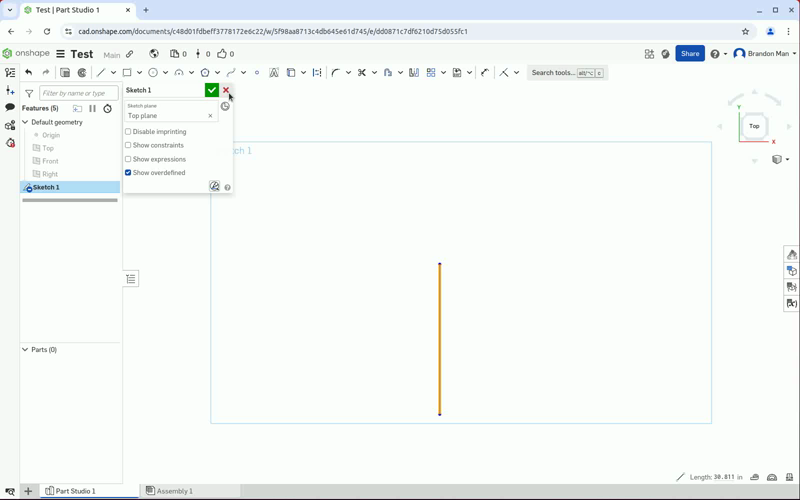
key(shift+h)
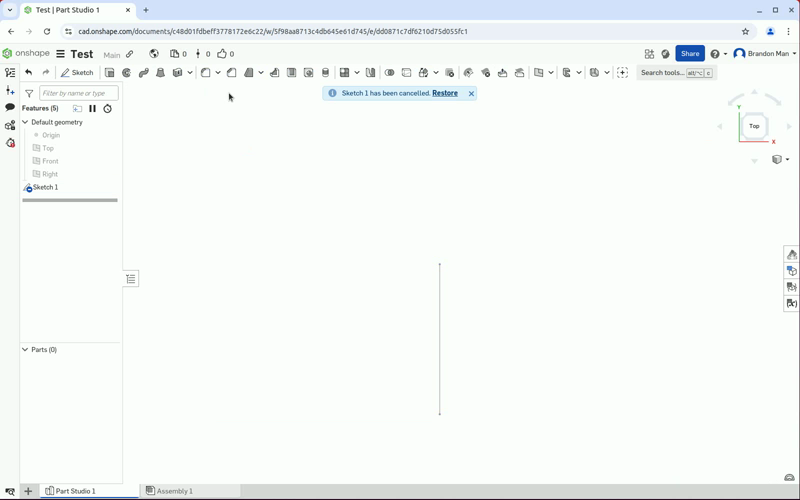
key(shift+s)
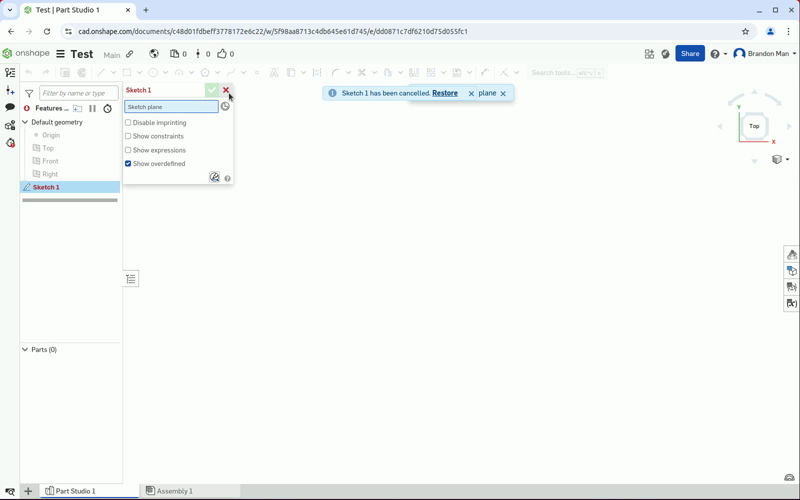
mouse_move(73, 150)
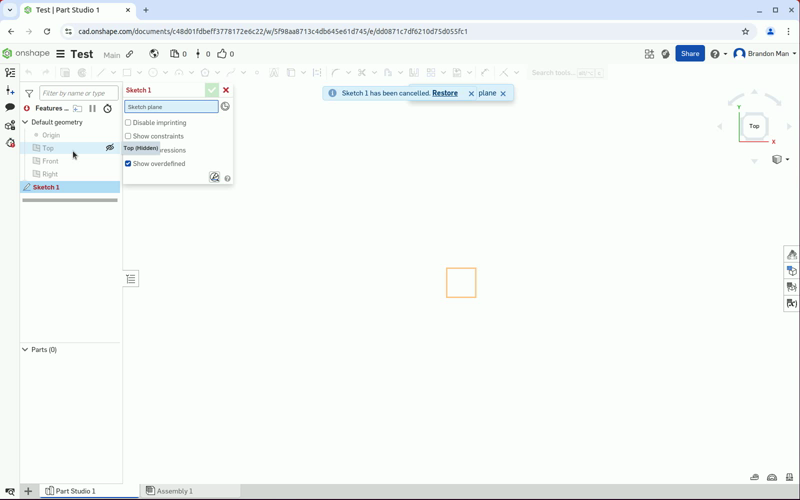
click(73, 150)
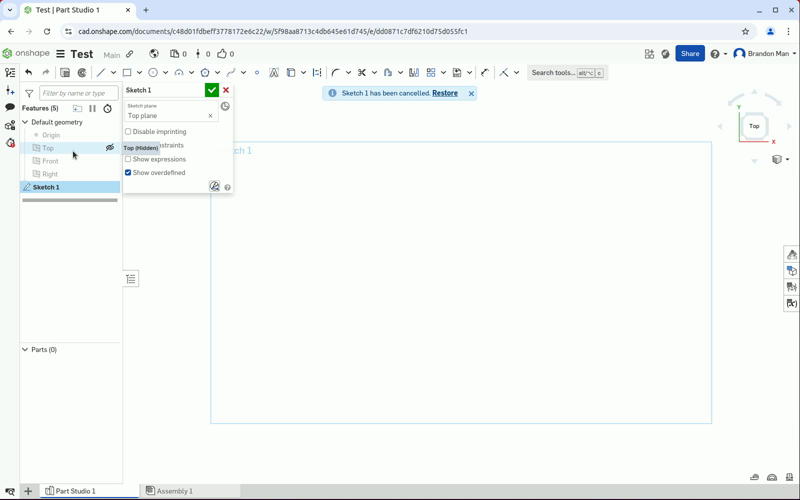
mouse_move(73, 352)
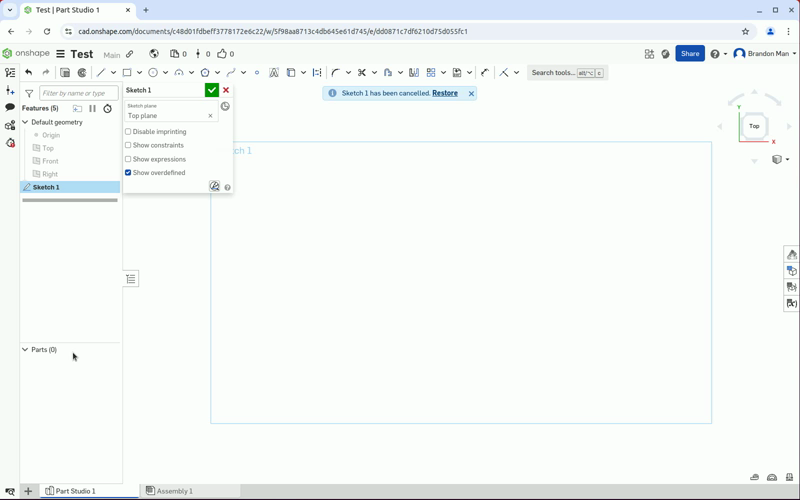
key(y)
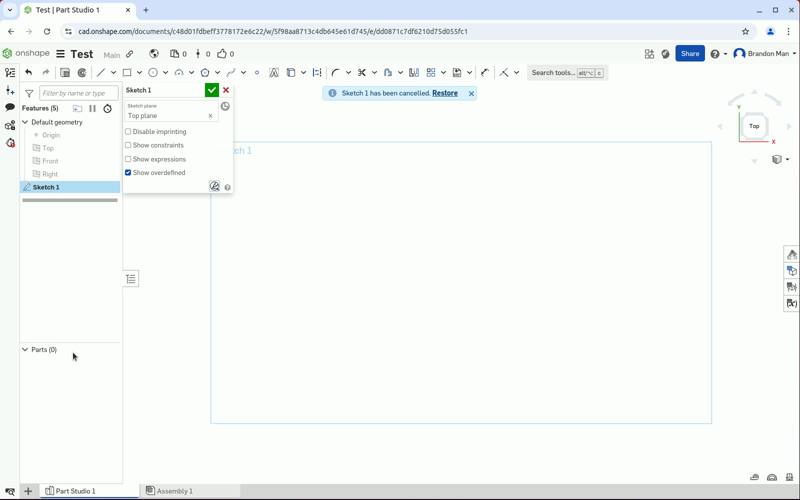
key(l)
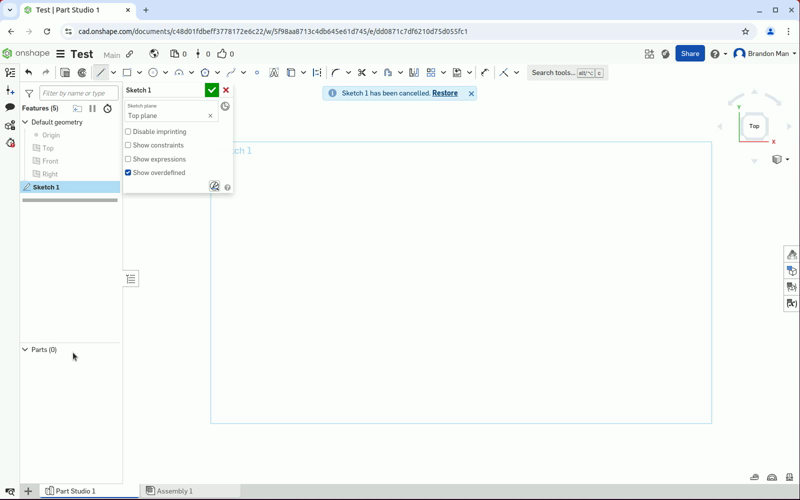
key_down(shift)
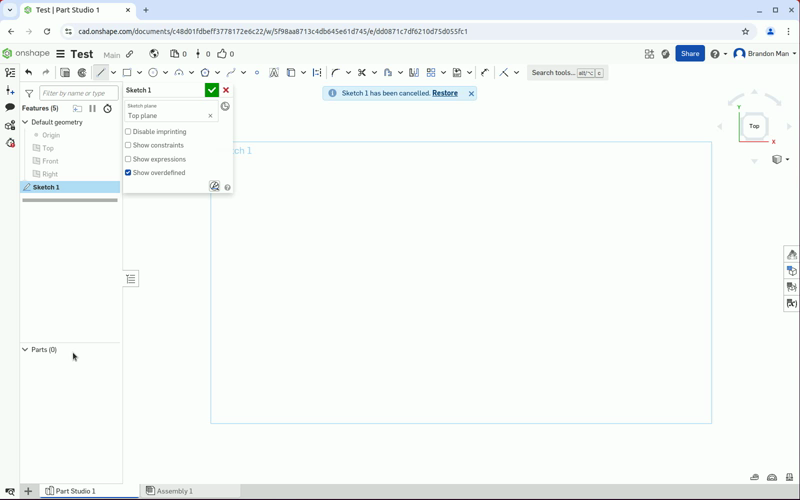
mouse_move(348, 311)
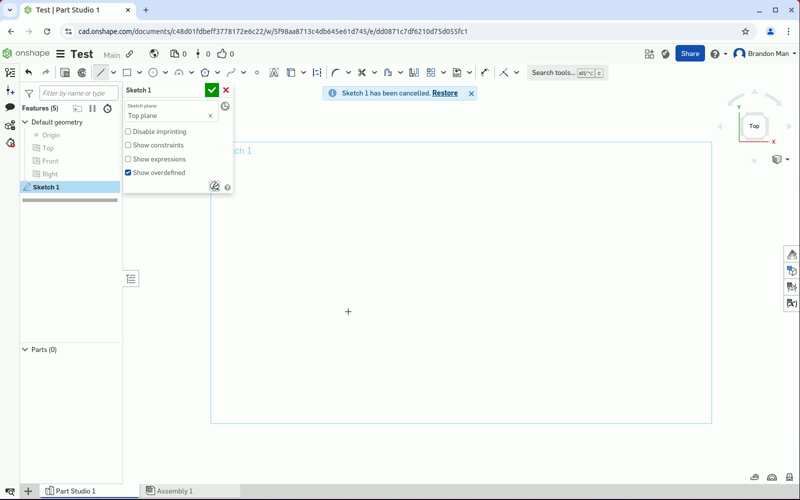
click(348, 311)
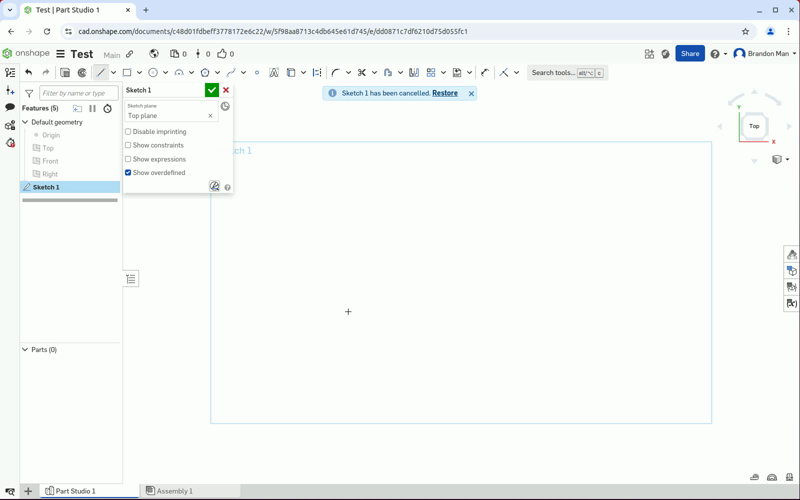
key_up(shift)
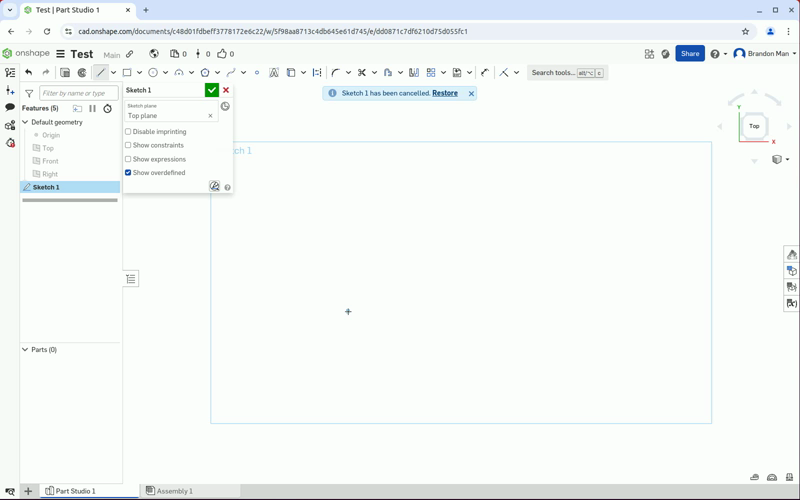
key_down(shift)
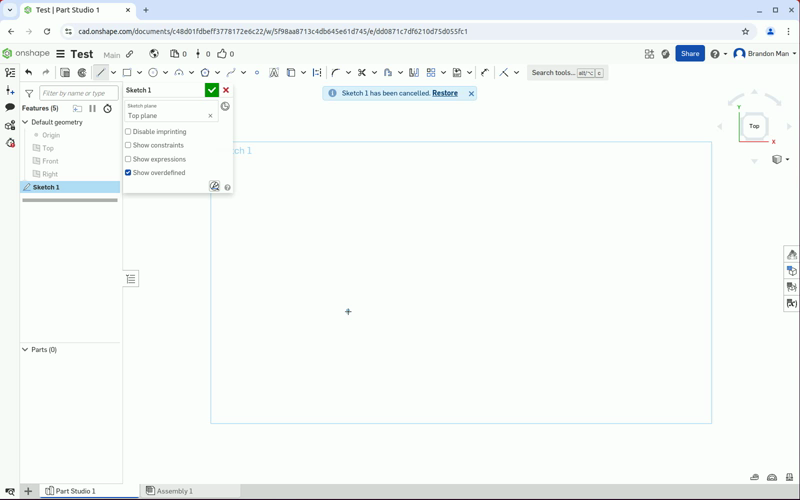
mouse_move(572, 311)
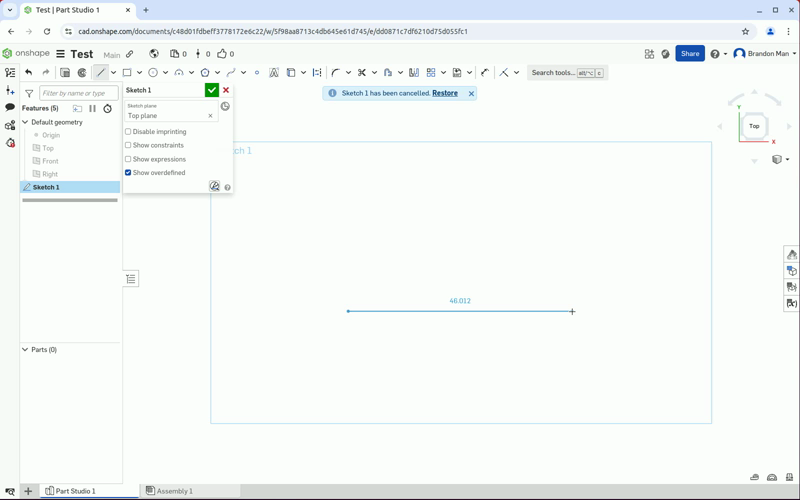
click(572, 311)
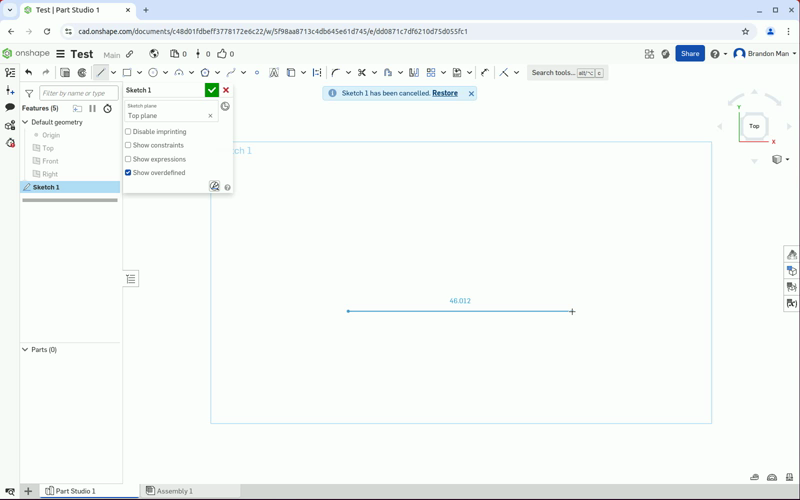
key_up(shift)
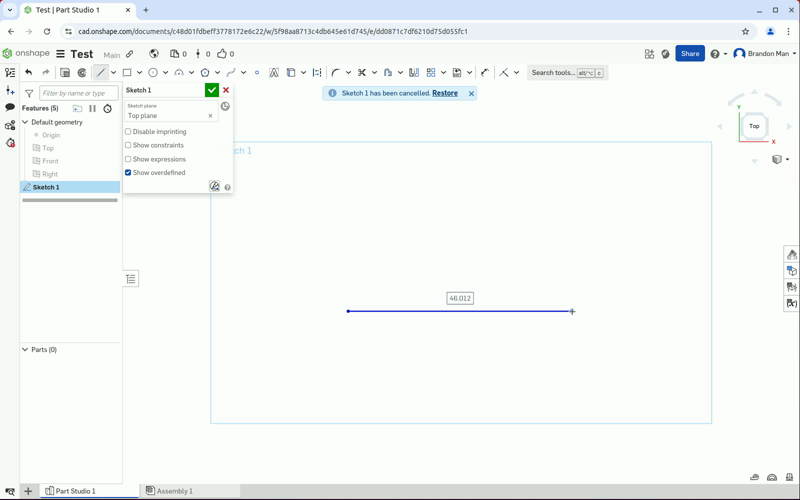
key_down(shift)
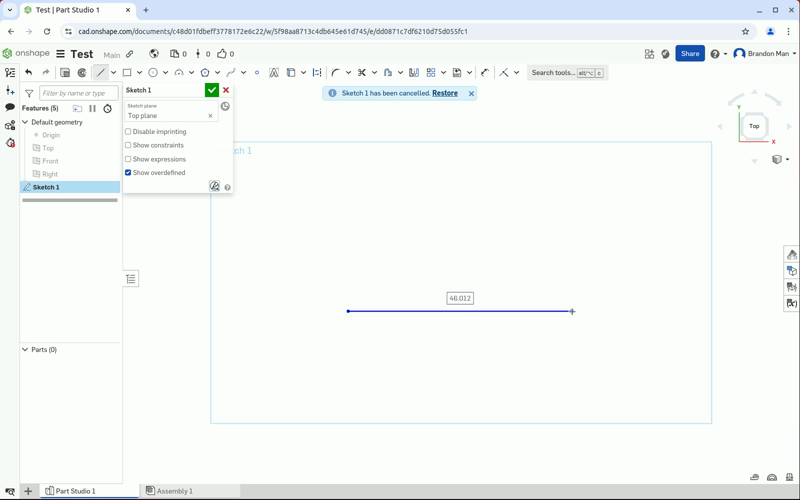
mouse_move(589, 311)
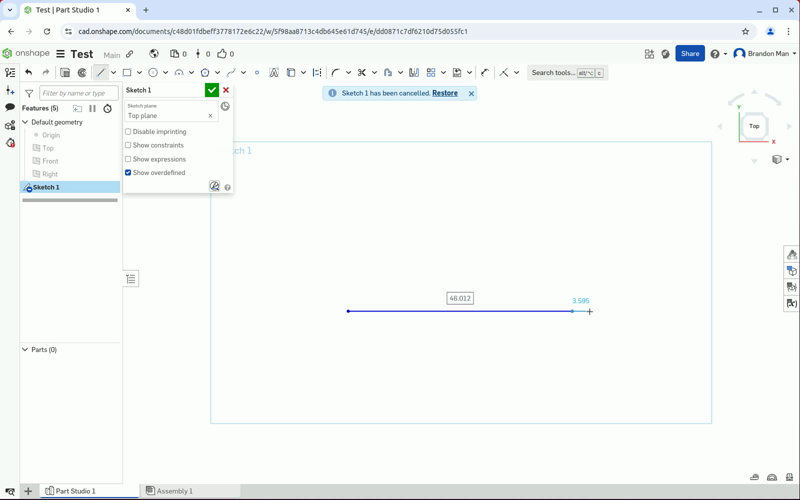
mouse_move(572, 254)
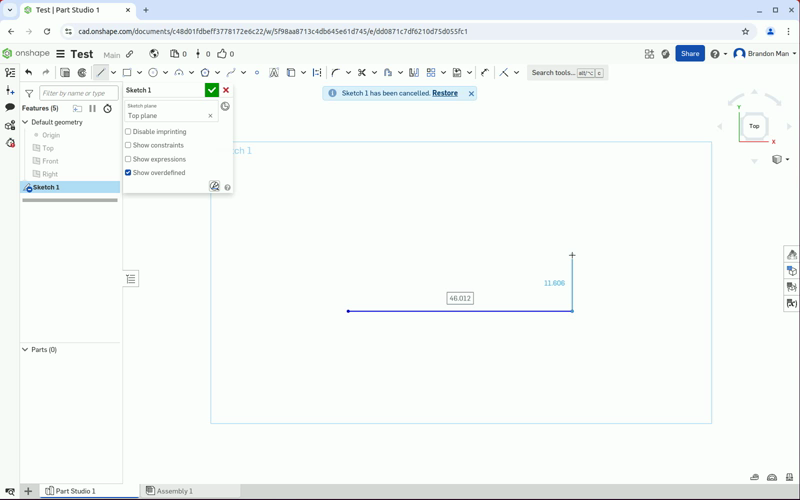
click(572, 254)
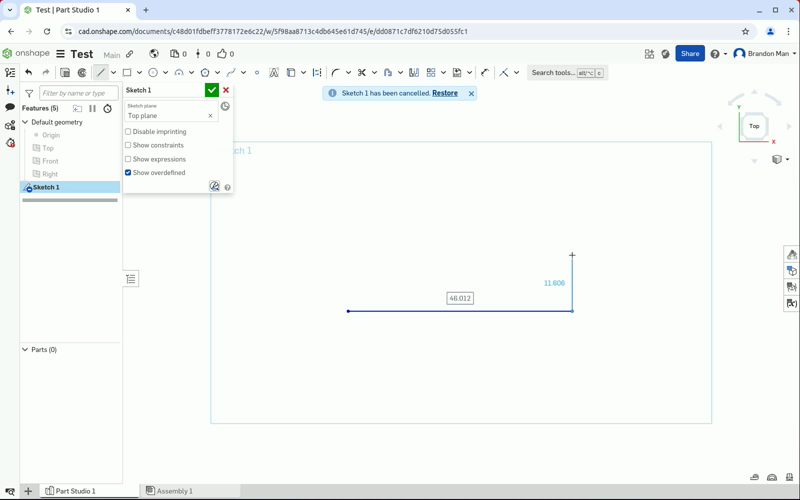
key_up(shift)
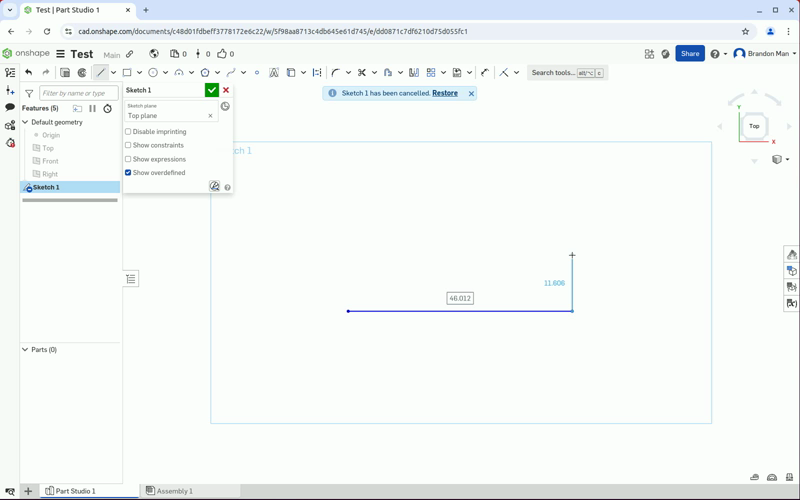
key_down(shift)
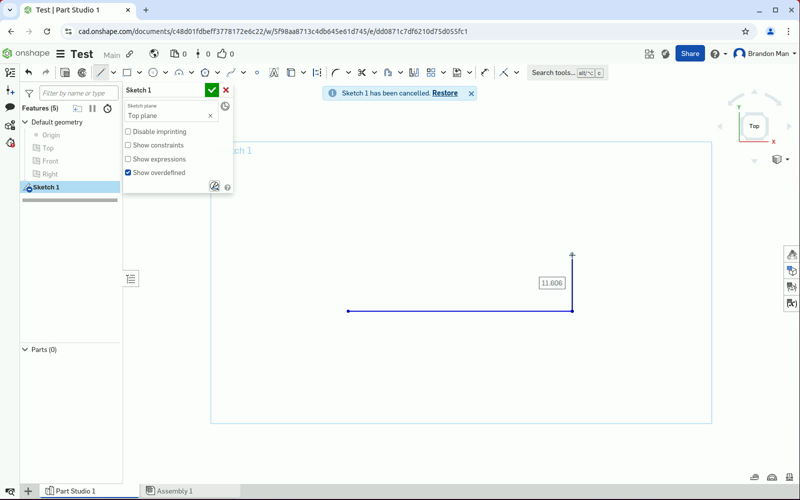
mouse_move(348, 254)
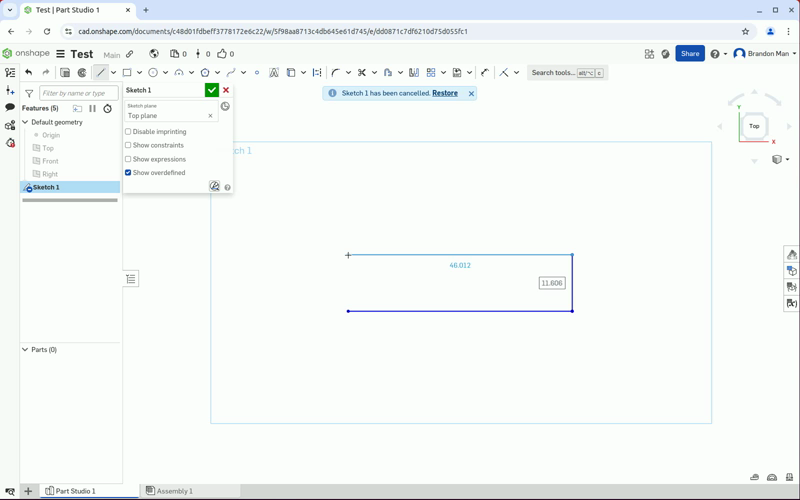
click(348, 254)
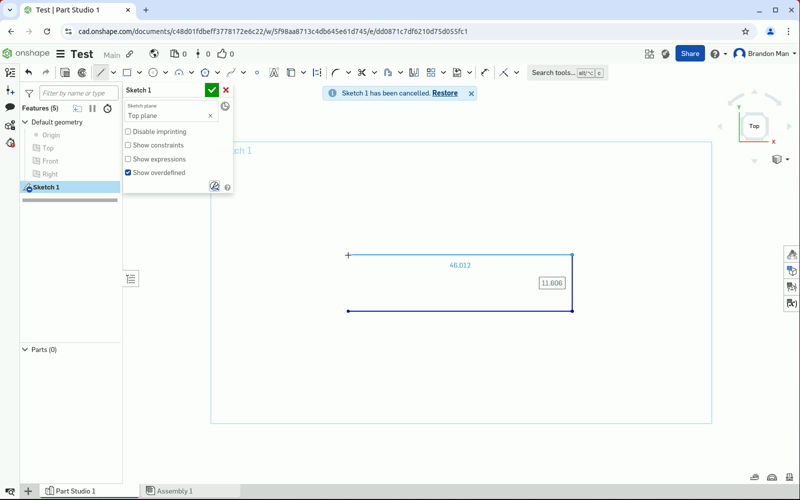
key_up(shift)
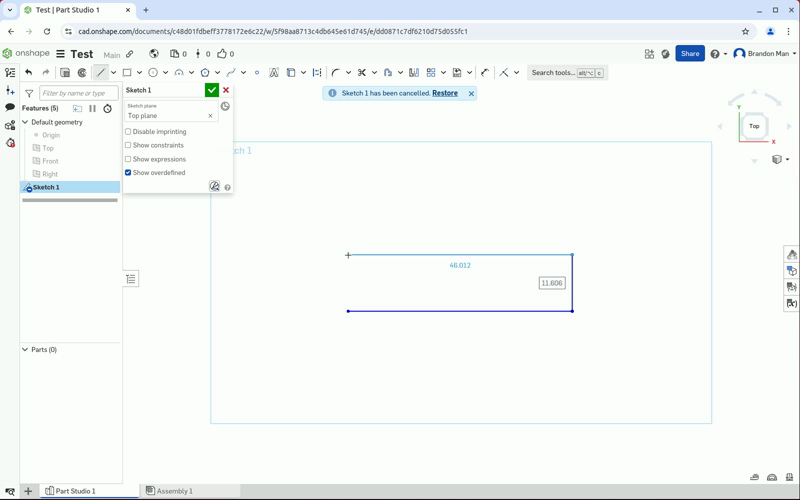
mouse_move(378, 254)
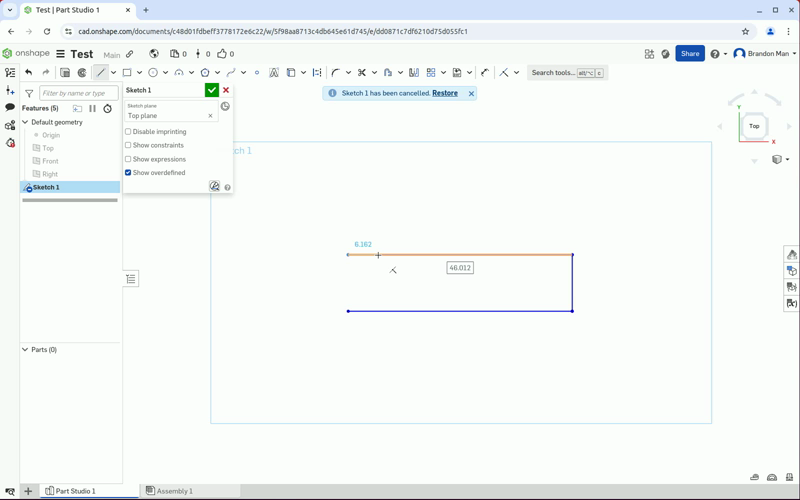
key_down(shift)
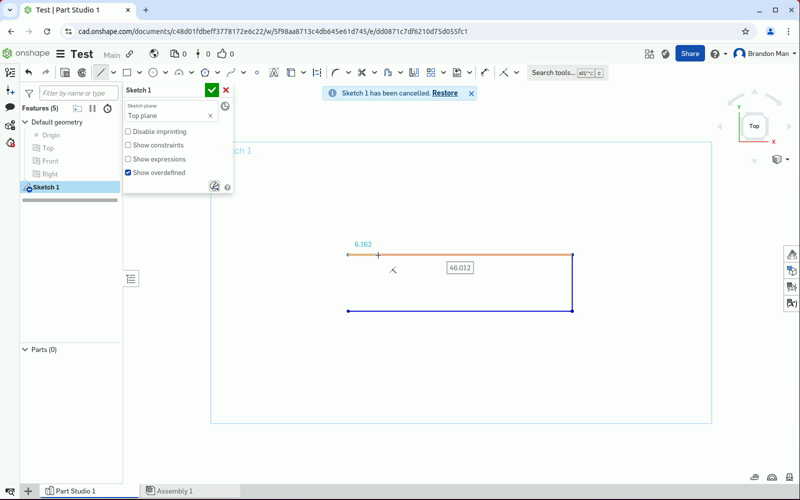
mouse_move(348, 311)
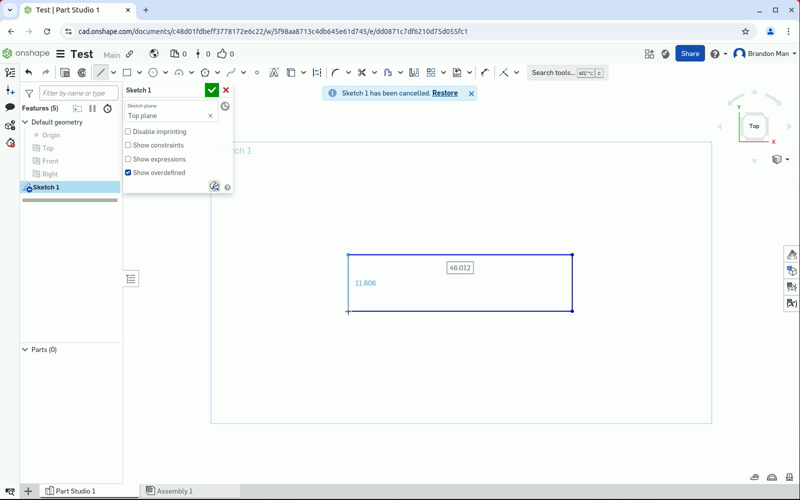
key_up(shift)
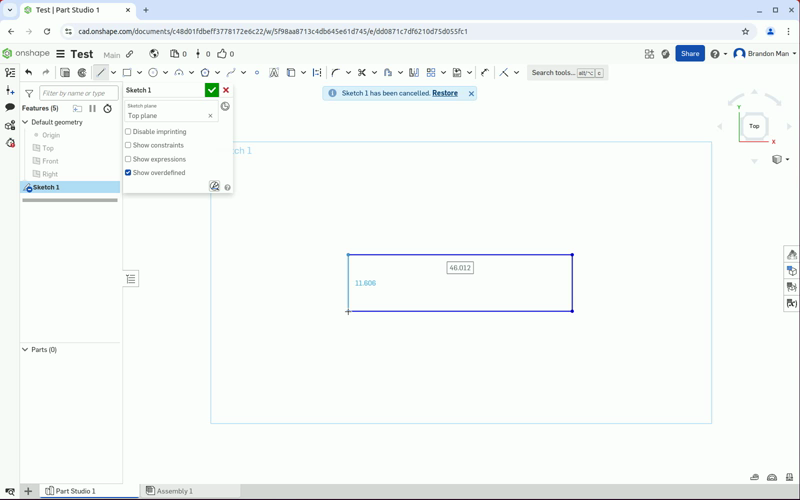
click(348, 311)
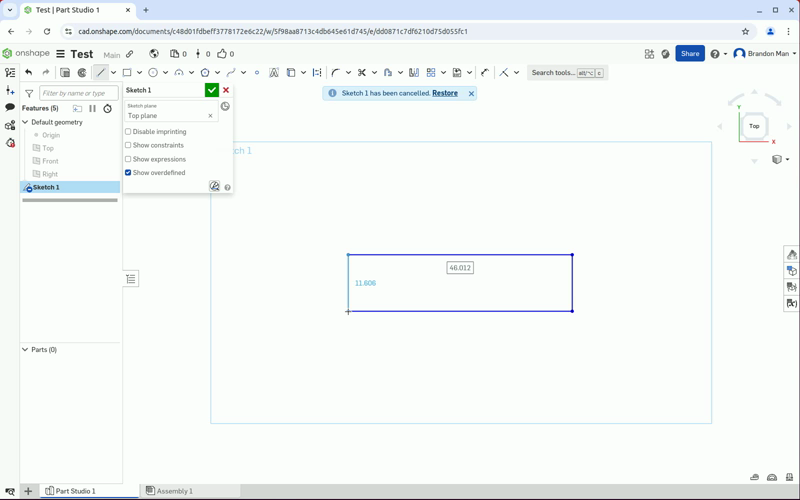
key(esc)
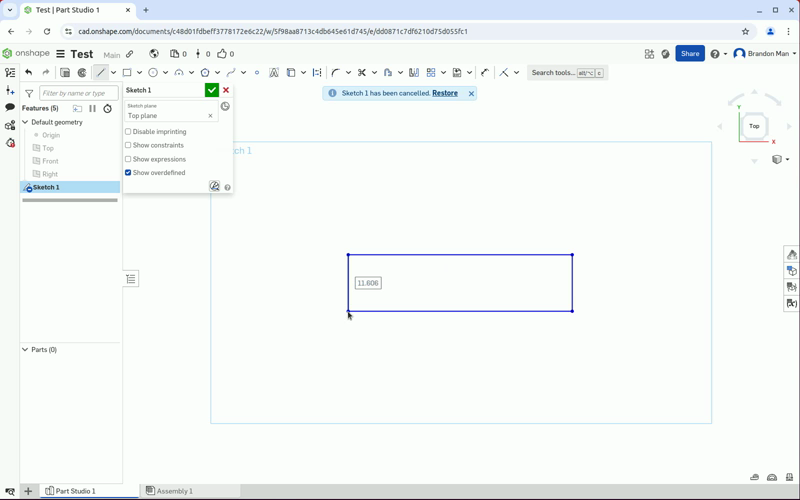
mouse_move(431, 279)
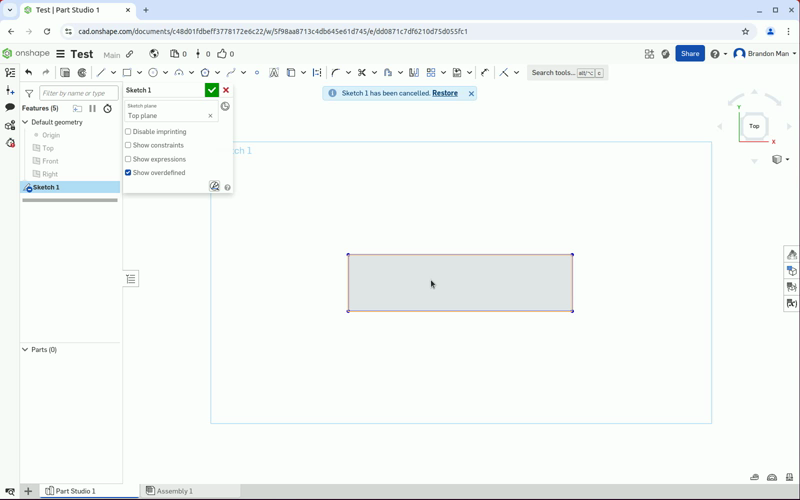
click(431, 279)
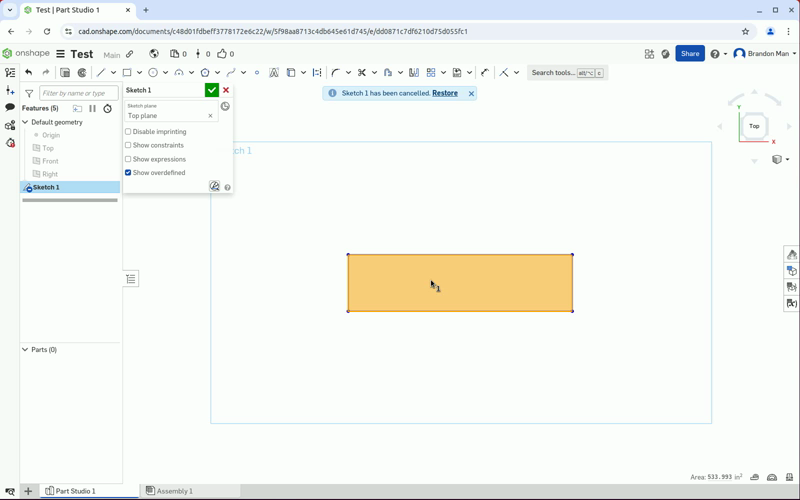
mouse_move(73, 352)
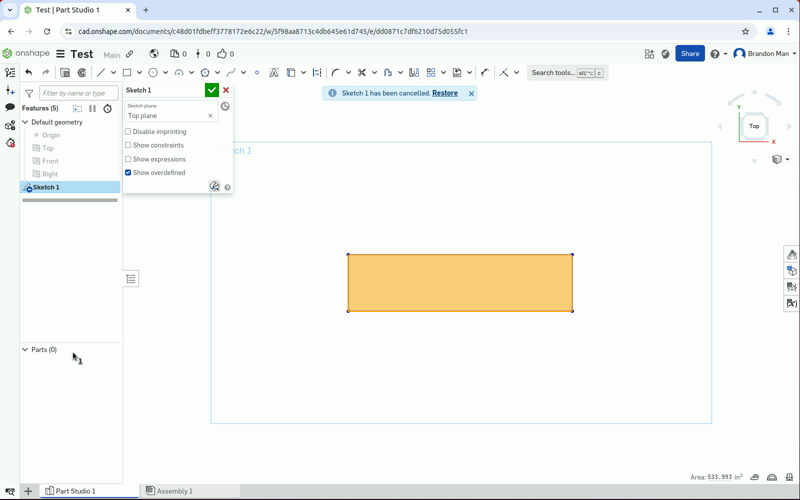
key(shift+y)
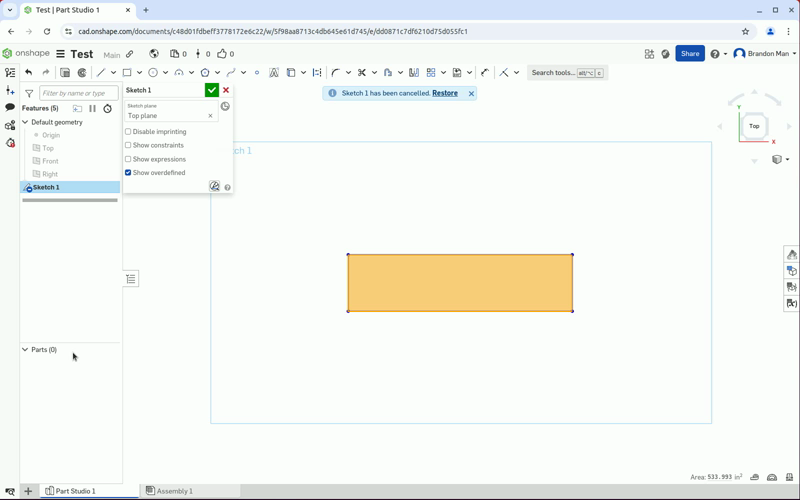
key(shift+e)
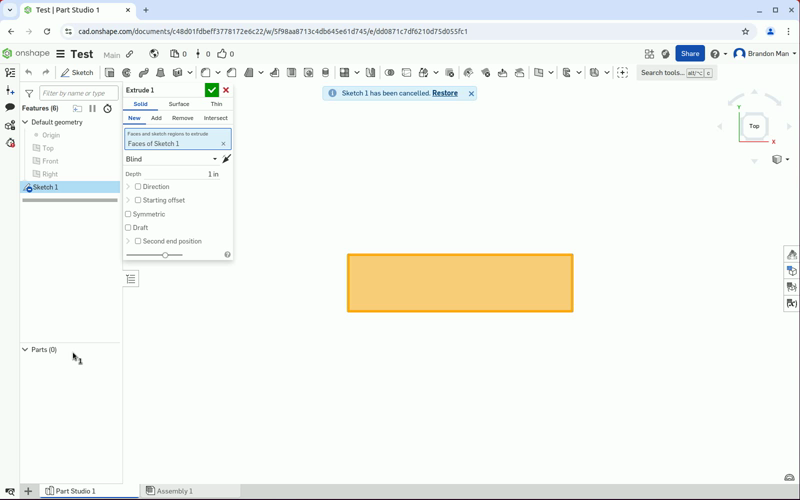
mouse_move(143, 106)
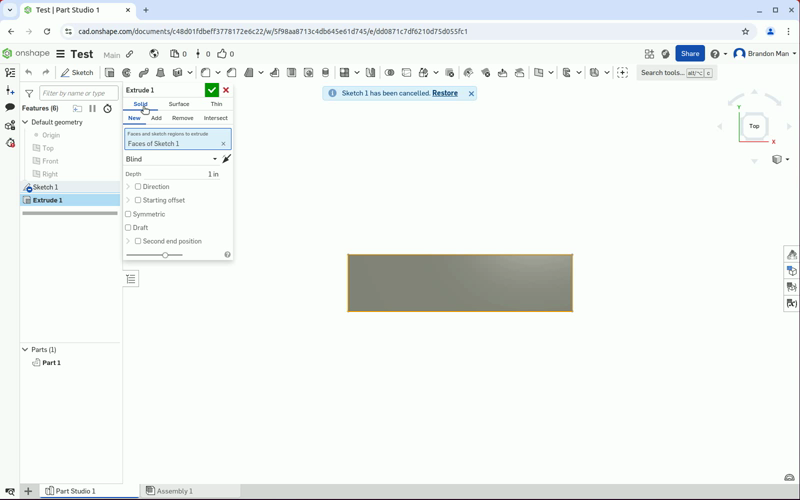
click(143, 106)
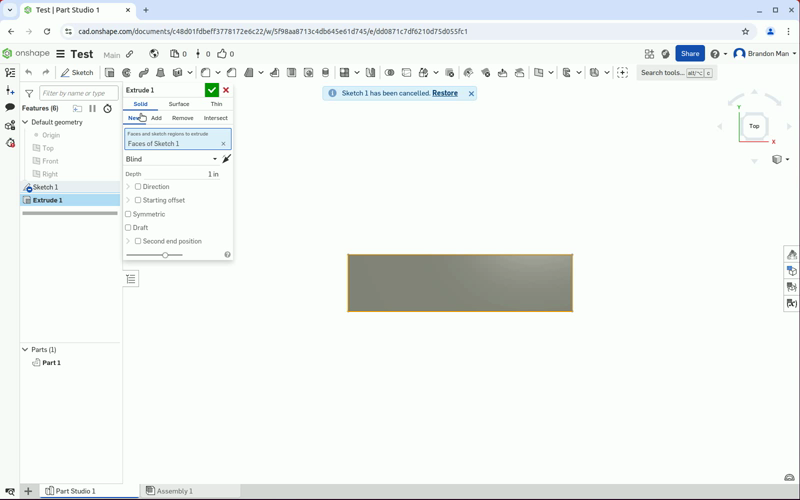
mouse_move(137, 120)
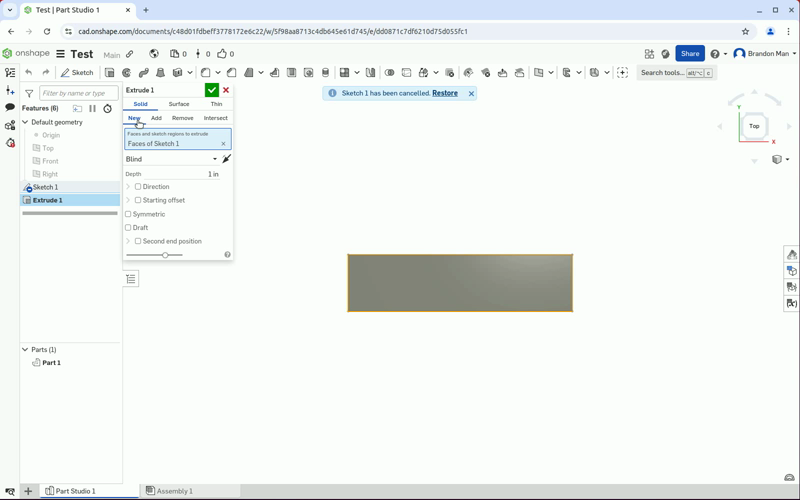
click(137, 120)
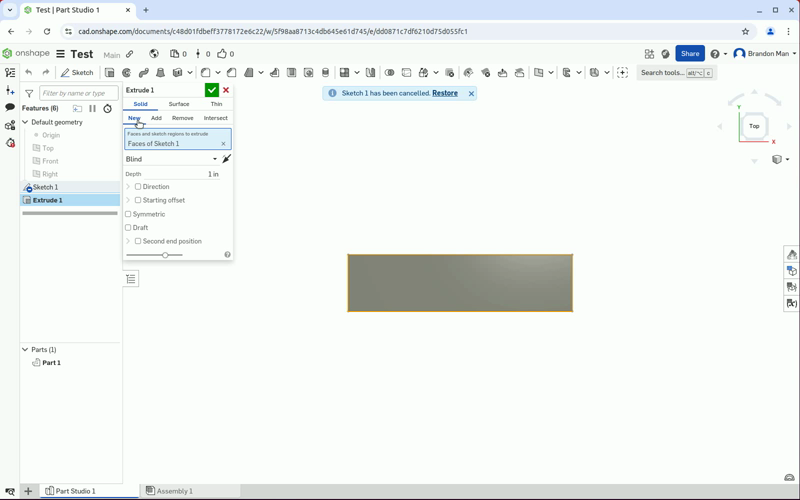
key(tab, 4)
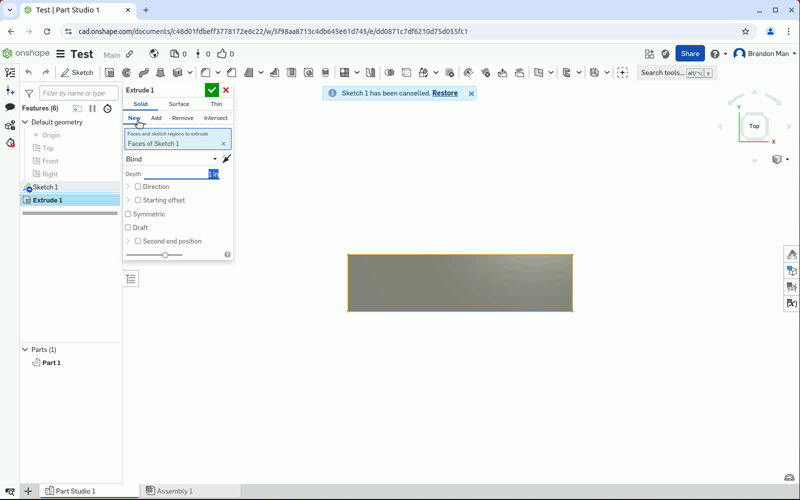
text(8.906)
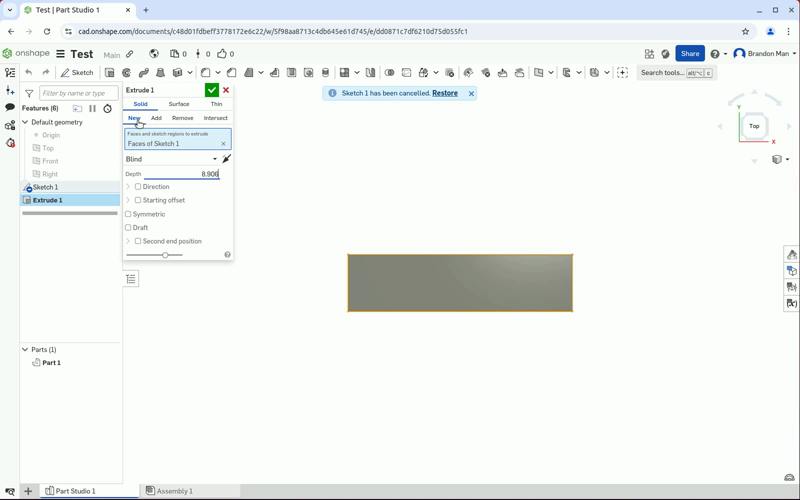
key(enter)
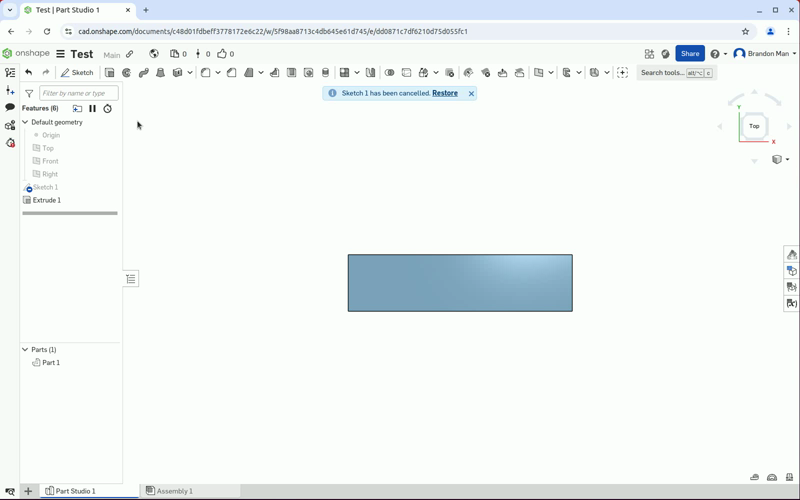
key(shift+h)
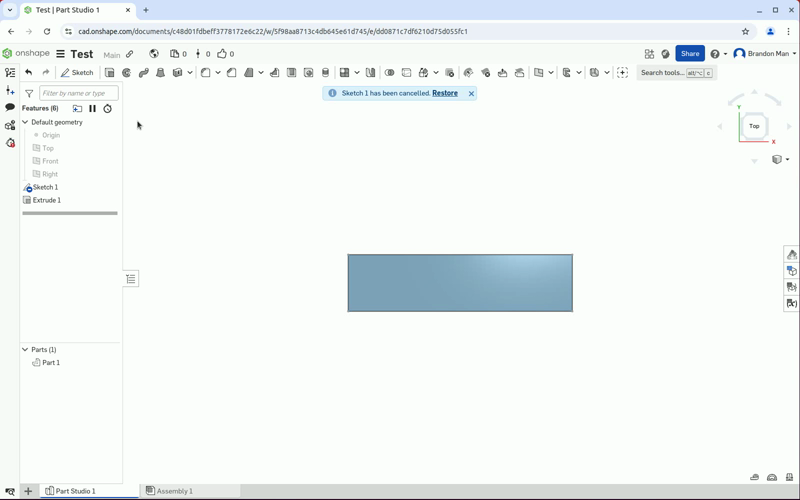
key(shift+h)
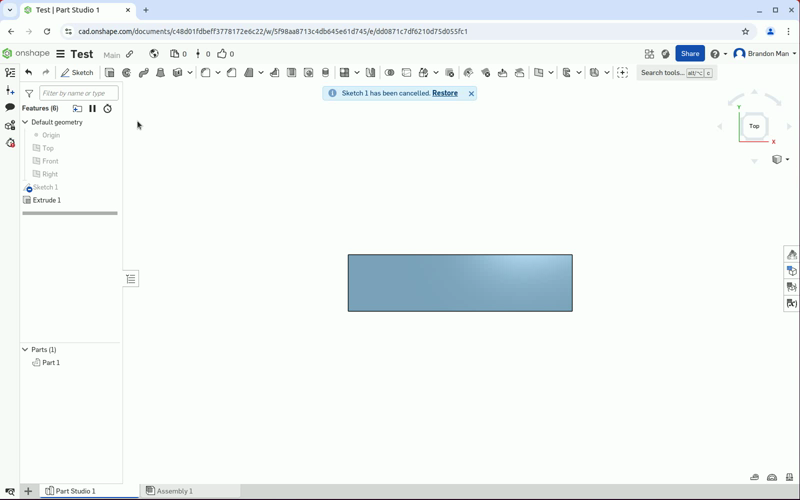
mouse_move(73, 189)
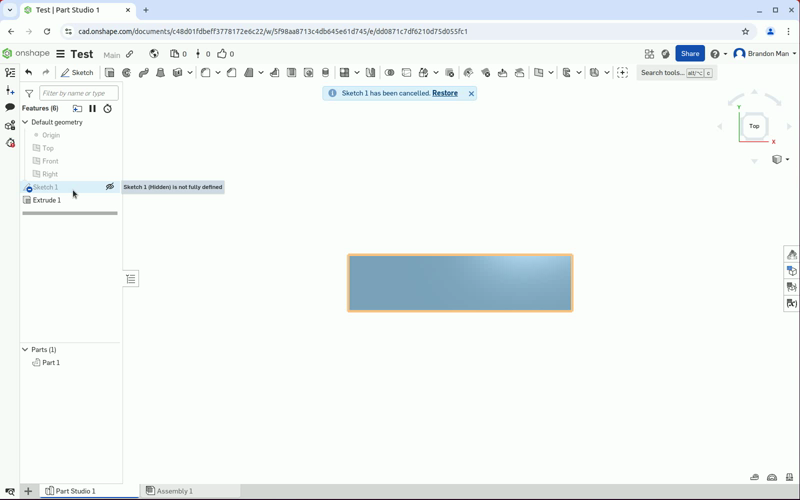
click(73, 189)
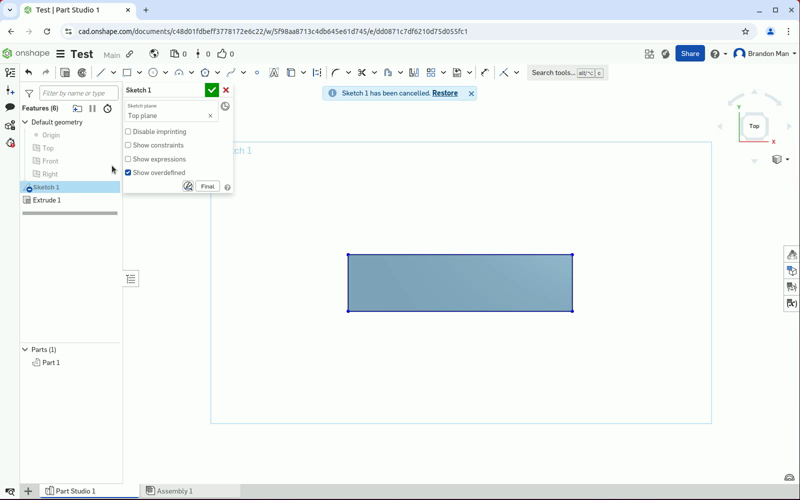
mouse_move(229, 92)
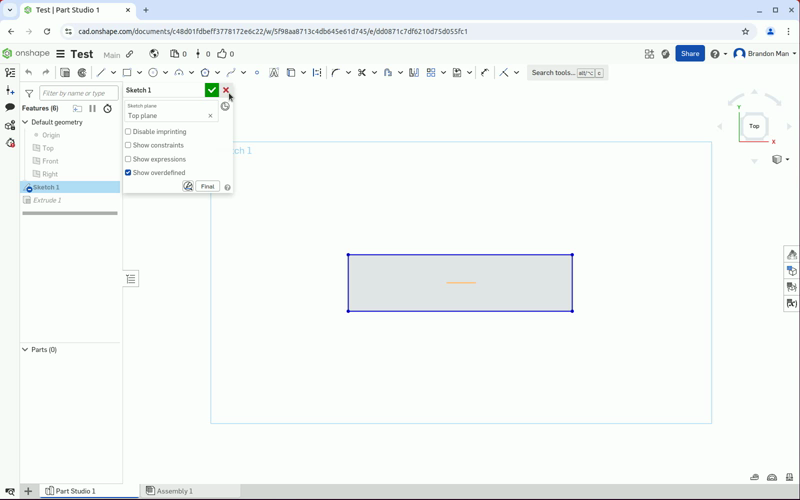
click(229, 92)
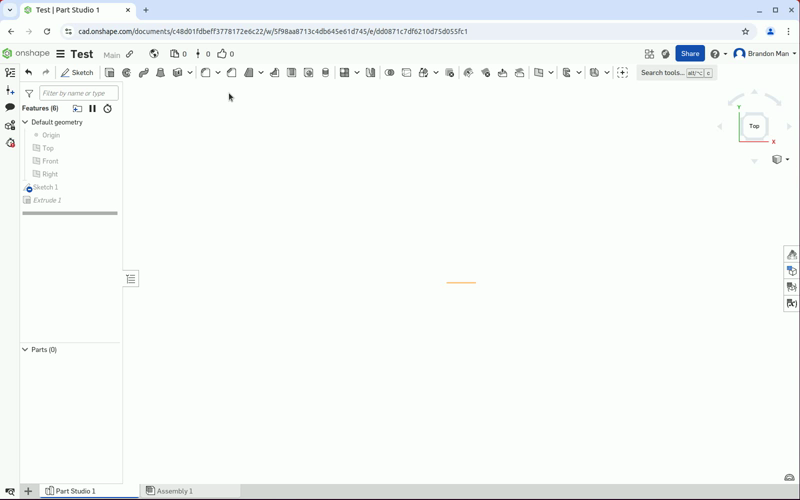
mouse_move(541, 75)
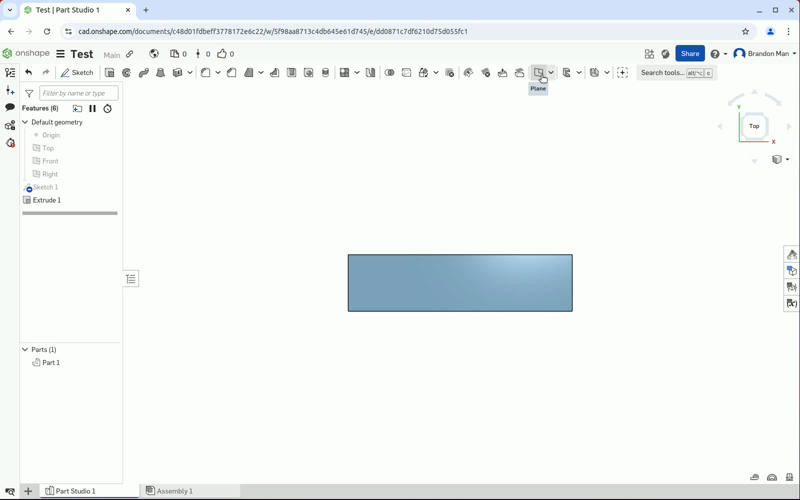
click(541, 75)
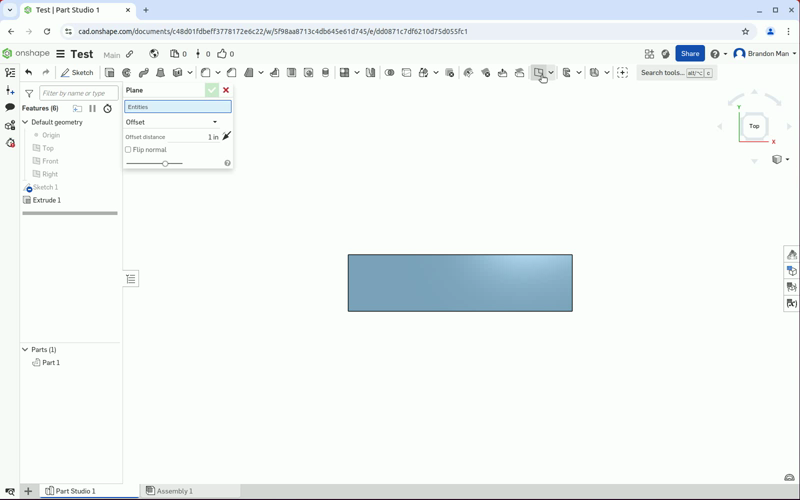
mouse_move(73, 150)
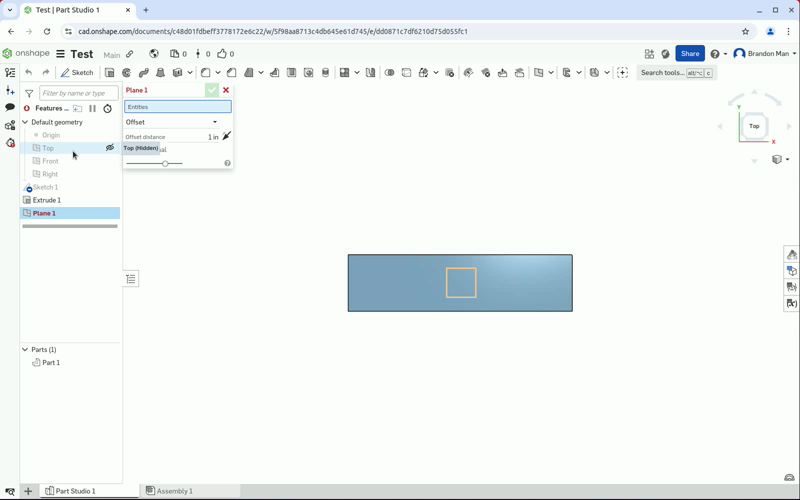
click(73, 150)
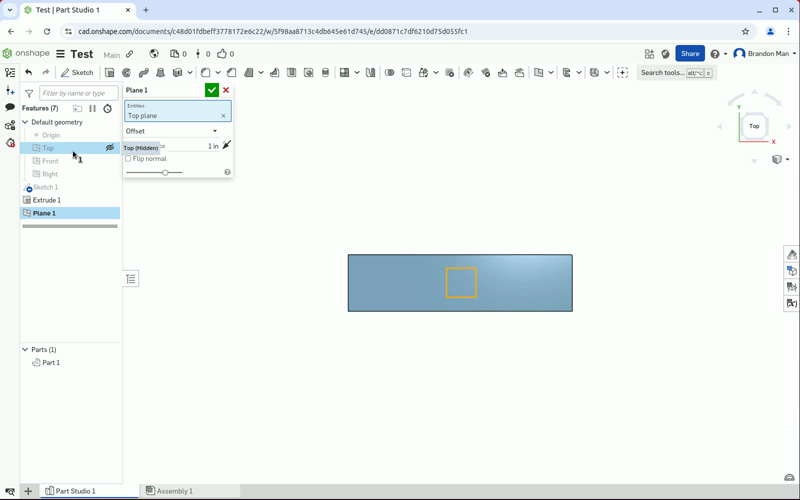
key(tab, 2)
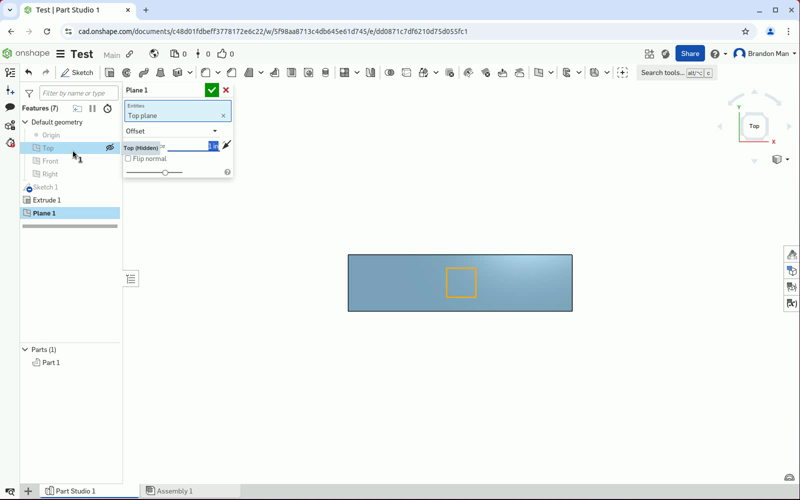
text(8.904)
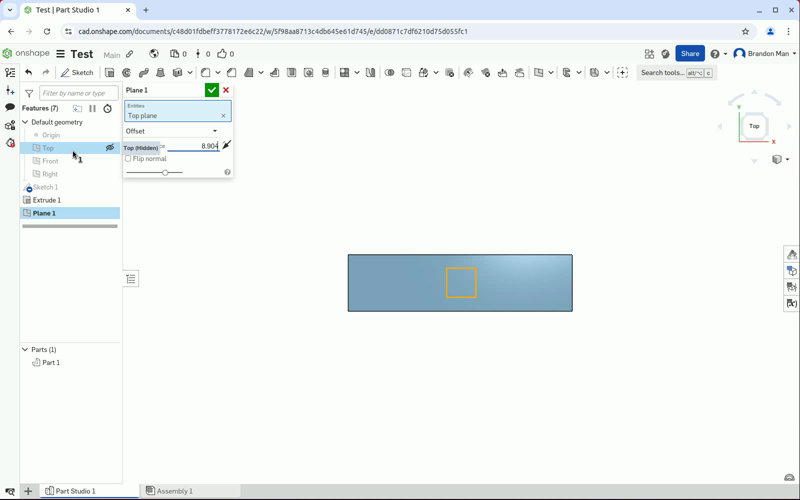
key(enter, 2)
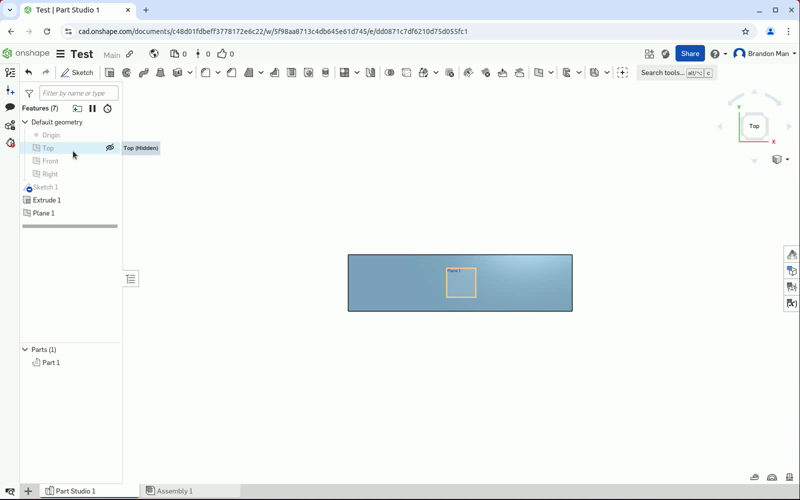
key(shift+s)
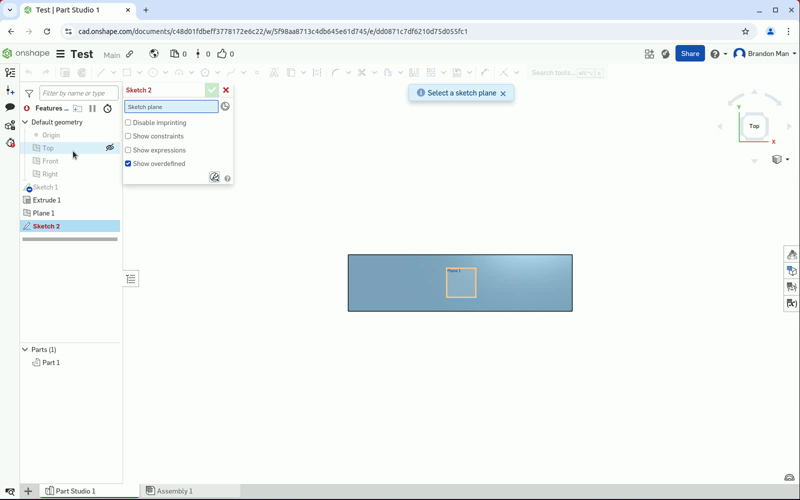
mouse_move(73, 215)
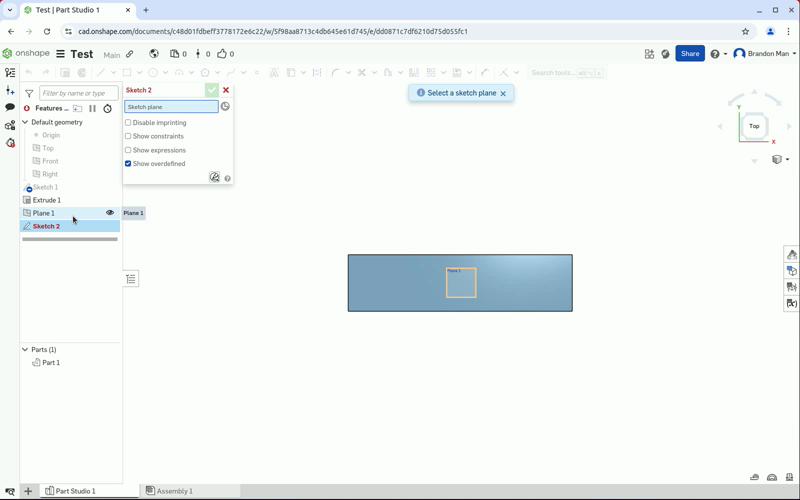
click(73, 215)
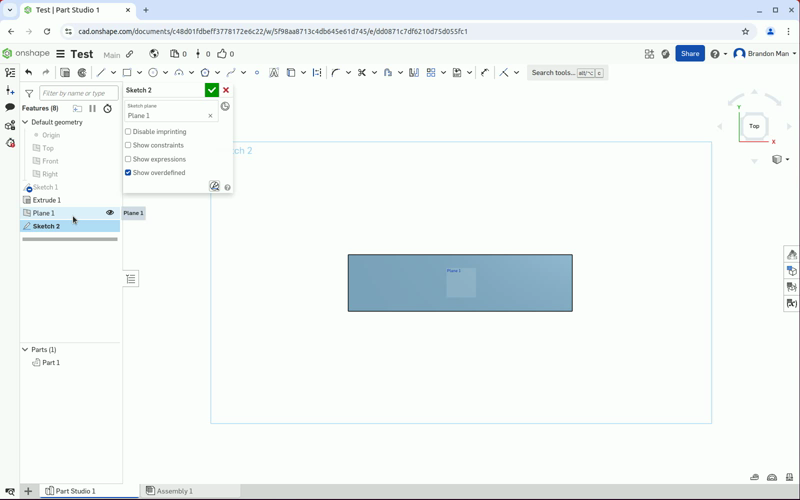
mouse_move(73, 352)
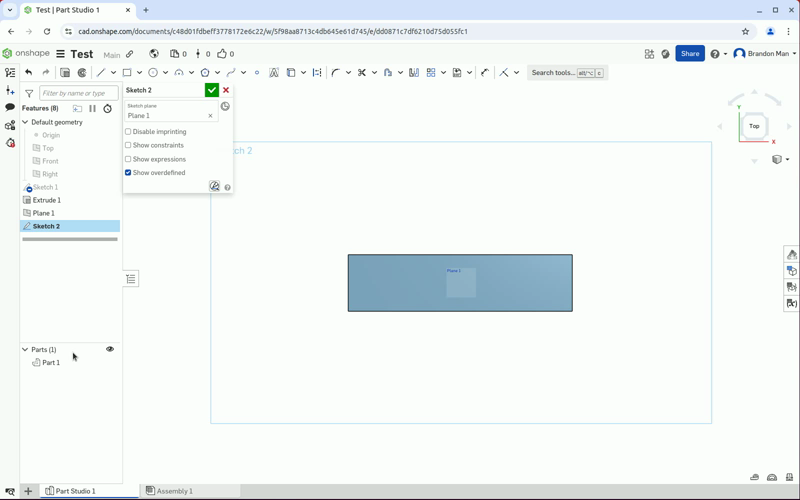
key(y)
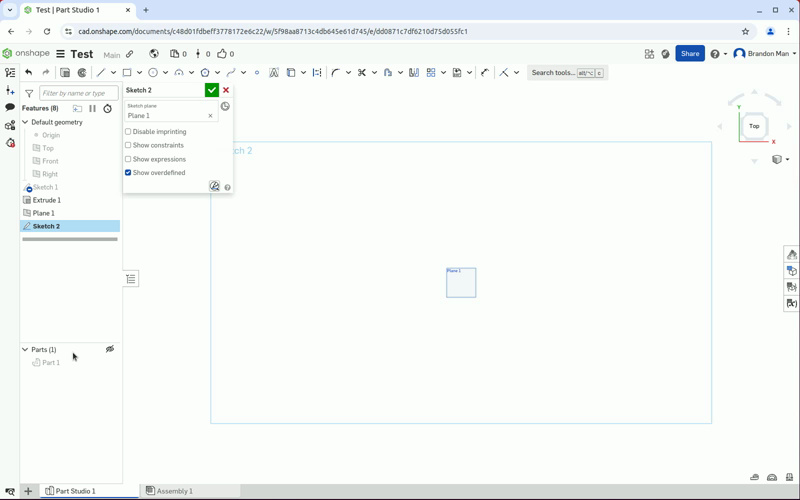
key(c)
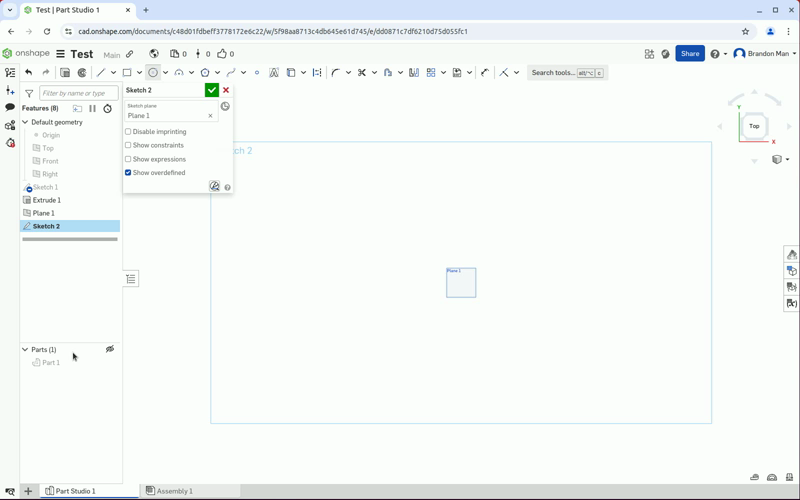
key_down(shift)
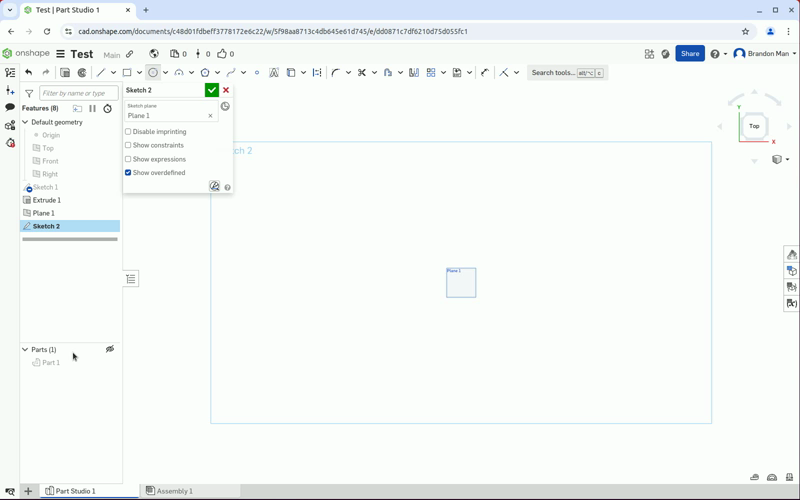
mouse_move(460, 282)
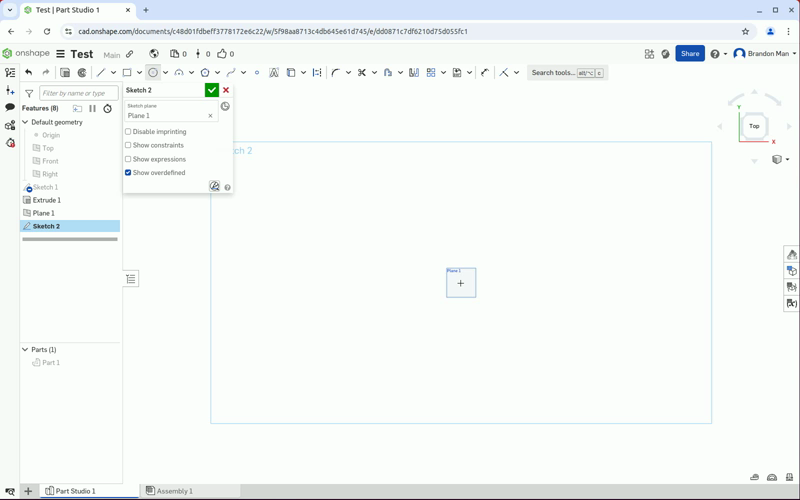
click(460, 282)
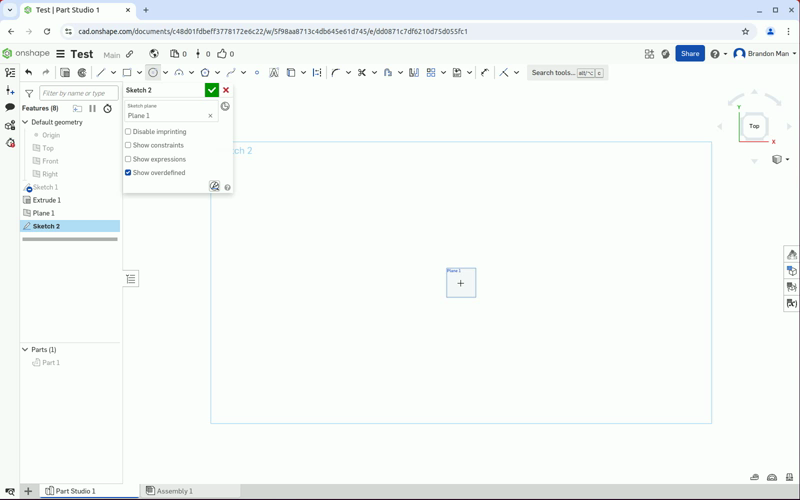
key_up(shift)
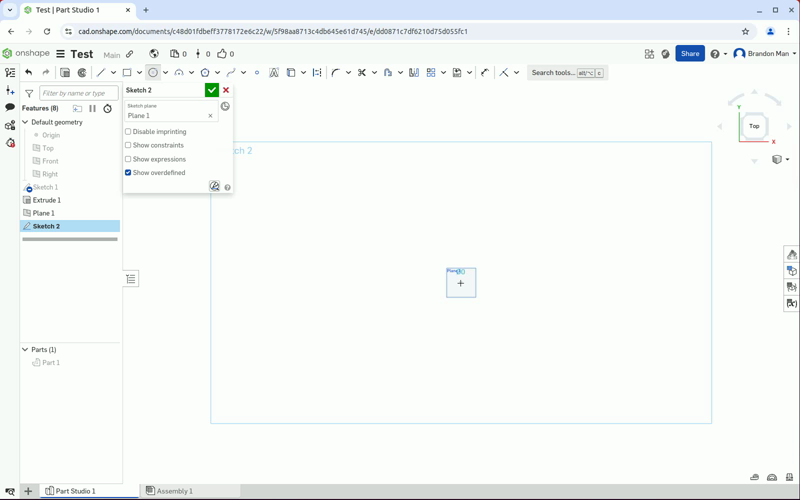
mouse_move(473, 282)
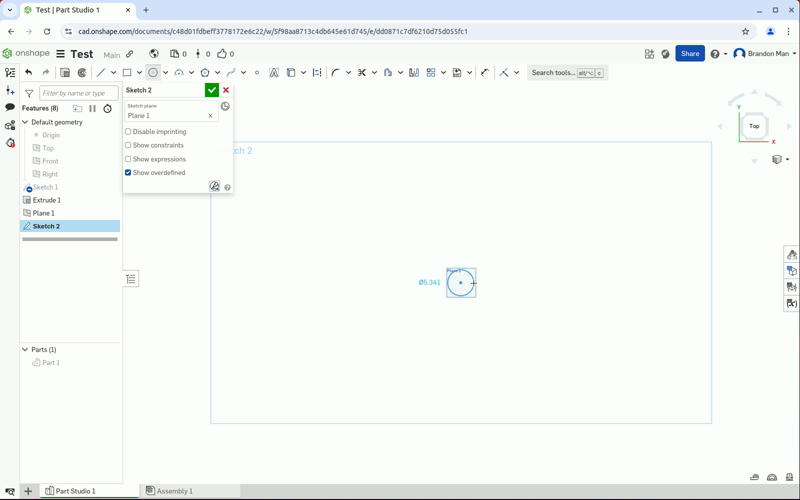
click(473, 282)
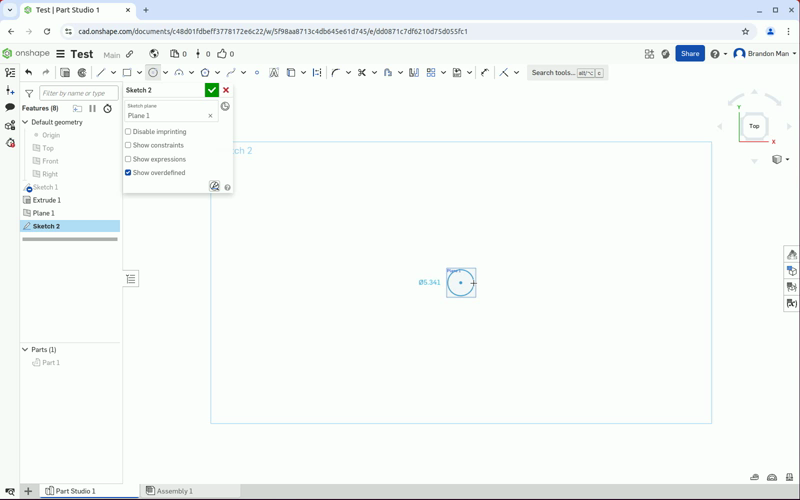
key(esc)
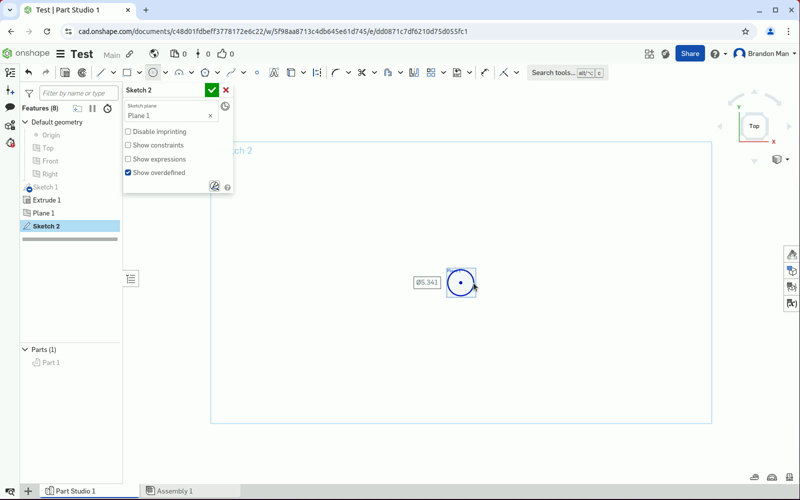
mouse_move(452, 289)
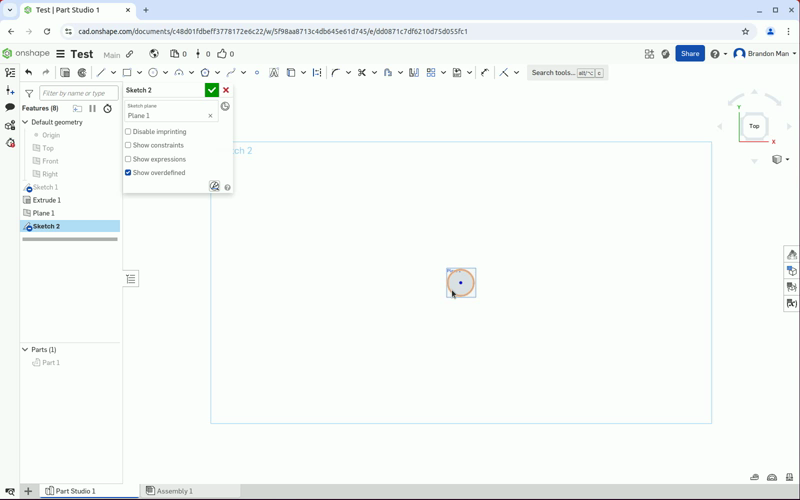
scroll(6)
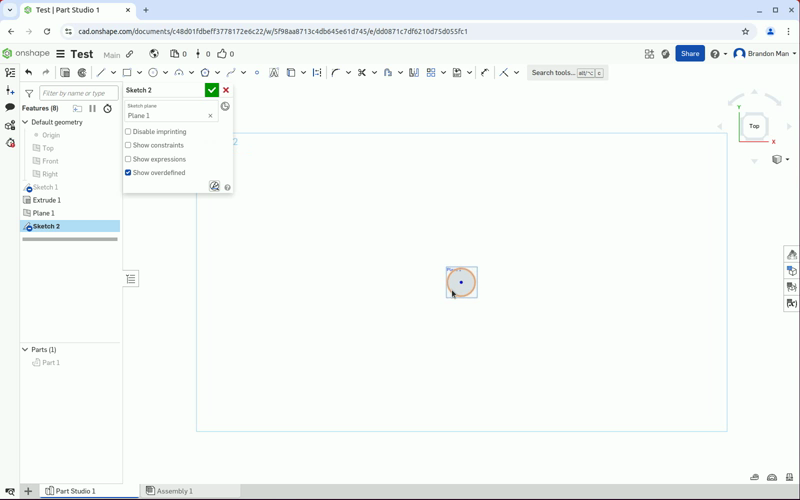
scroll(6)
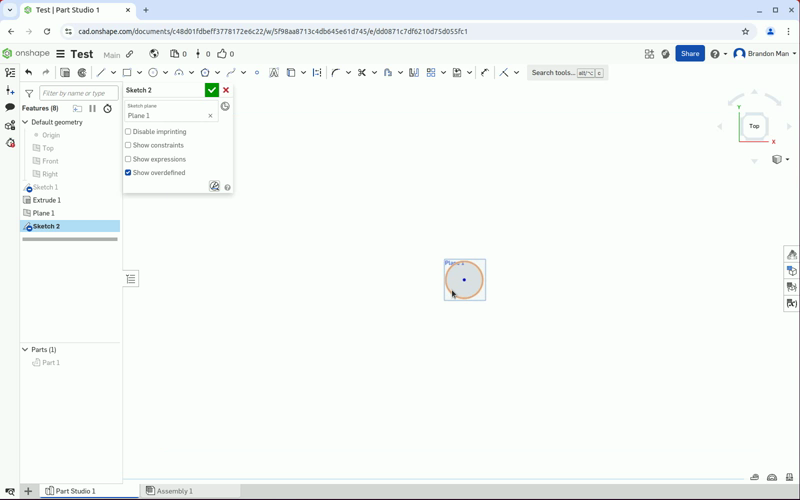
scroll(6)
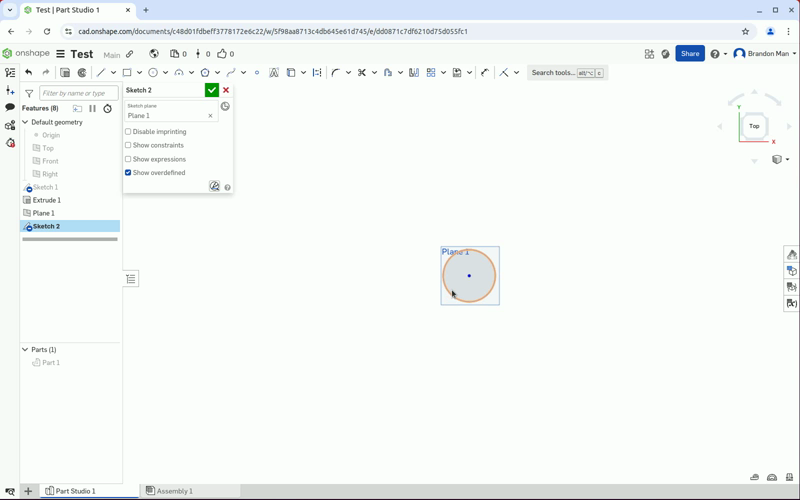
scroll(6)
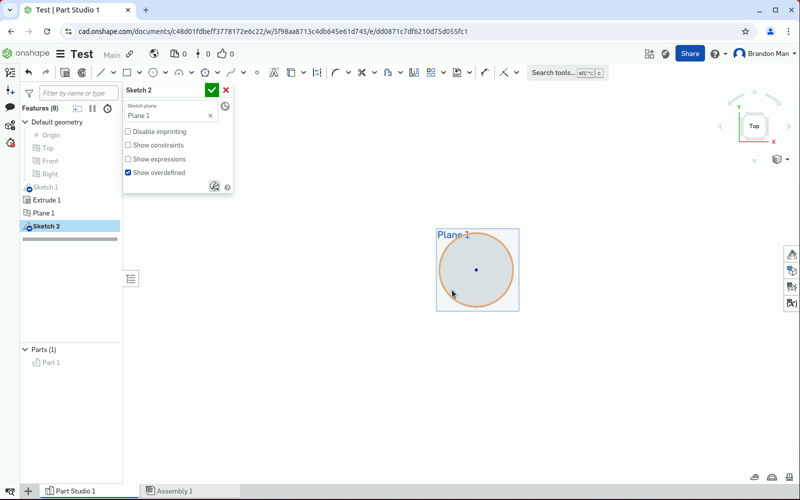
scroll(6)
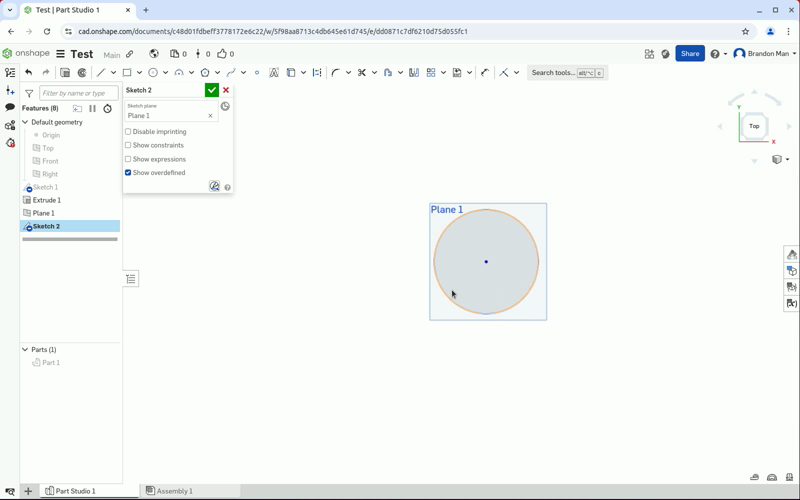
scroll(6)
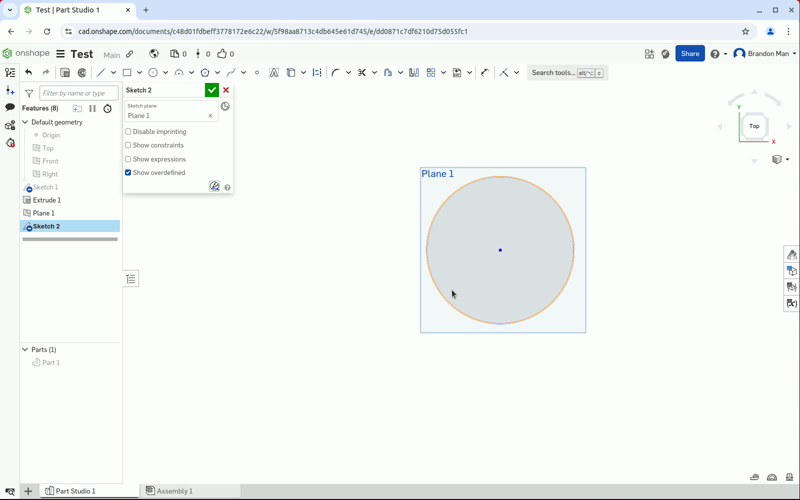
scroll(6)
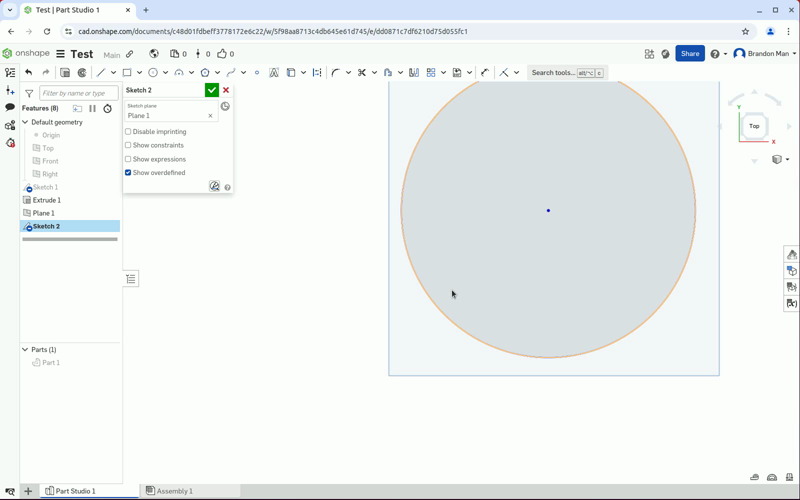
click(452, 289)
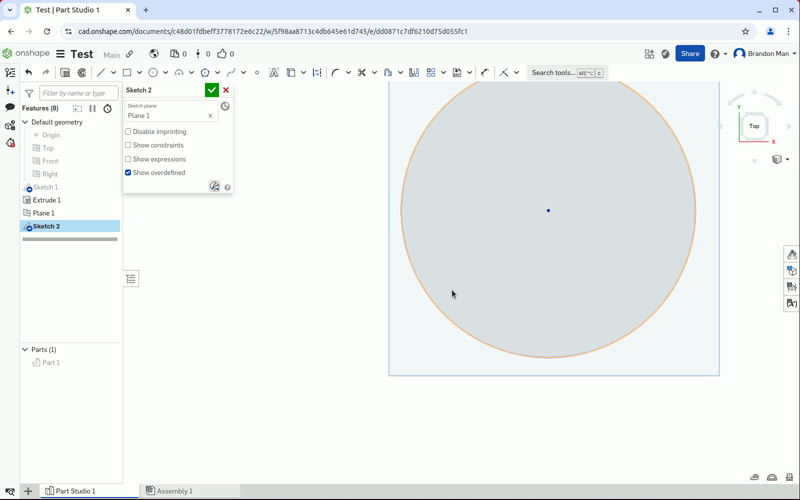
scroll(-6)
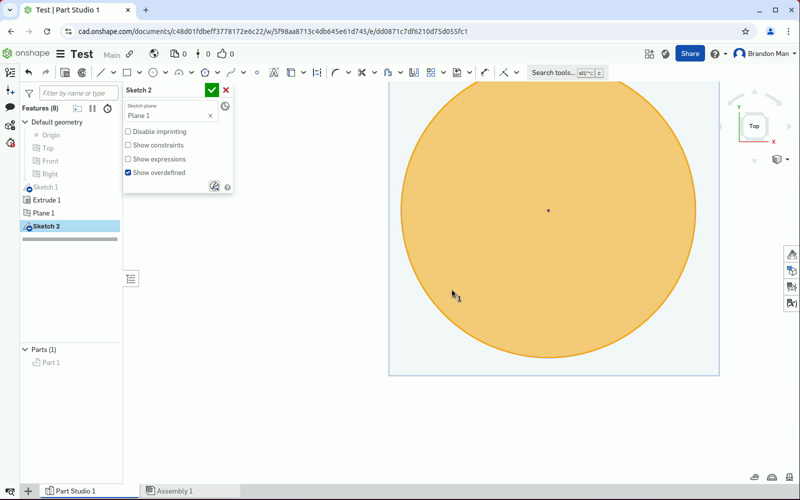
scroll(-6)
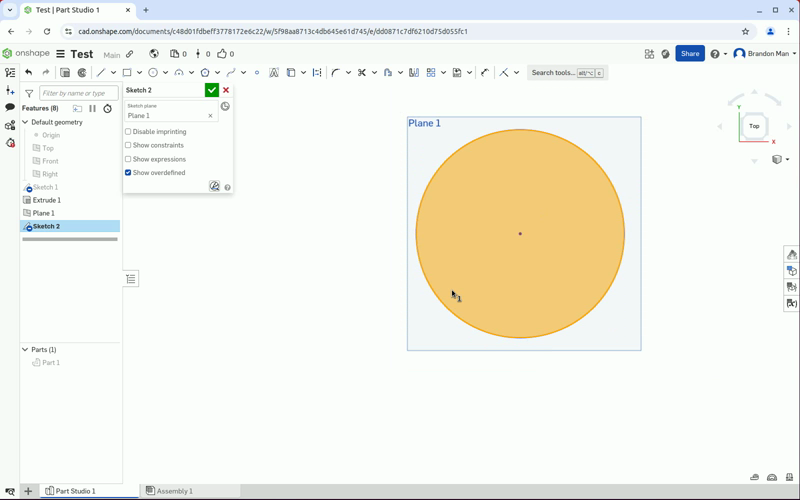
scroll(-6)
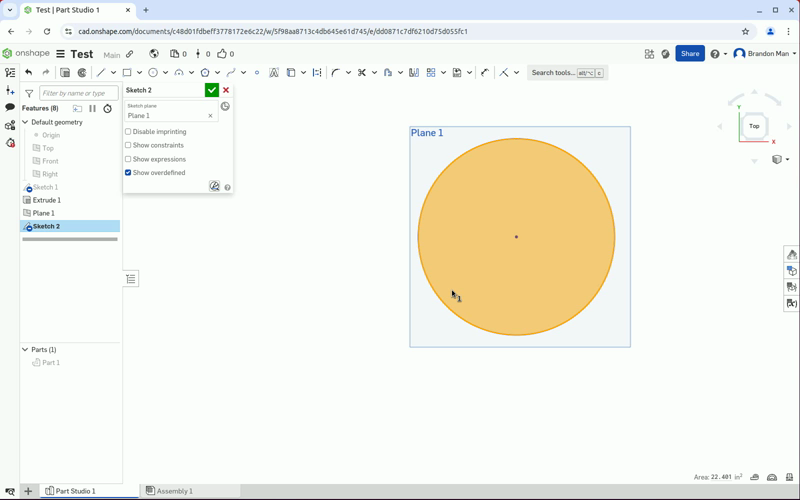
scroll(-6)
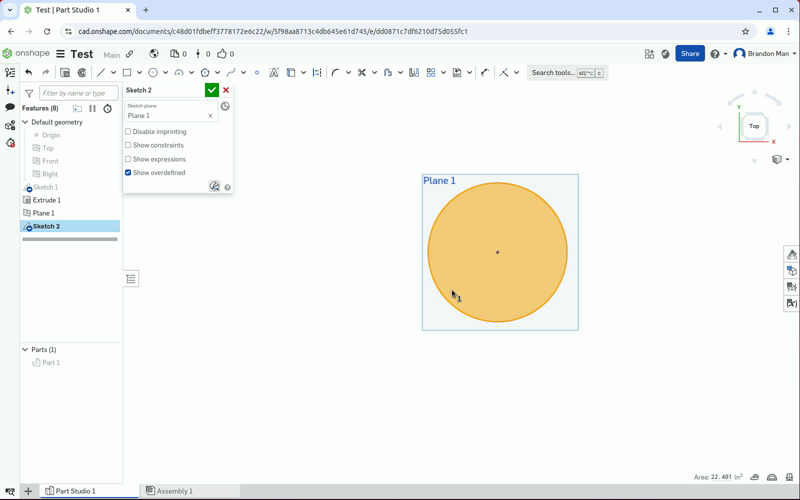
scroll(-6)
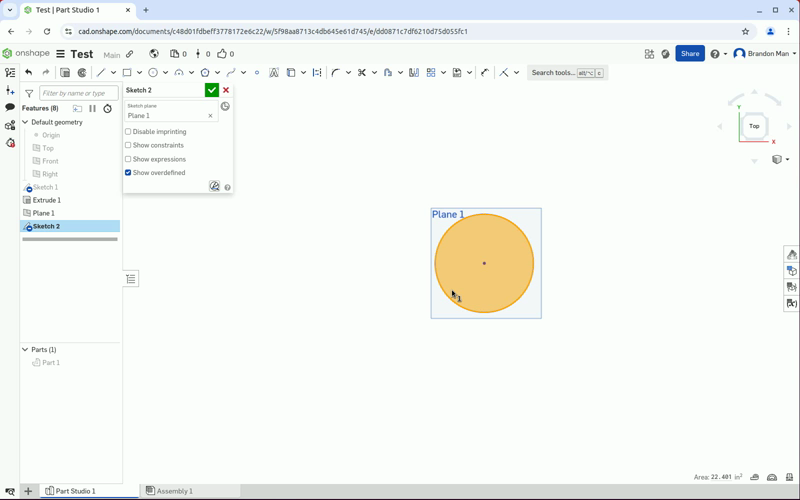
scroll(-6)
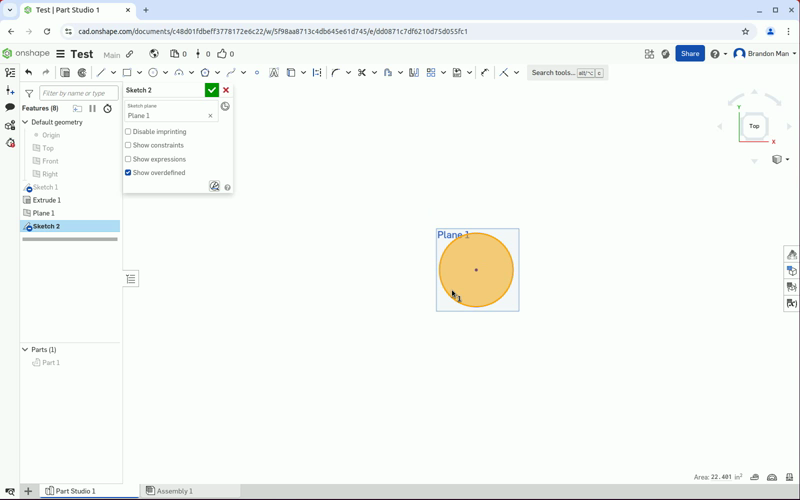
scroll(-6)
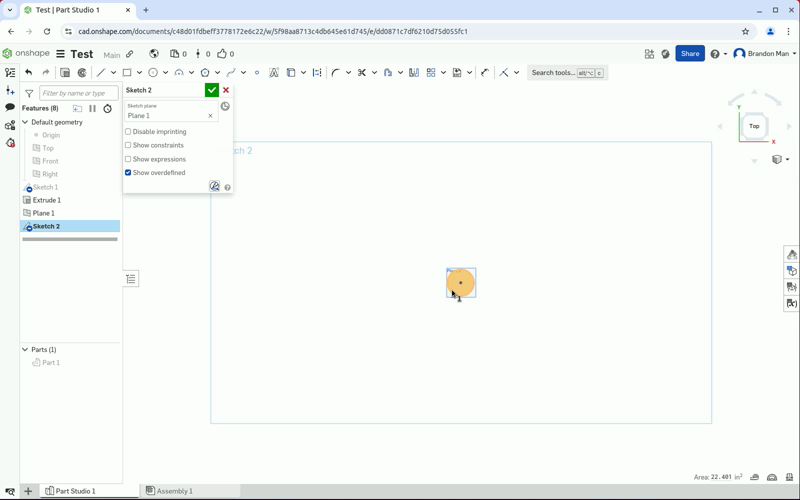
mouse_move(73, 352)
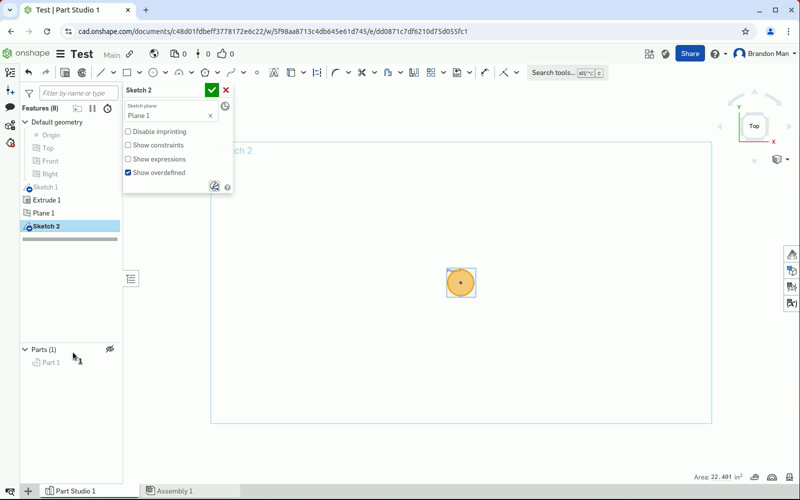
key(shift+y)
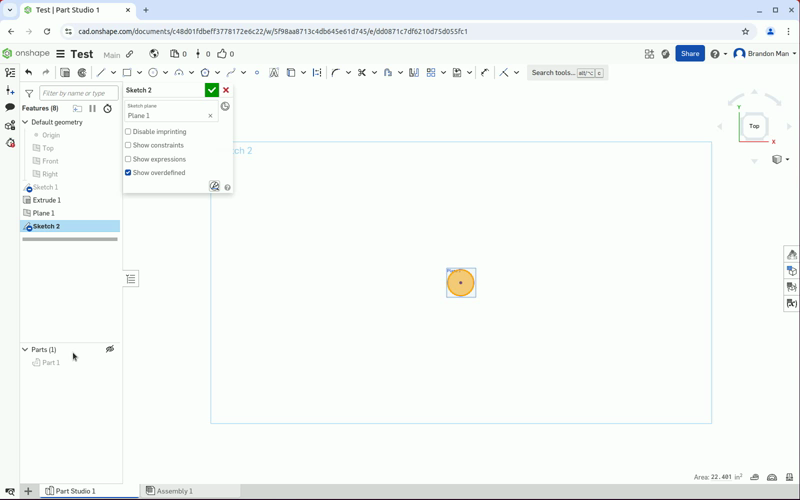
key(shift+e)
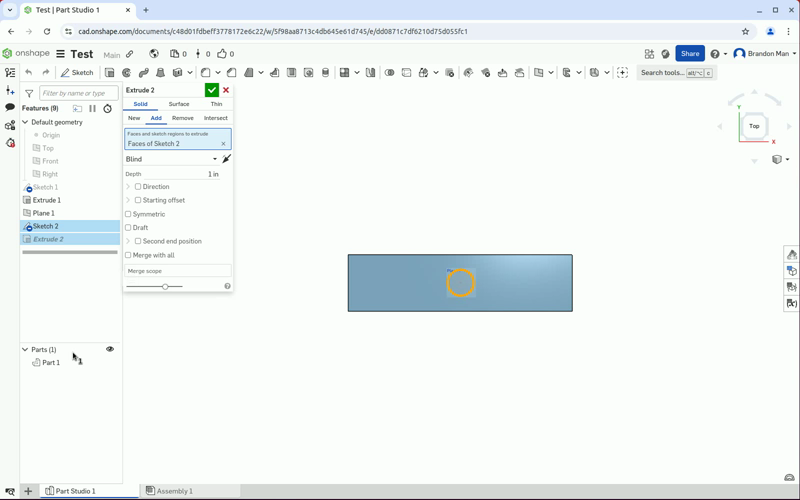
mouse_move(143, 106)
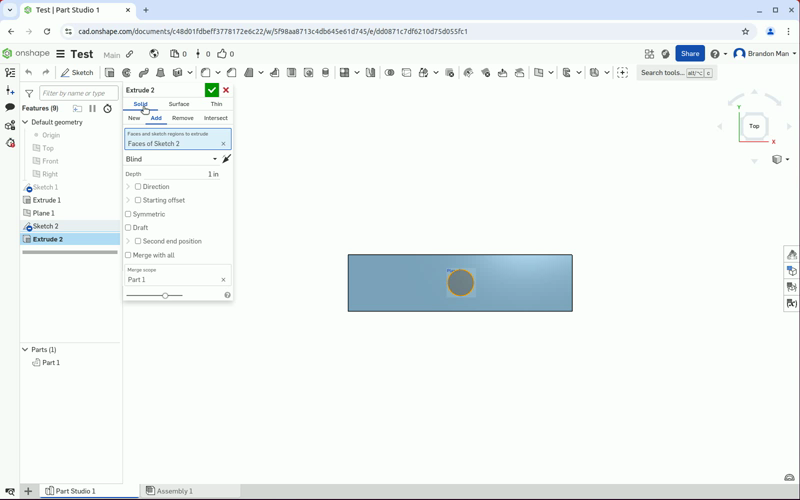
click(143, 106)
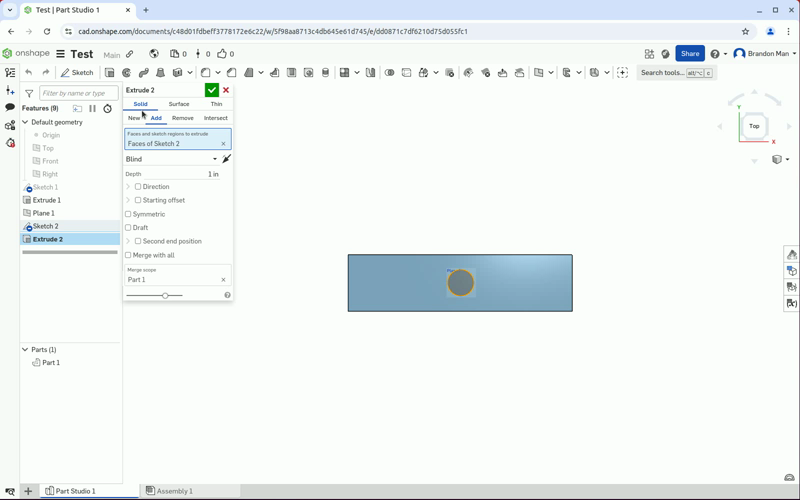
mouse_move(137, 120)
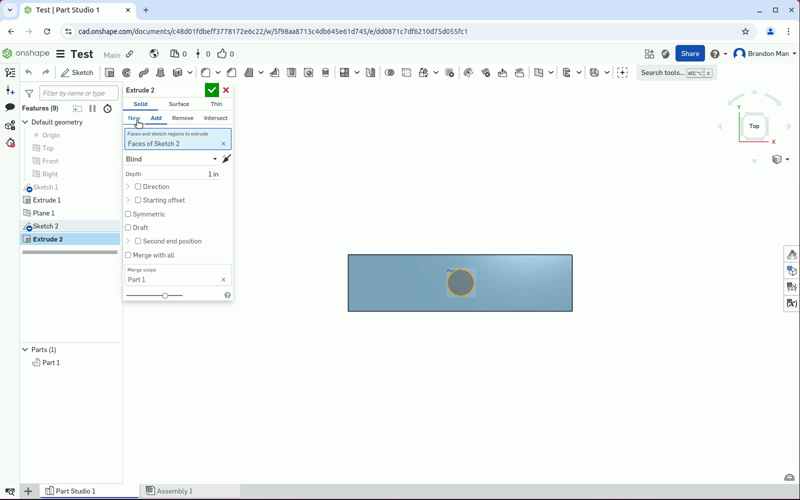
click(137, 120)
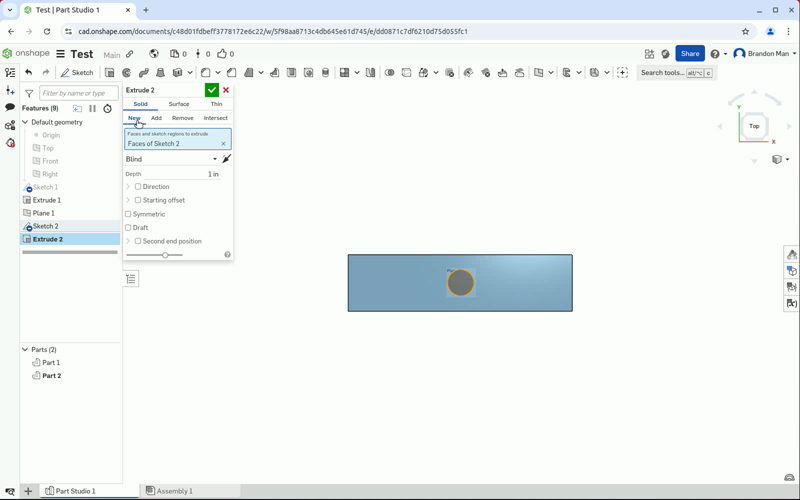
key(tab, 4)
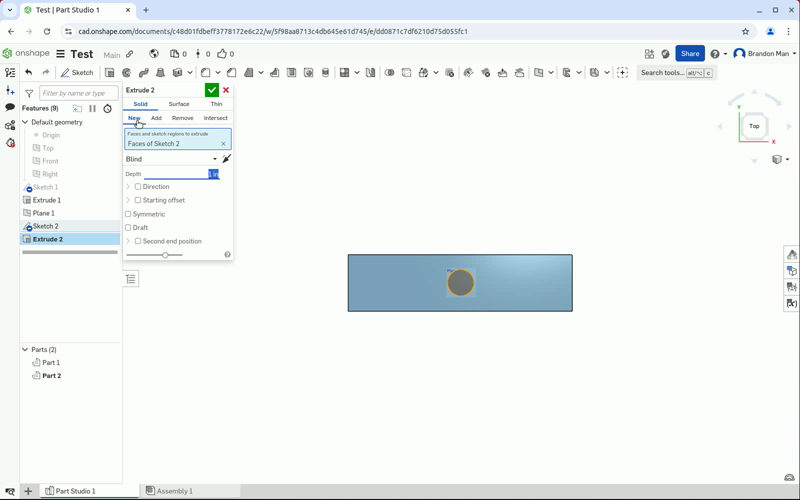
text(8.906)
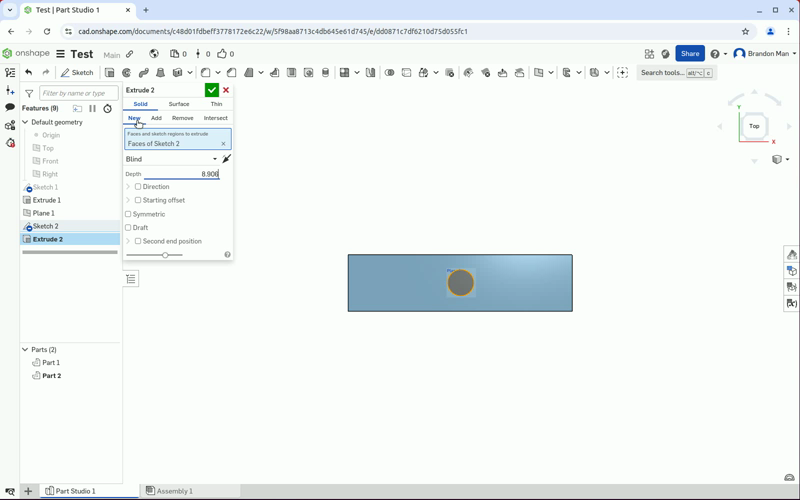
key(enter)
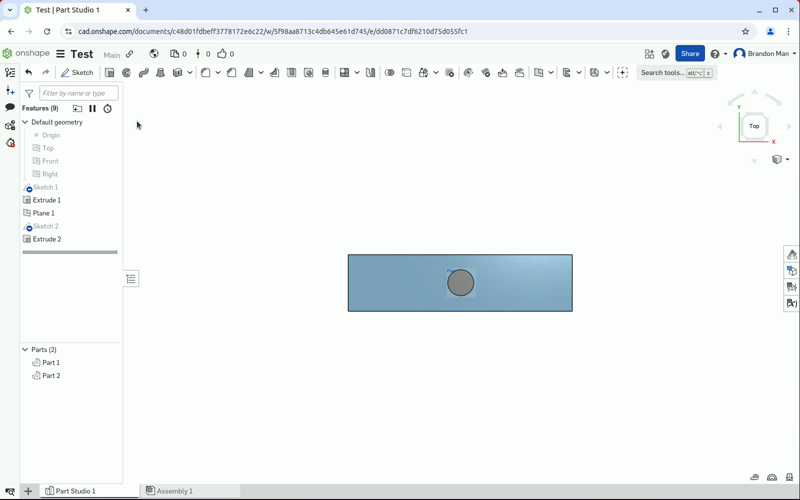
key(shift+h)
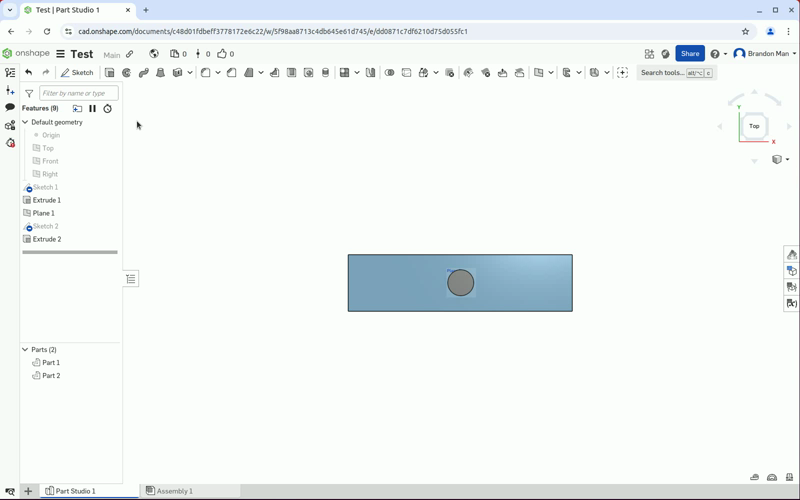
key(shift+h)
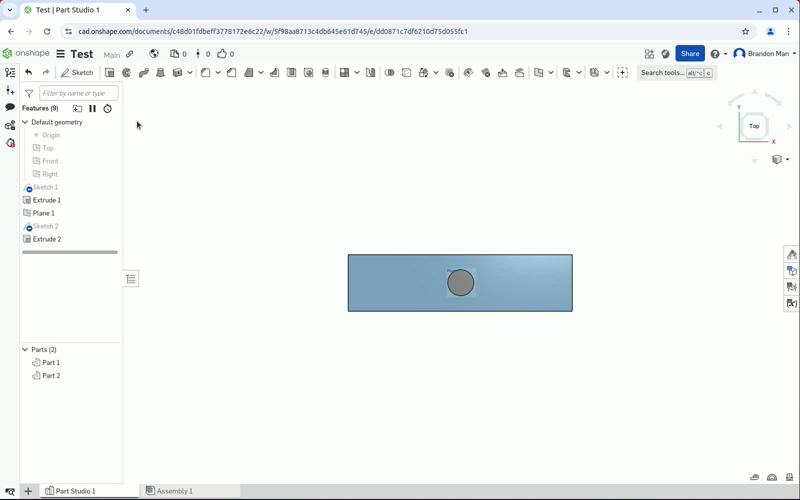
mouse_move(73, 189)
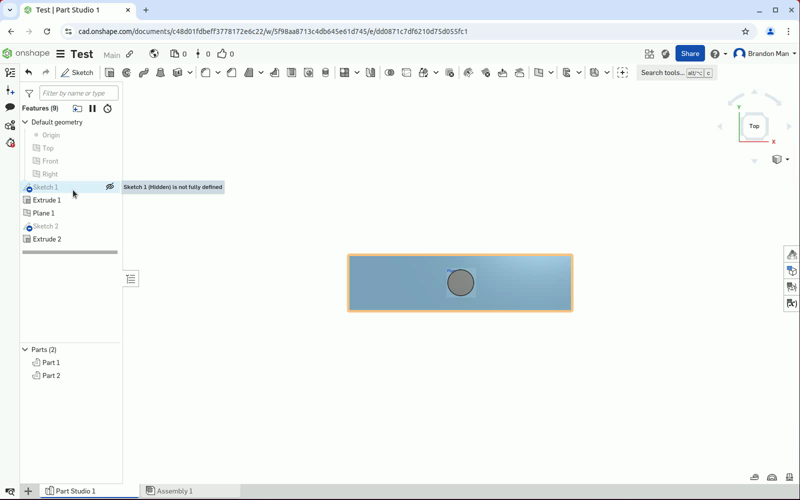
click(73, 189)
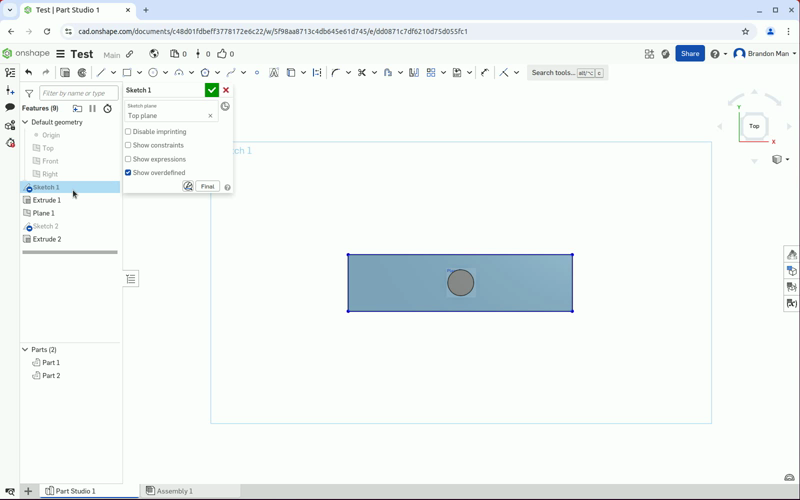
mouse_move(229, 92)
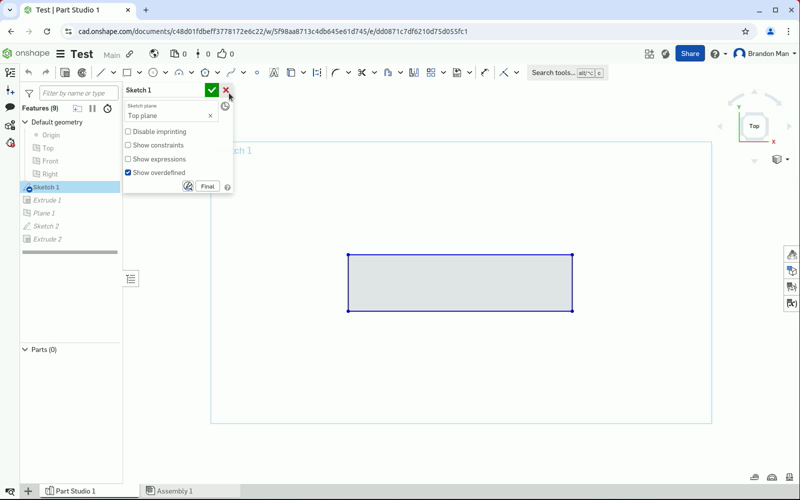
click(229, 92)
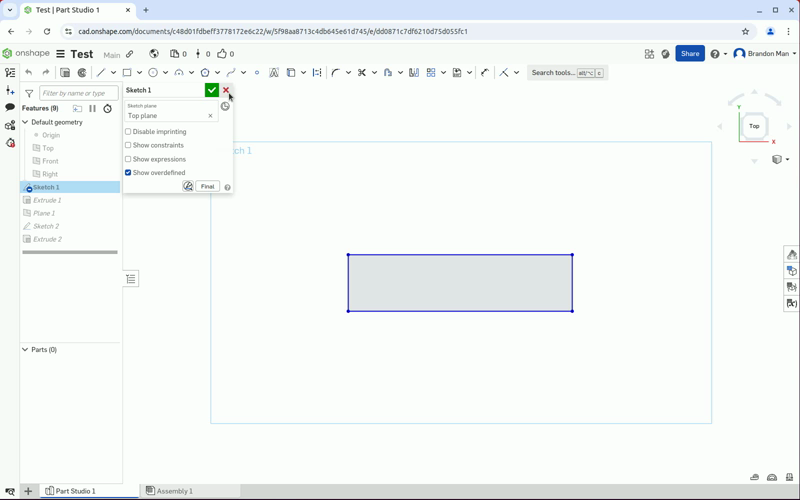
key(shift+s)
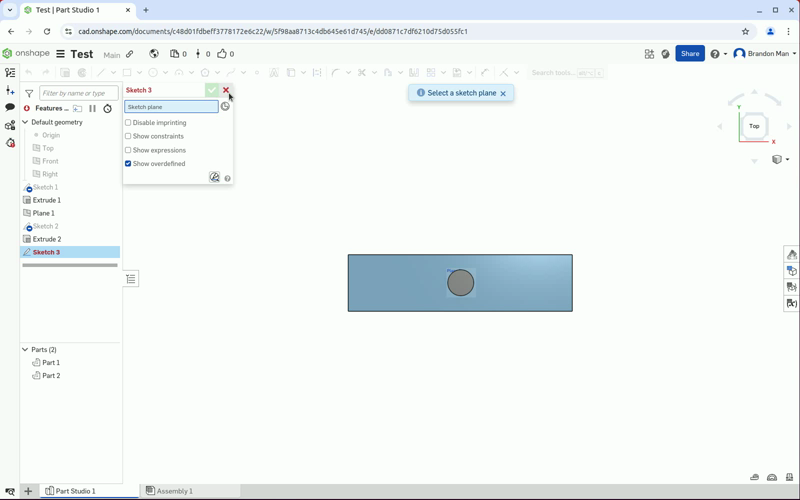
mouse_move(73, 215)
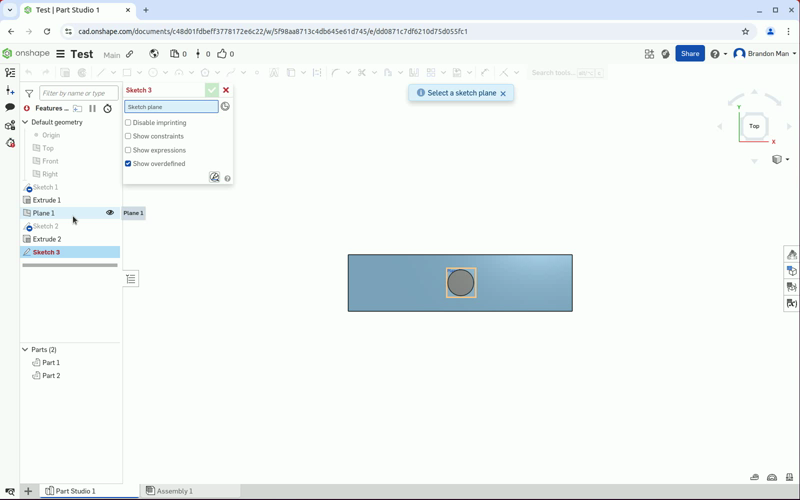
click(73, 215)
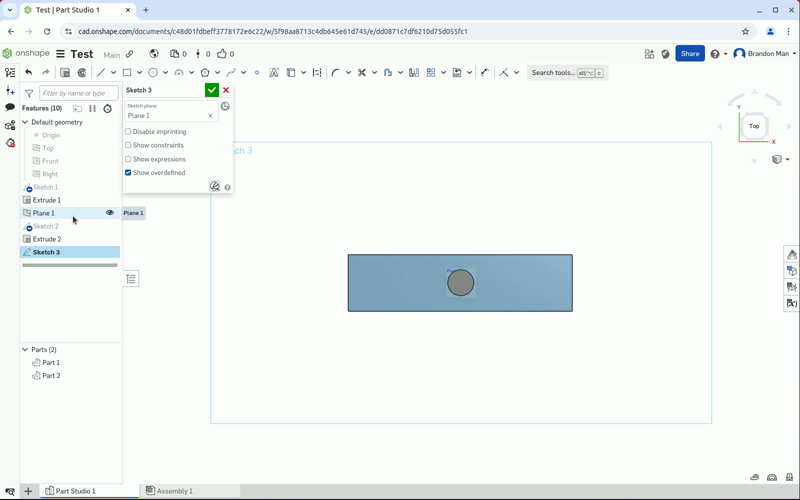
mouse_move(73, 352)
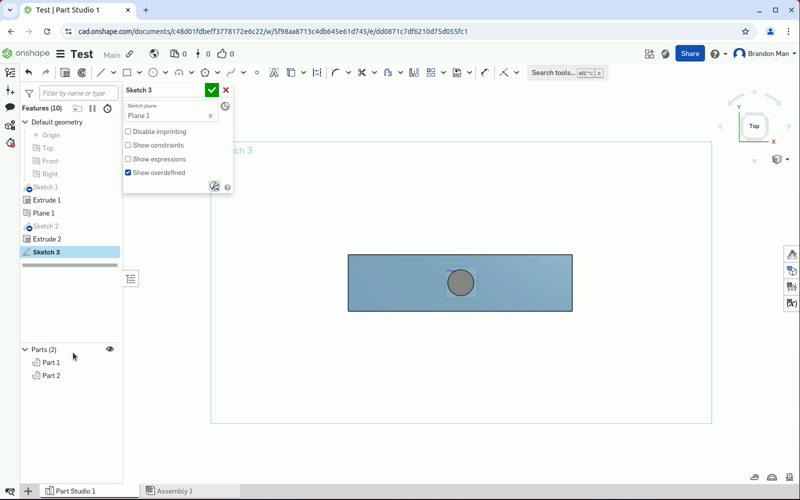
key(y)
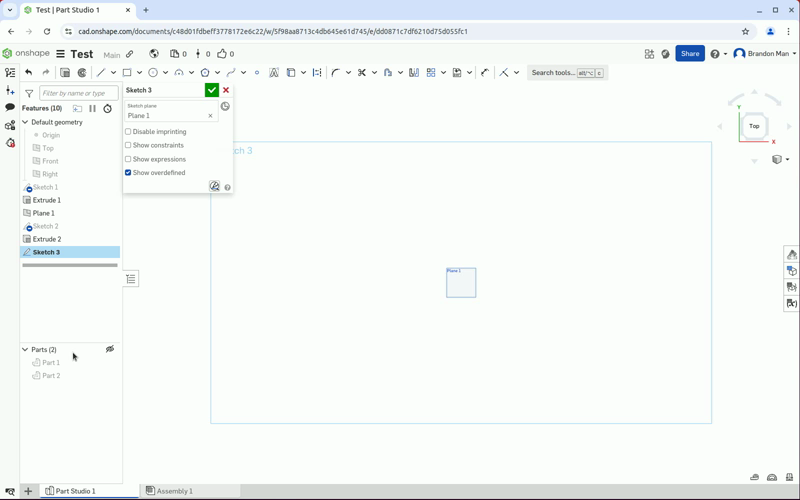
key(c)
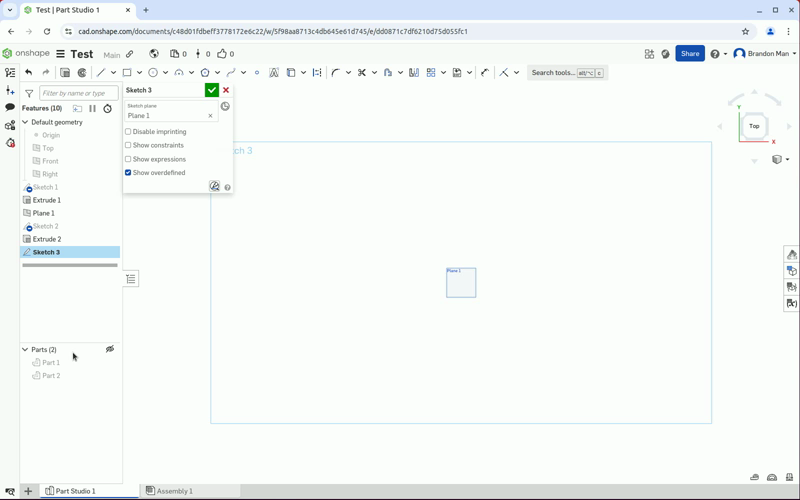
key_down(shift)
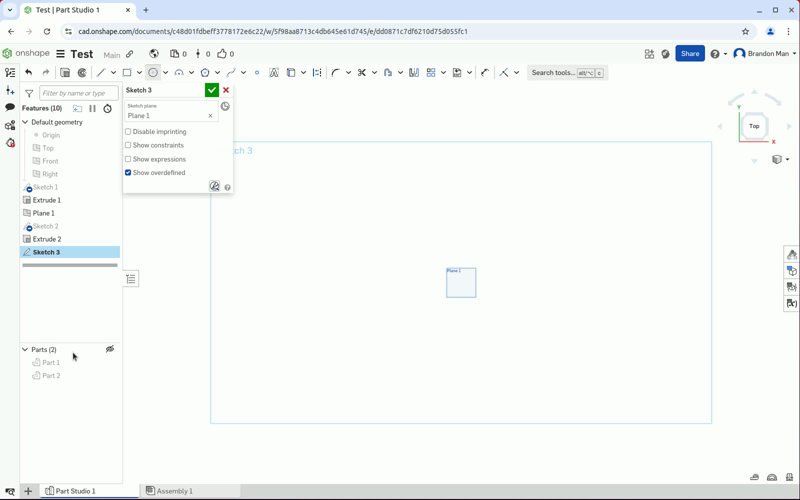
mouse_move(517, 282)
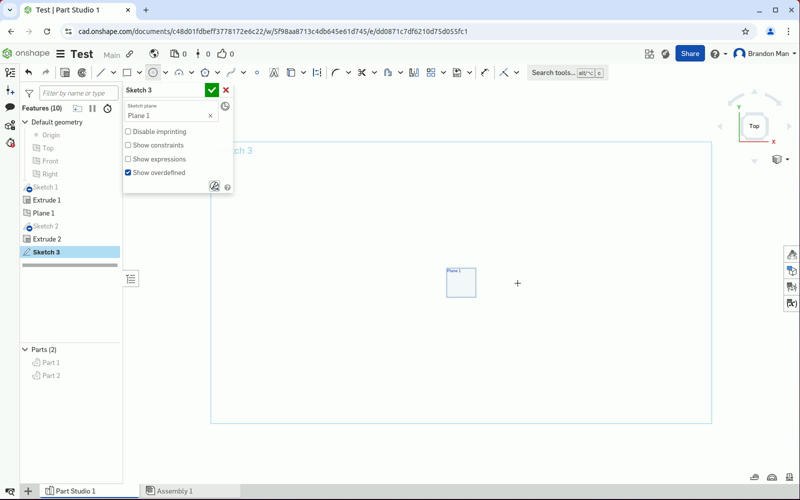
click(517, 282)
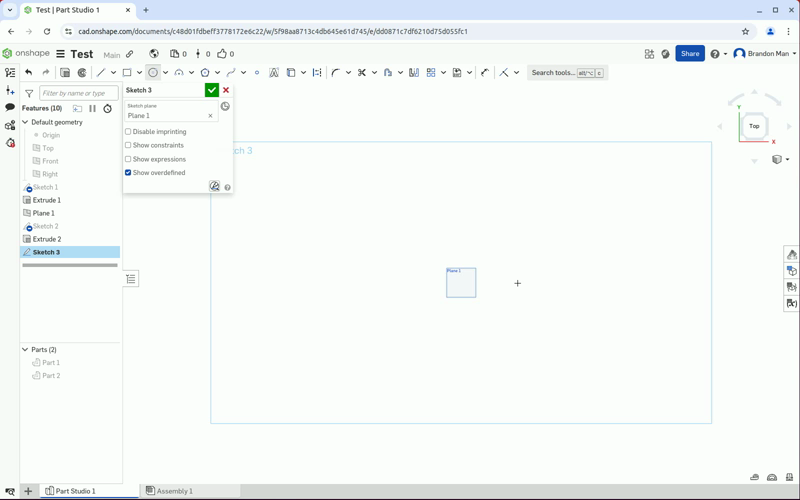
key_up(shift)
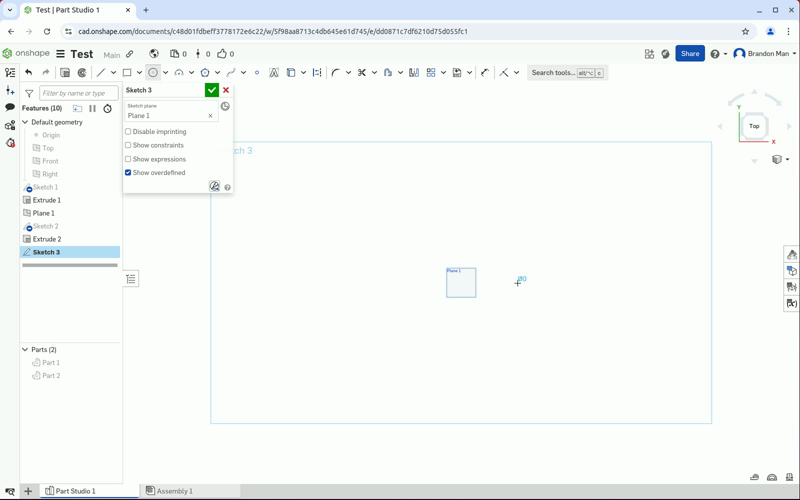
mouse_move(535, 282)
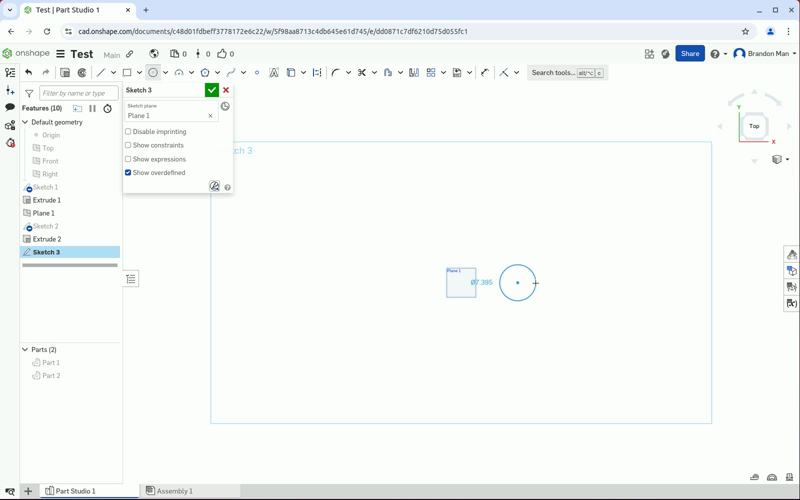
click(535, 282)
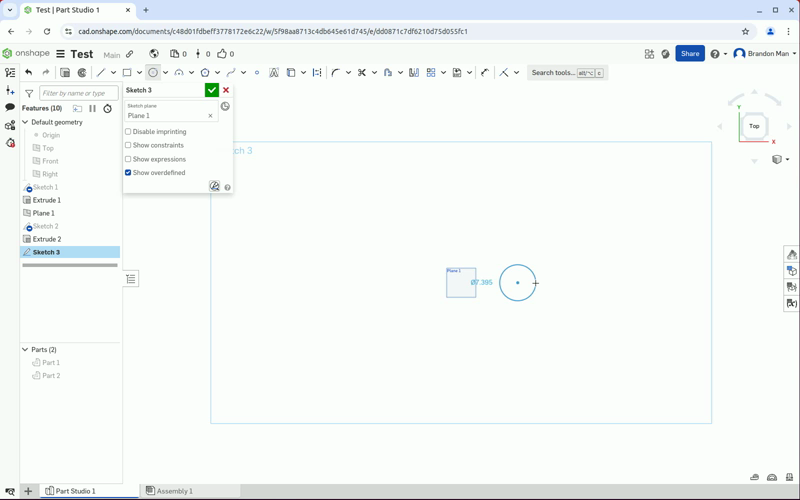
key(esc)
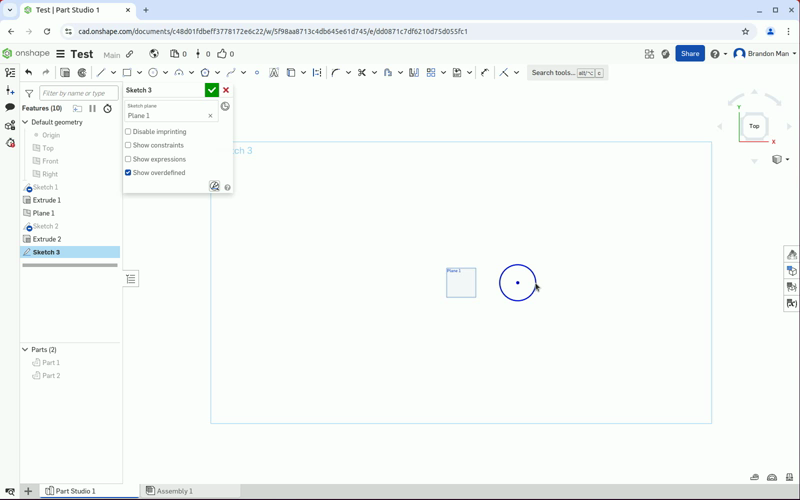
mouse_move(517, 288)
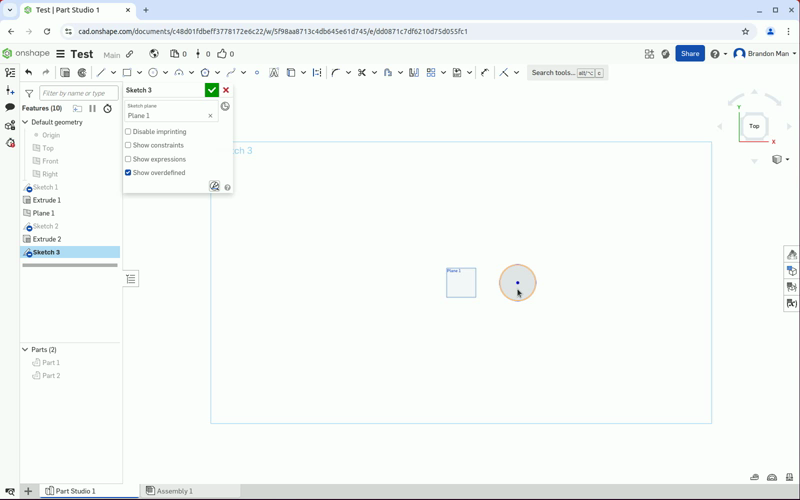
scroll(6)
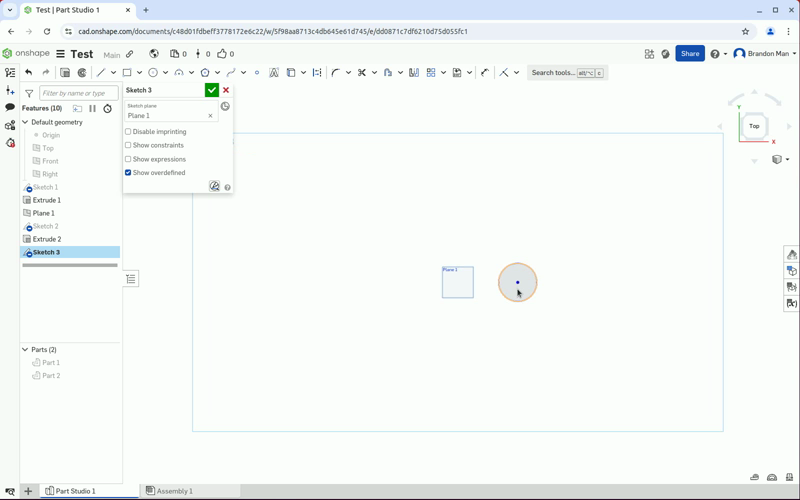
scroll(6)
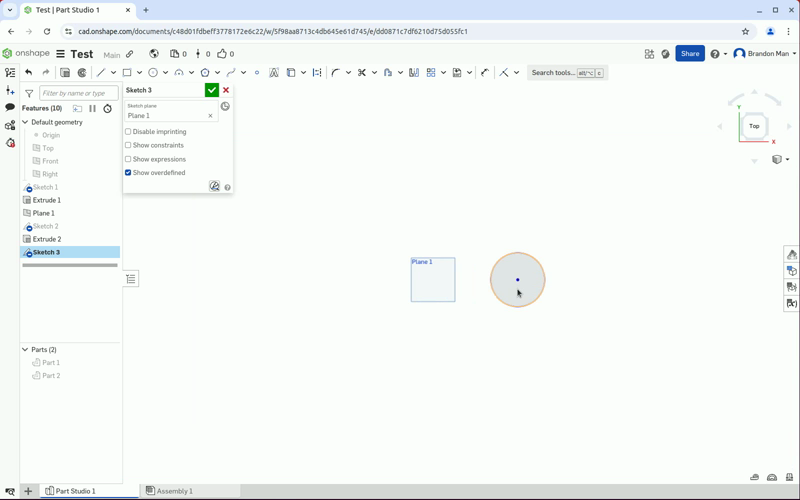
scroll(6)
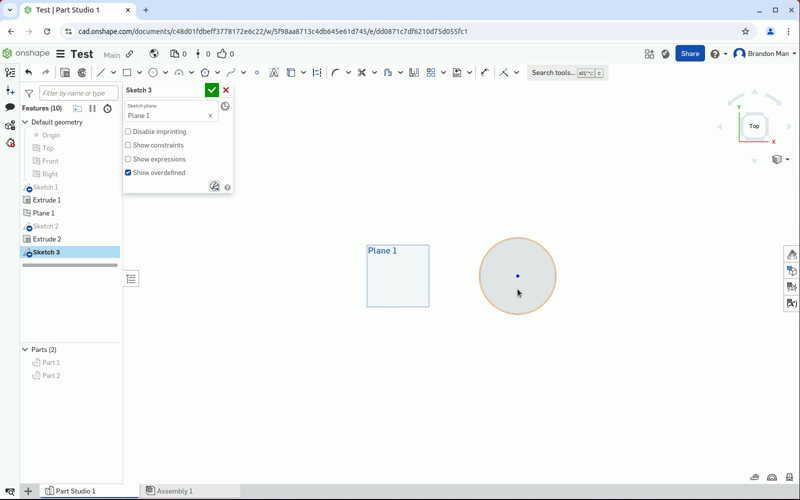
scroll(6)
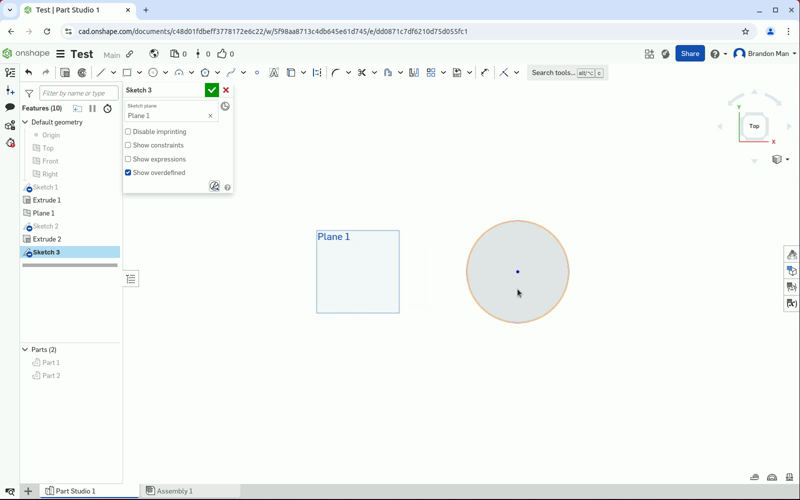
scroll(6)
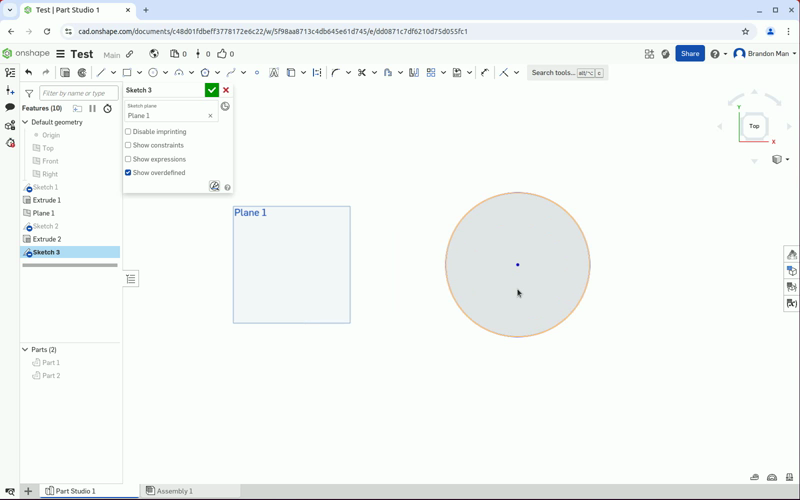
scroll(6)
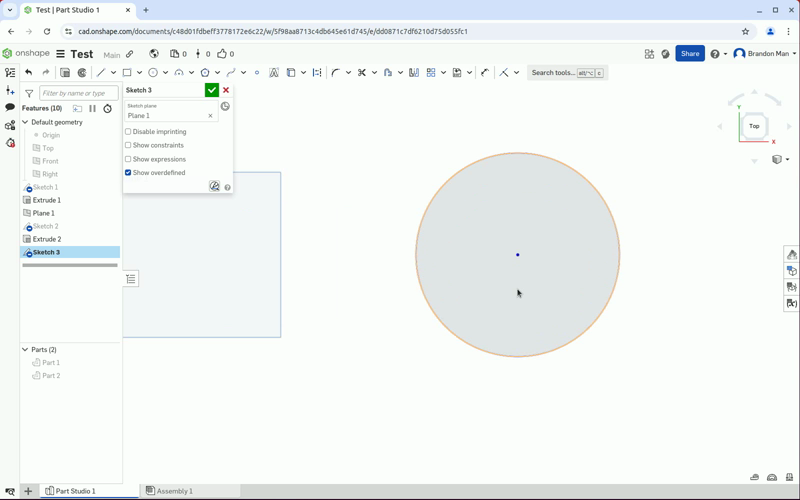
scroll(6)
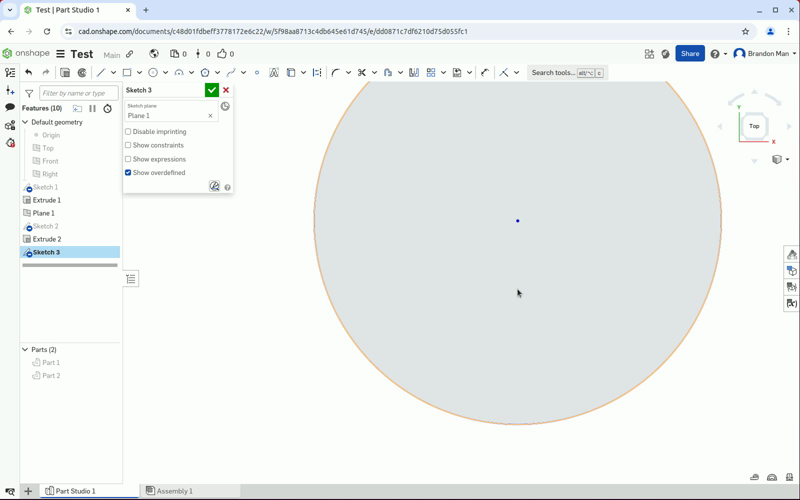
click(517, 288)
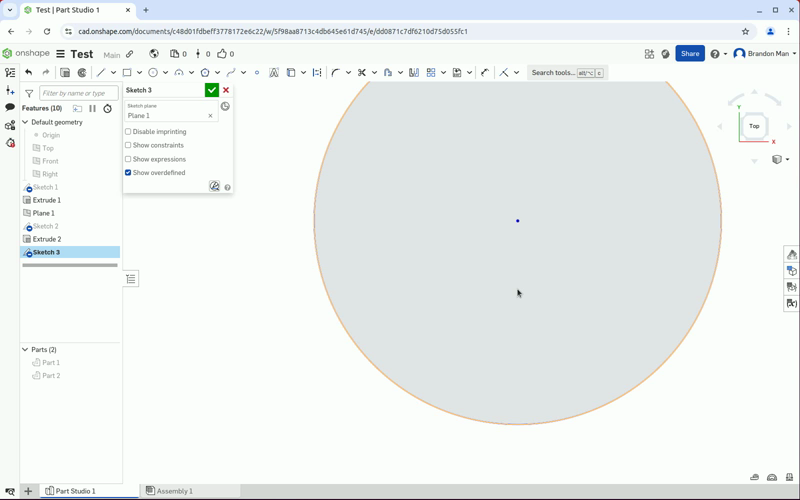
scroll(-6)
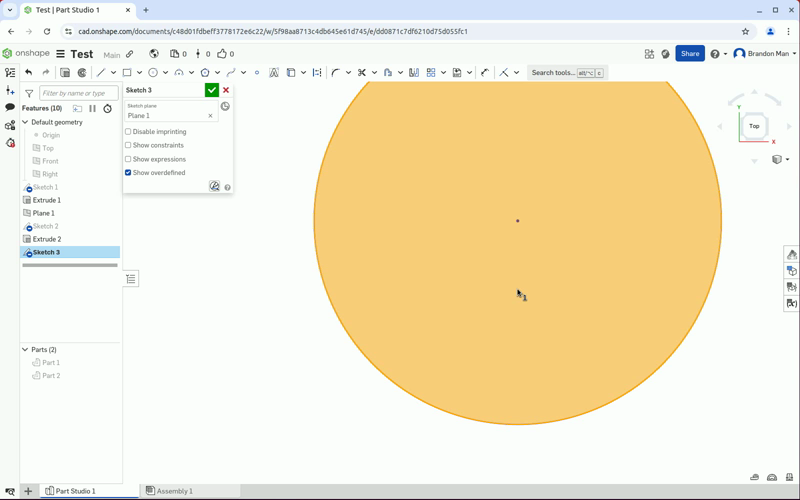
scroll(-6)
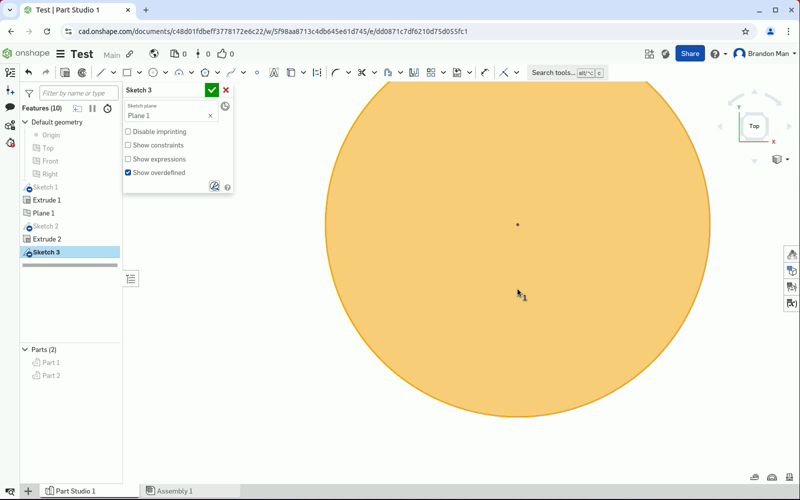
scroll(-6)
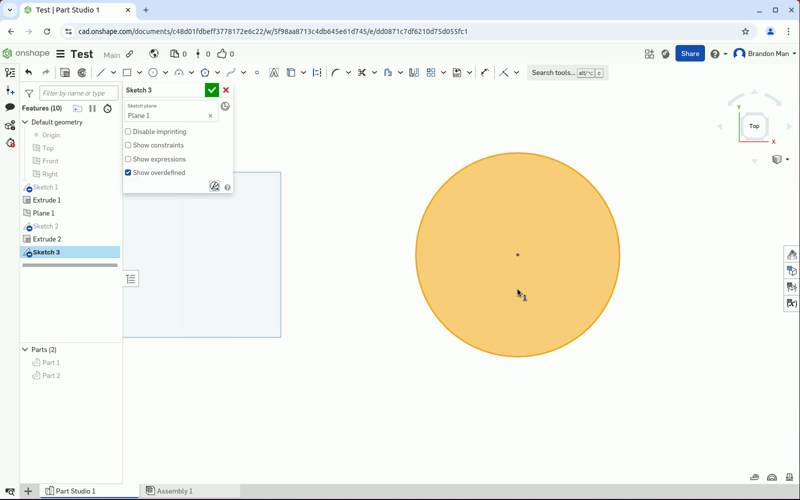
scroll(-6)
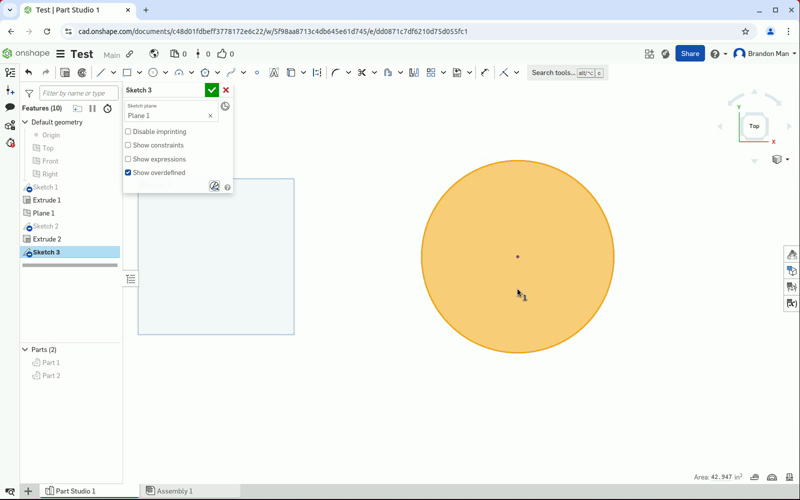
scroll(-6)
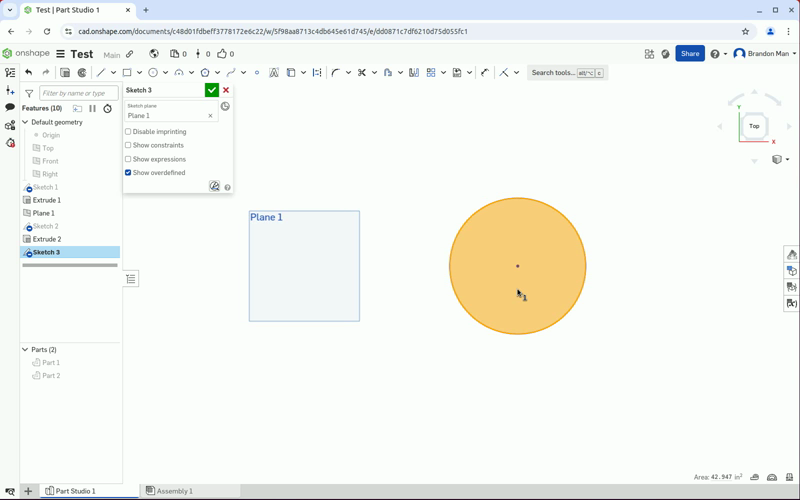
scroll(-6)
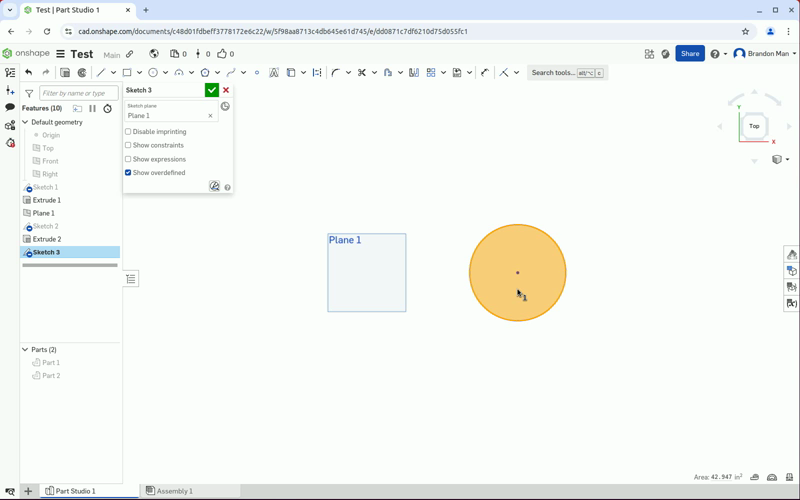
scroll(-6)
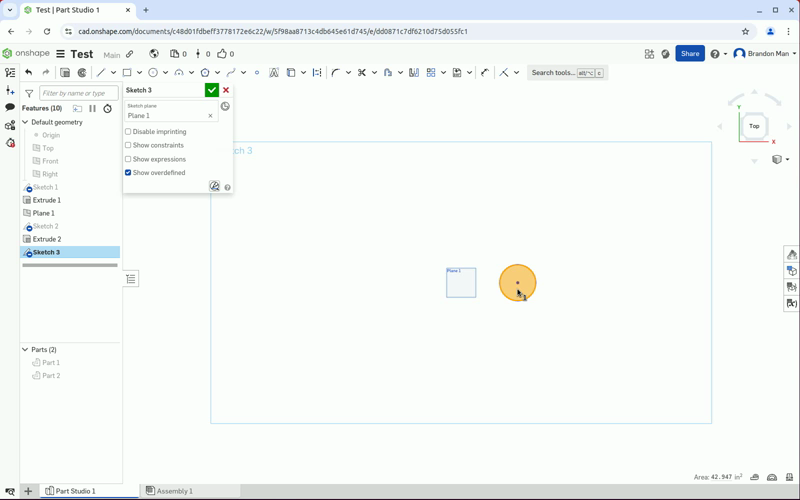
mouse_move(73, 352)
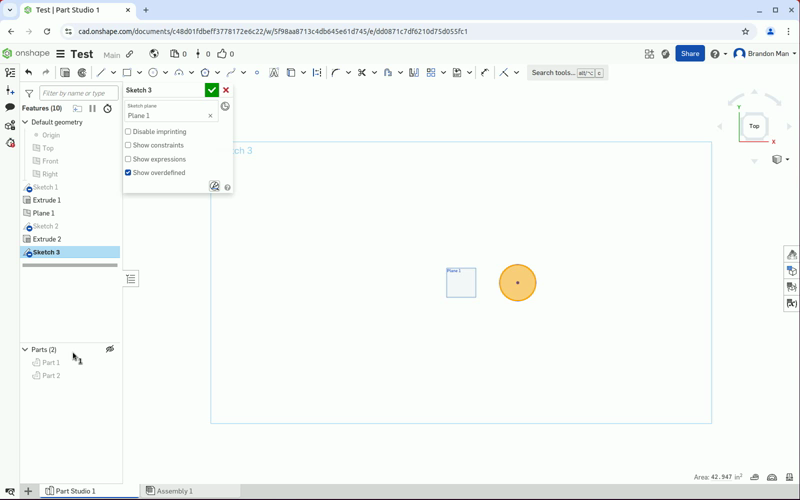
key(shift+y)
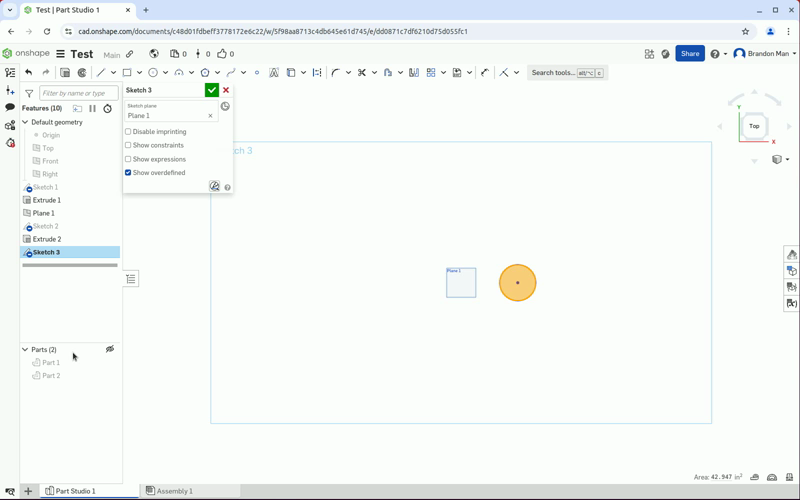
key(shift+e)
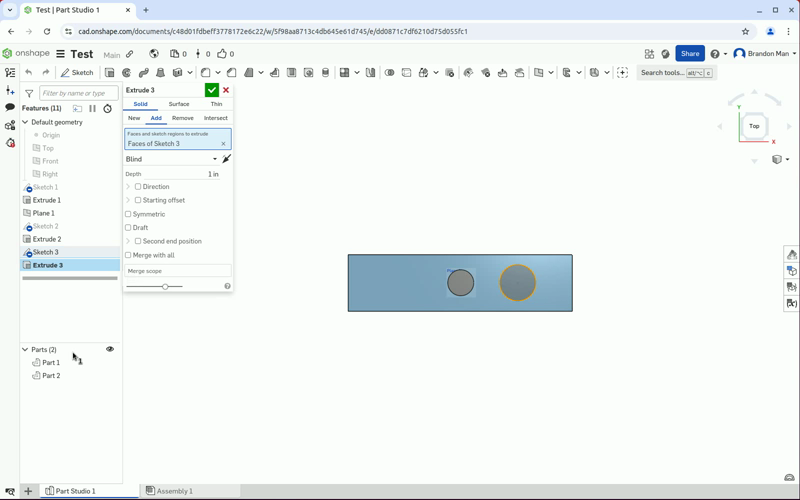
mouse_move(143, 106)
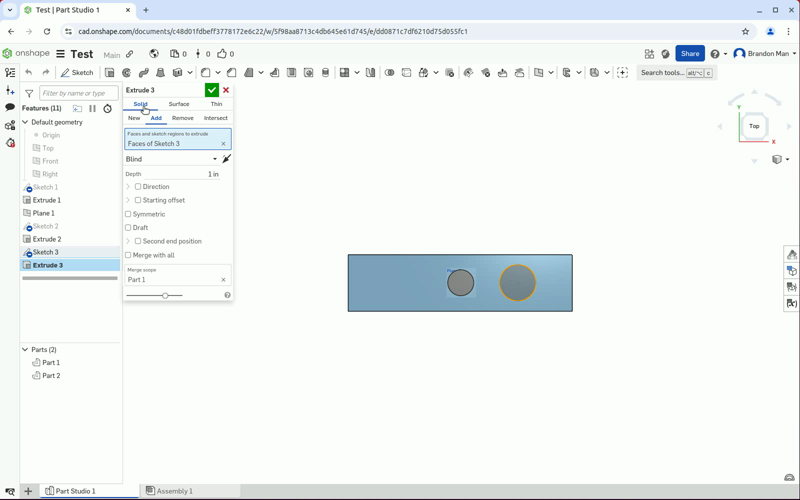
click(143, 106)
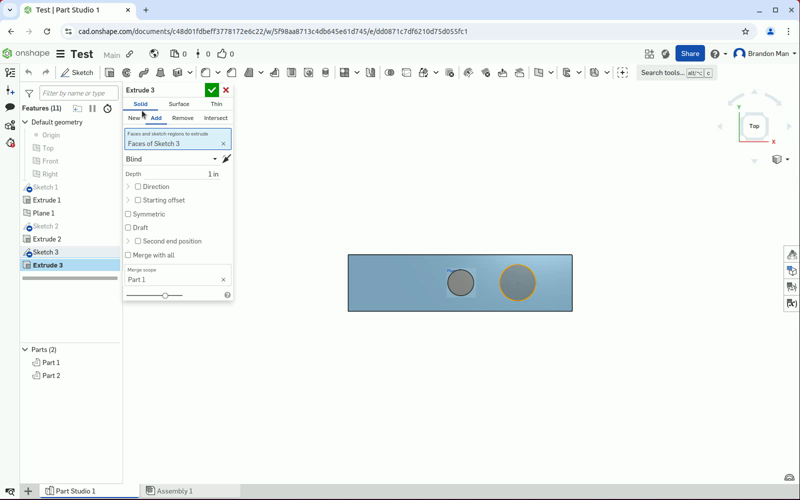
mouse_move(137, 120)
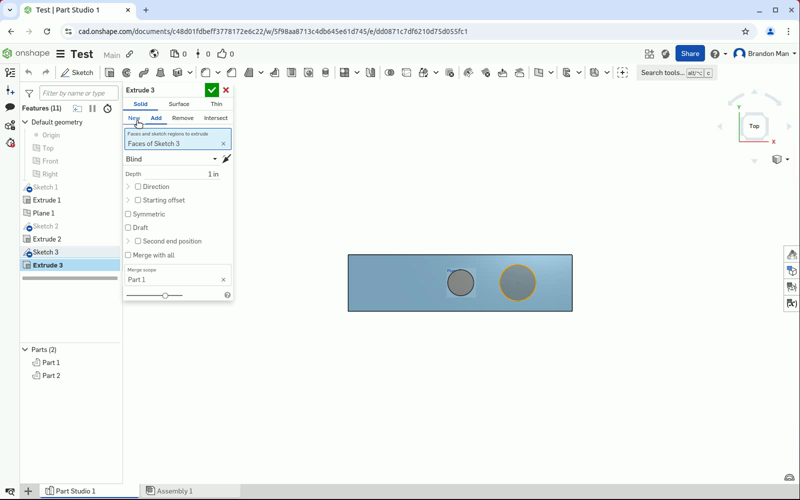
click(137, 120)
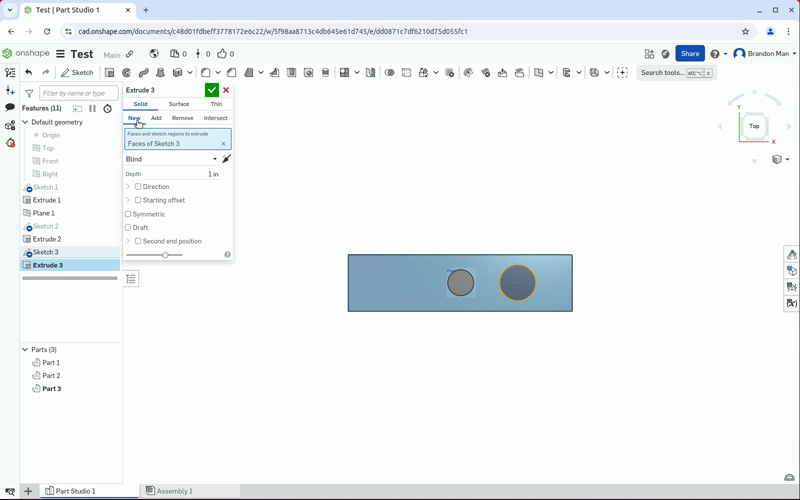
key(tab, 4)
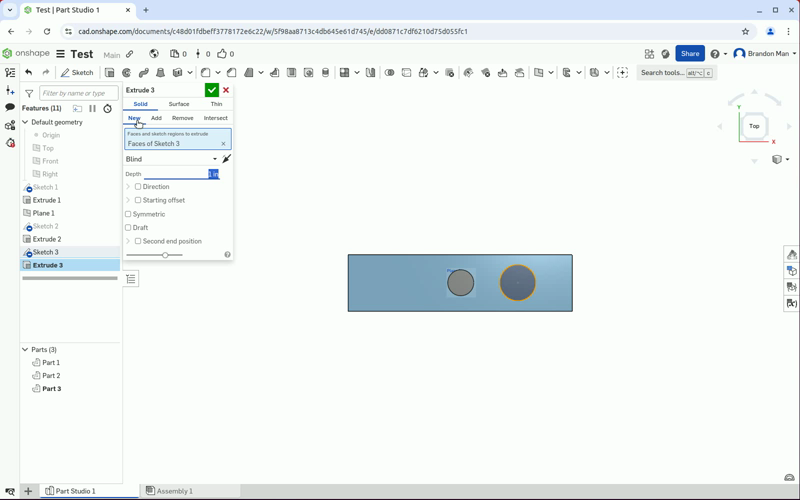
text(8.906)
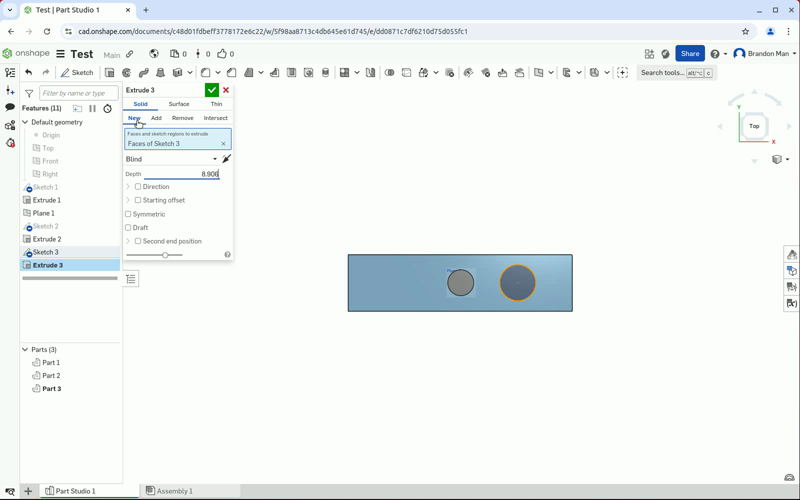
key(enter)
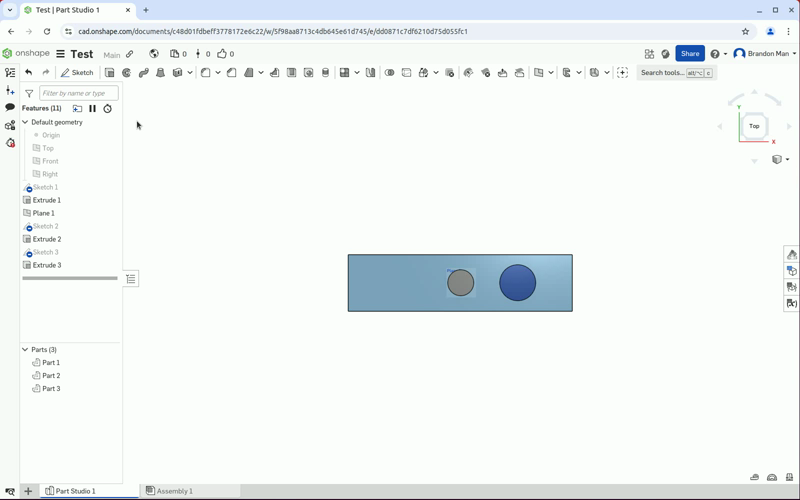
key(shift+h)
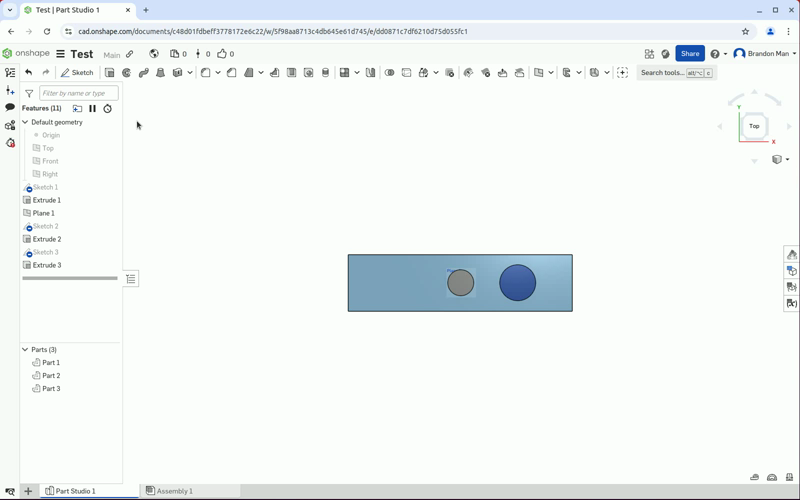
key(shift+h)
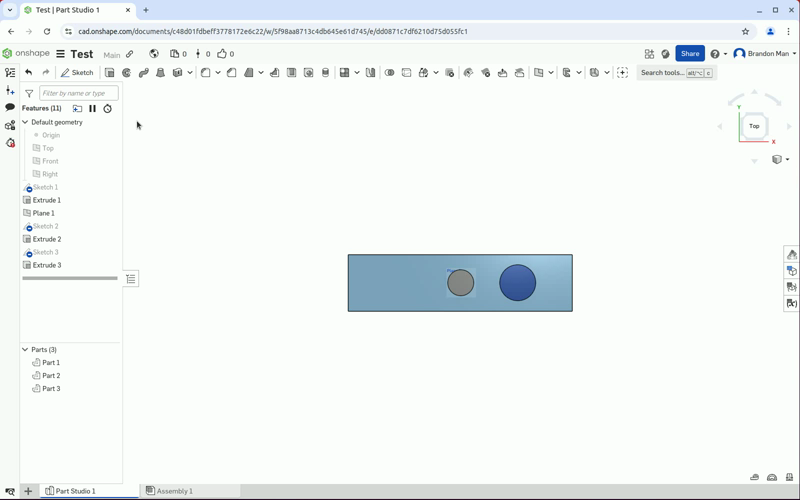
mouse_move(73, 189)
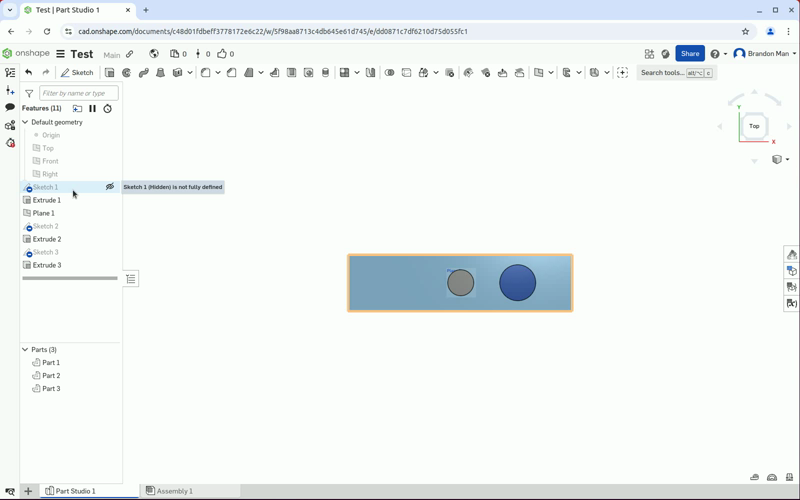
click(73, 189)
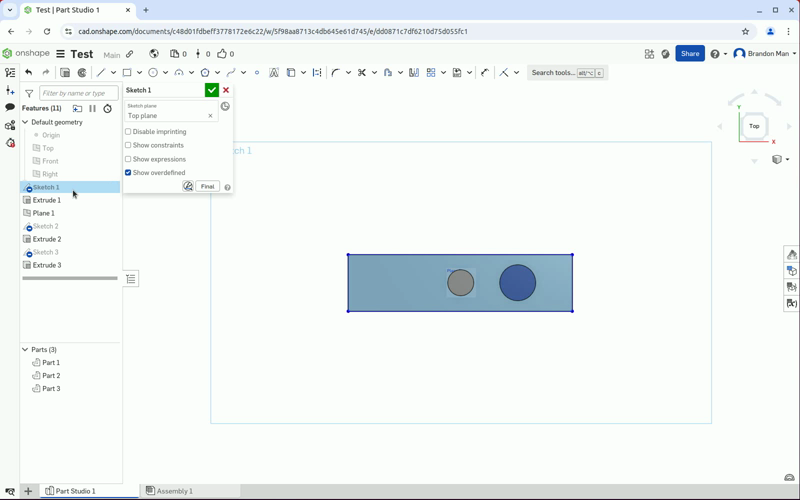
mouse_move(229, 92)
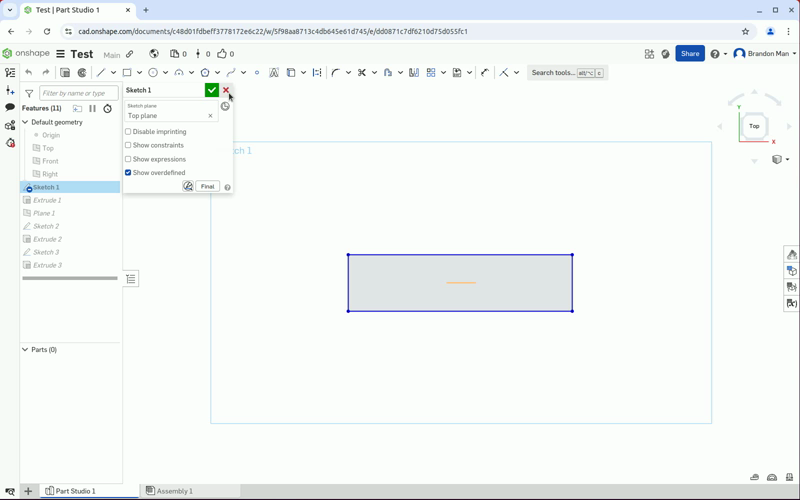
click(229, 92)
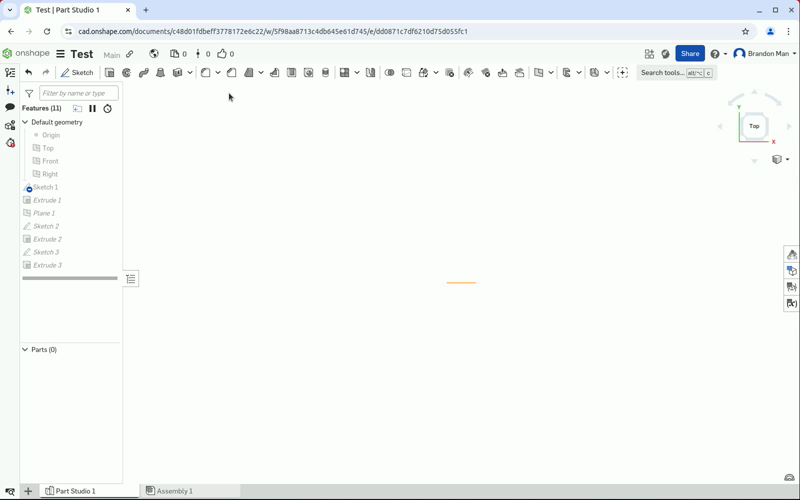
key(shift+s)
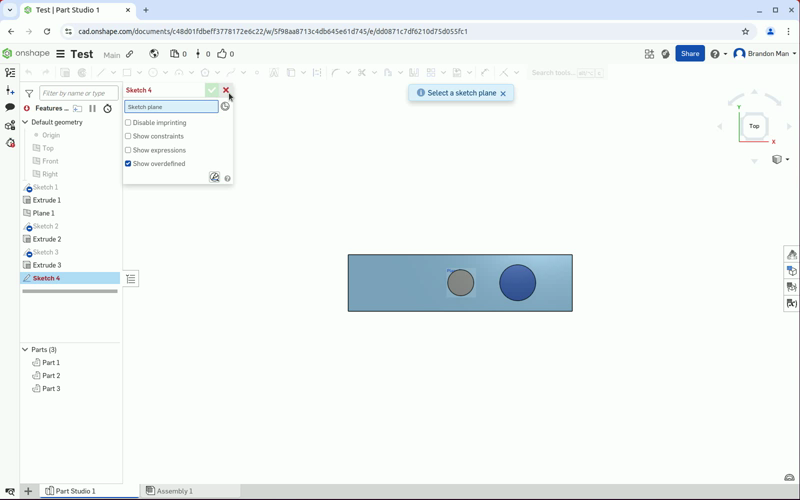
mouse_move(73, 215)
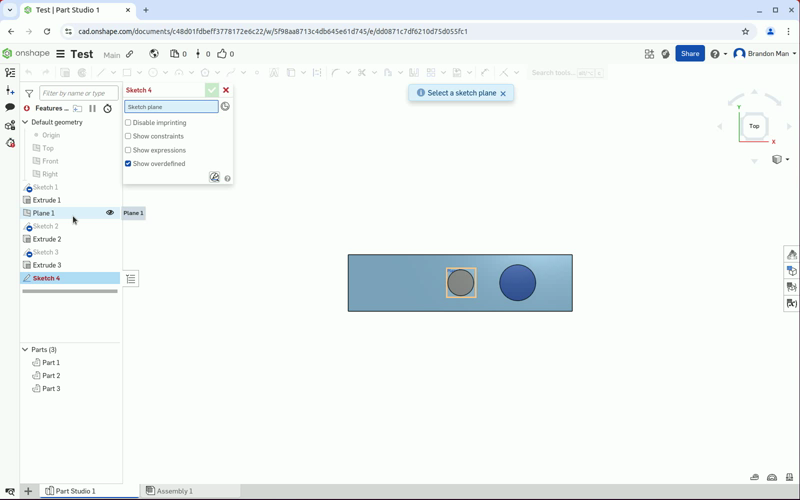
click(73, 215)
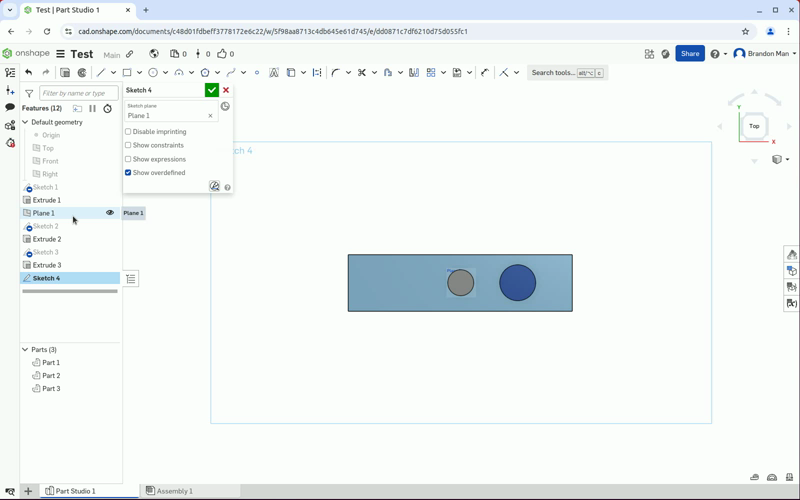
mouse_move(73, 352)
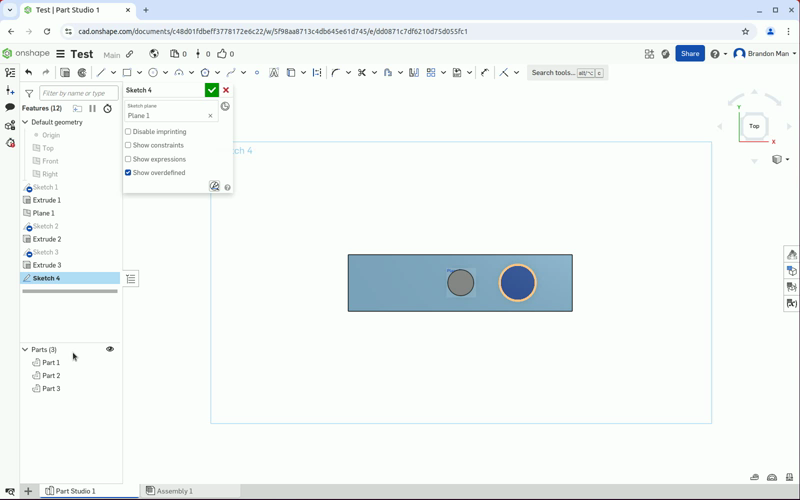
key(y)
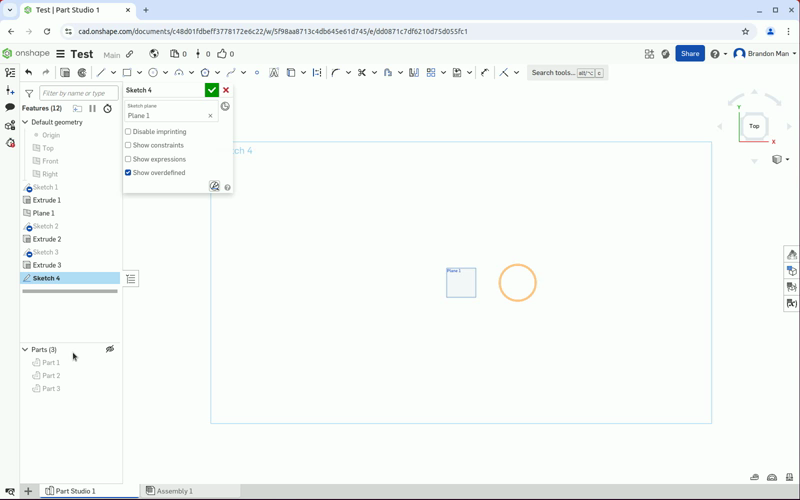
key(c)
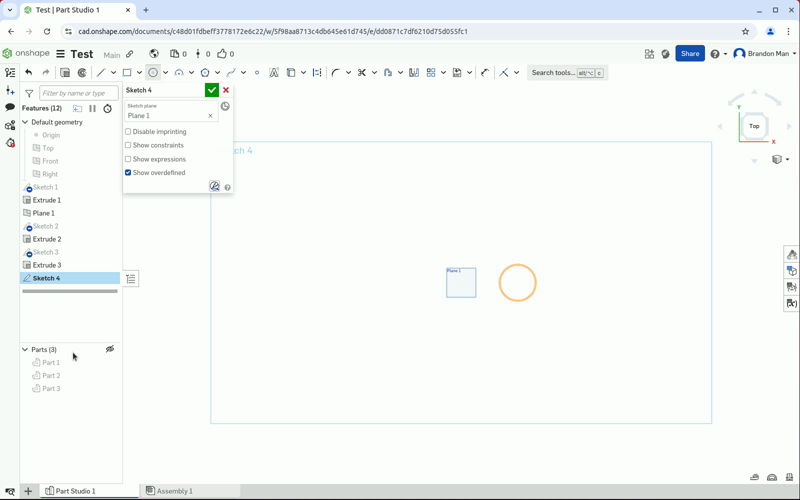
key_down(shift)
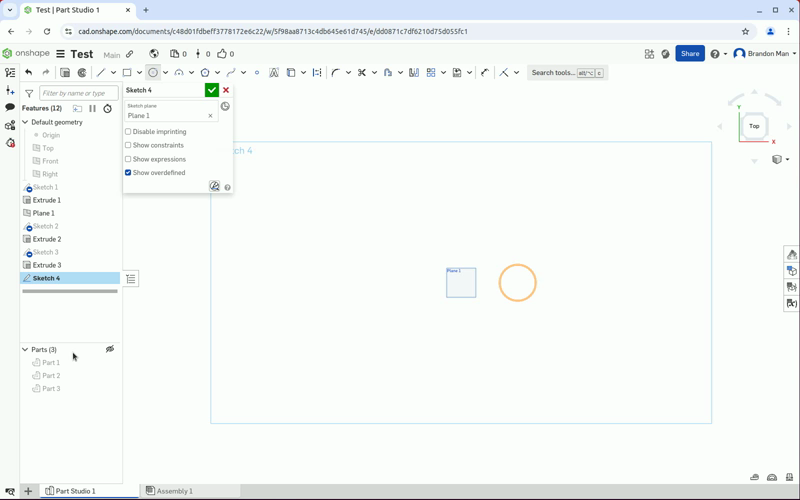
mouse_move(401, 282)
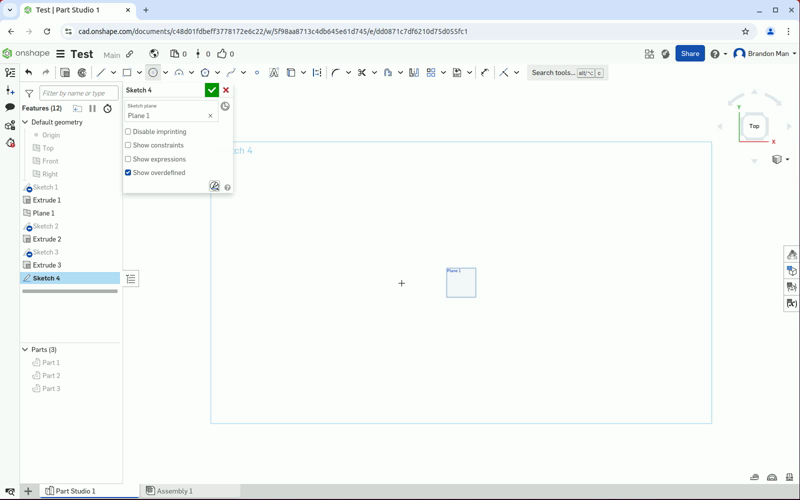
click(401, 282)
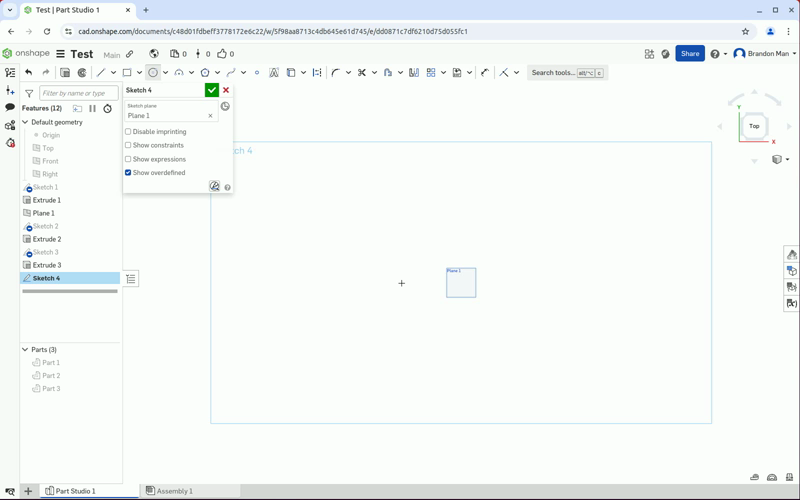
key_up(shift)
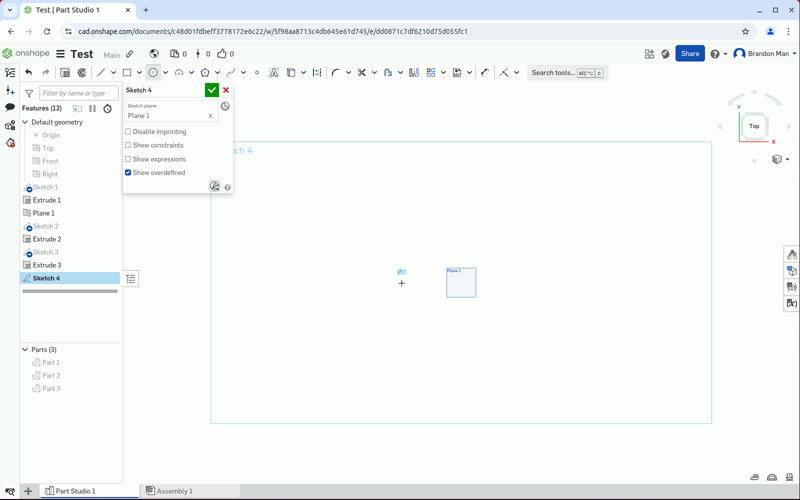
mouse_move(413, 282)
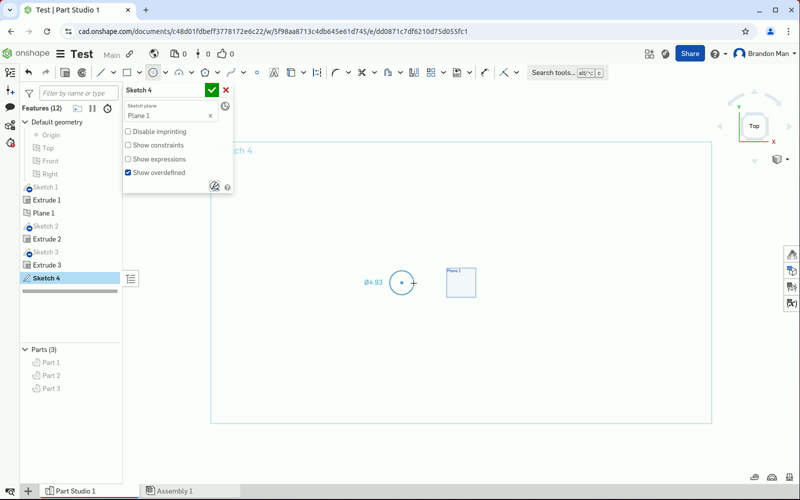
click(413, 282)
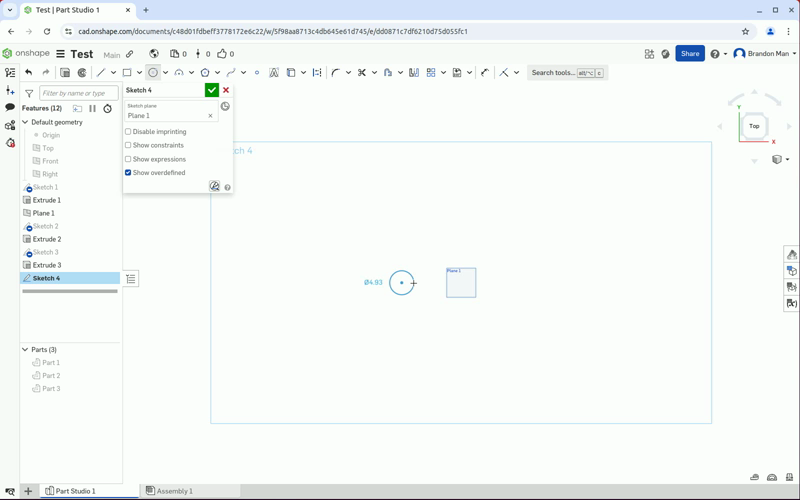
key(esc)
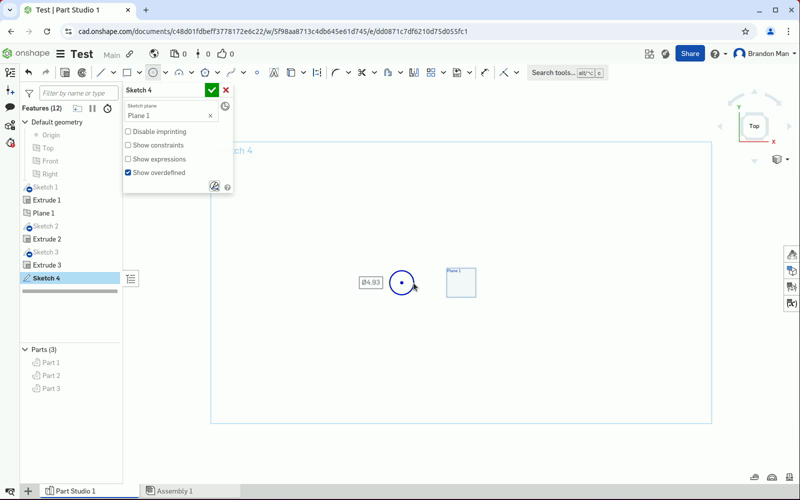
mouse_move(392, 287)
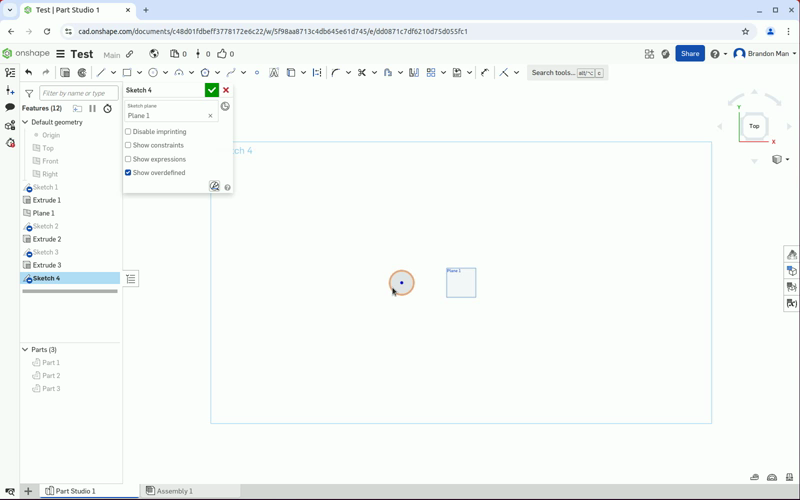
scroll(6)
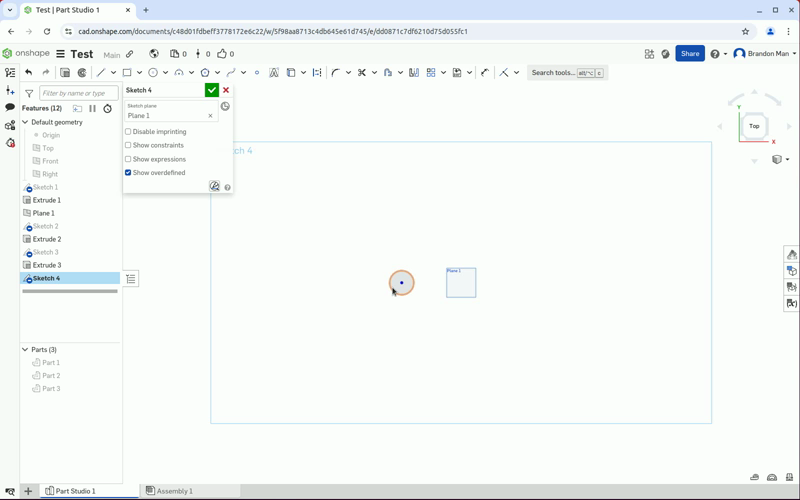
scroll(6)
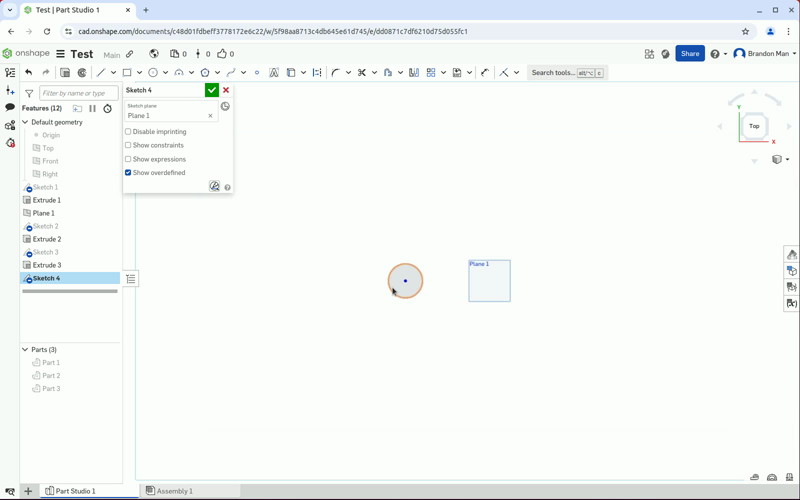
scroll(6)
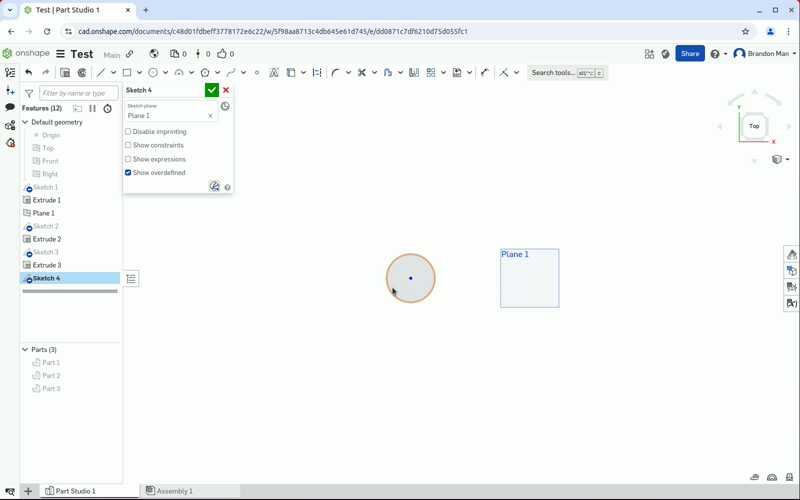
scroll(6)
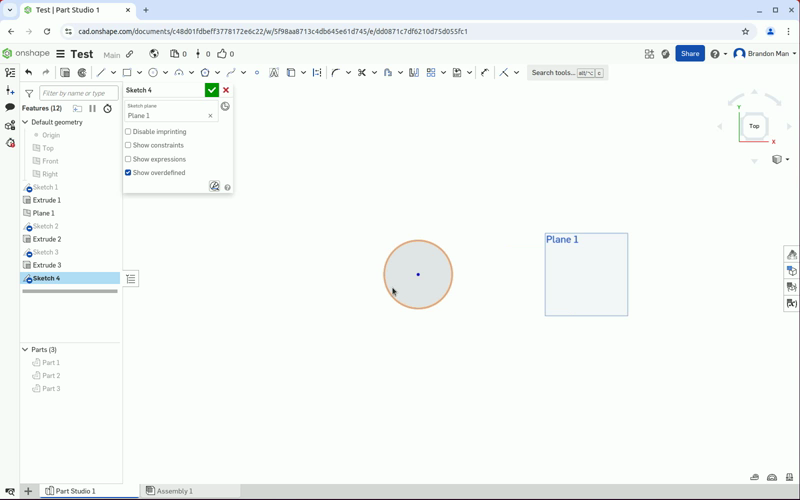
scroll(6)
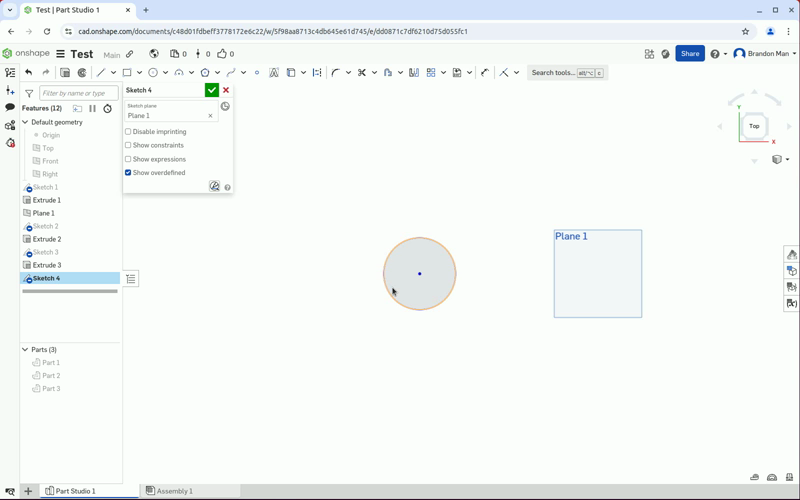
scroll(6)
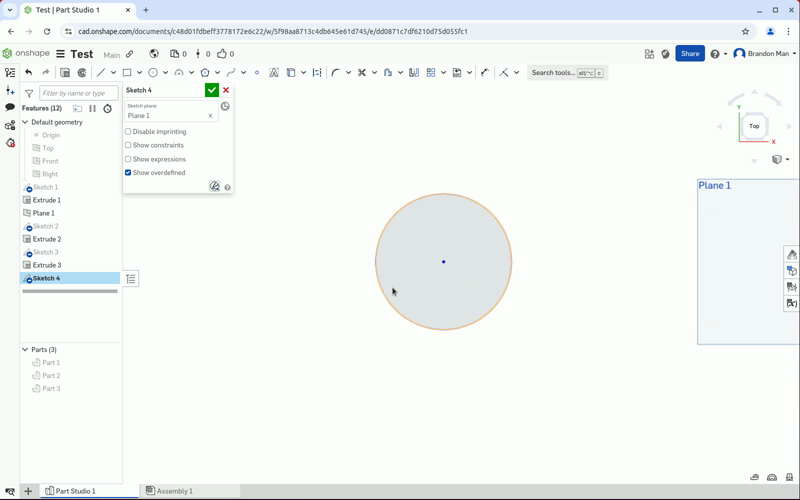
scroll(6)
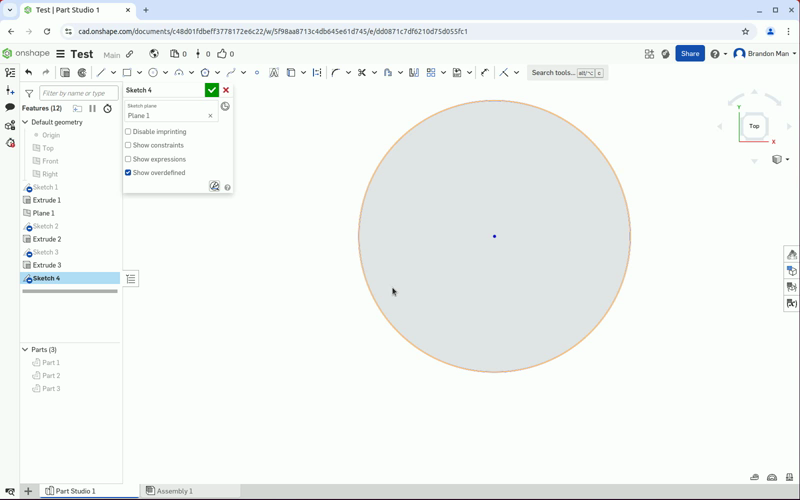
click(392, 287)
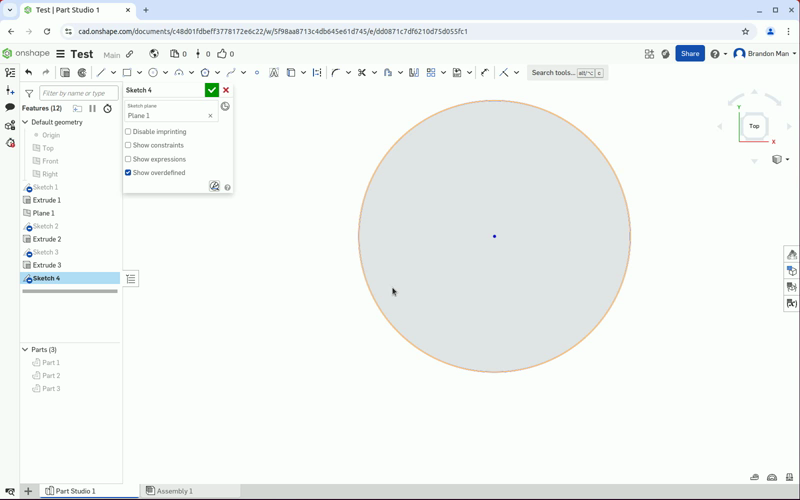
scroll(-6)
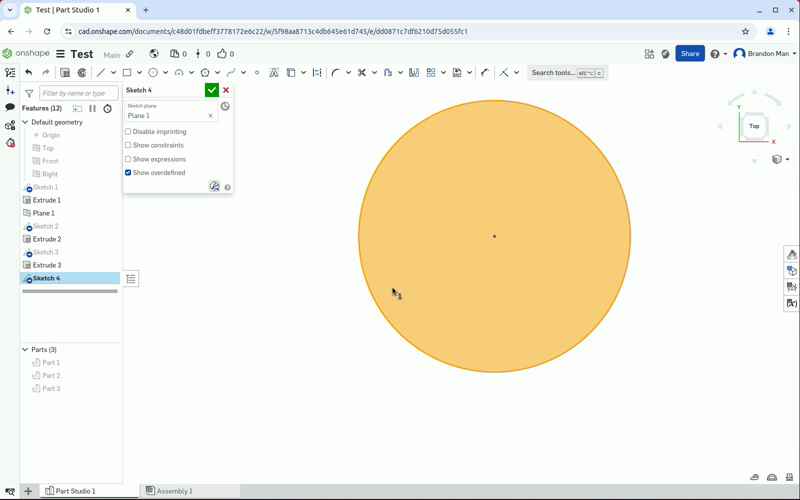
scroll(-6)
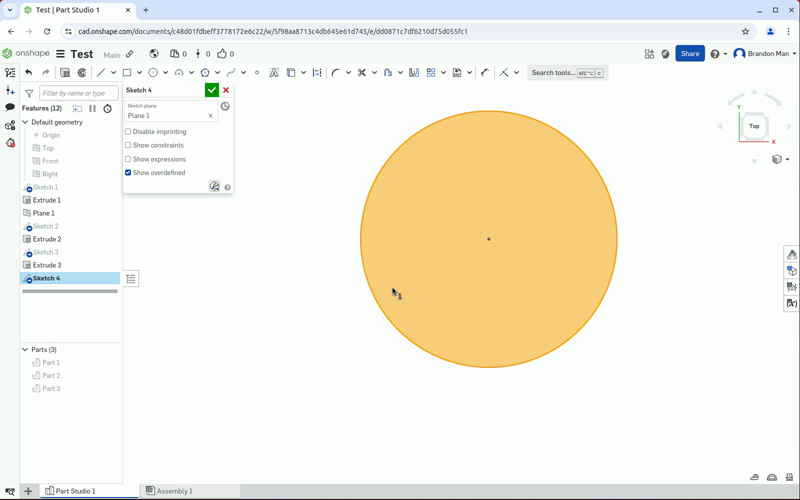
scroll(-6)
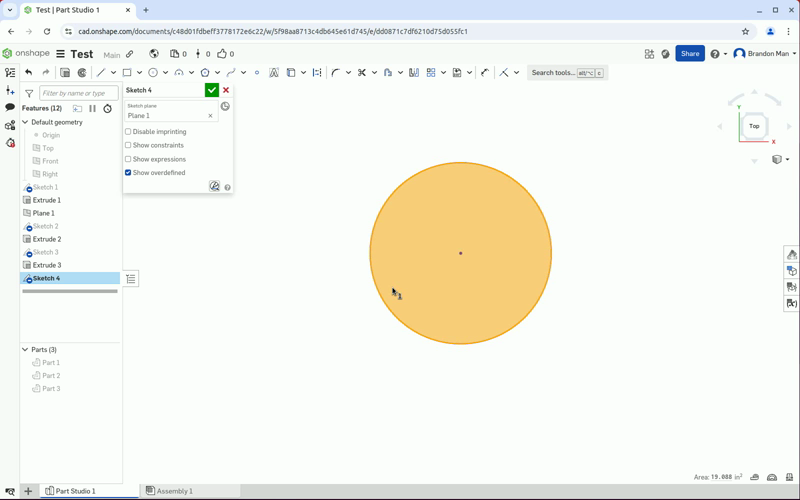
scroll(-6)
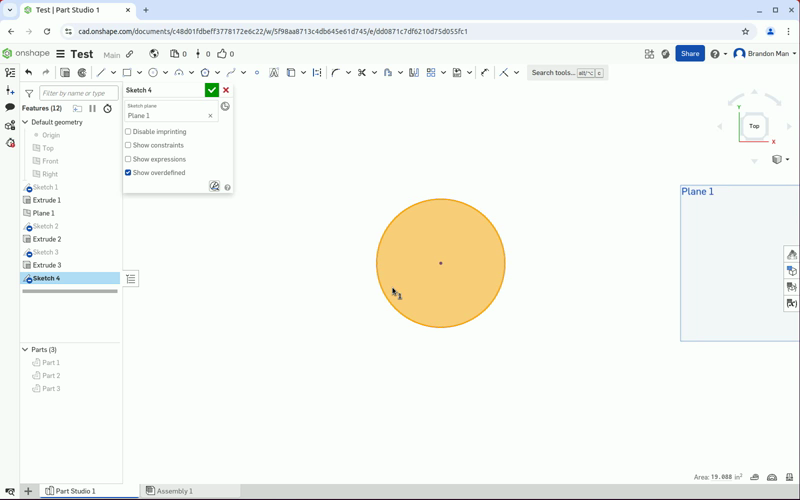
scroll(-6)
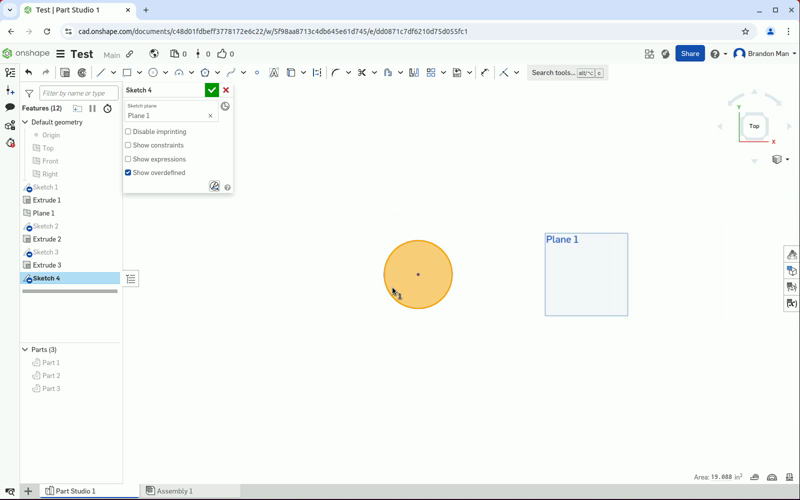
scroll(-6)
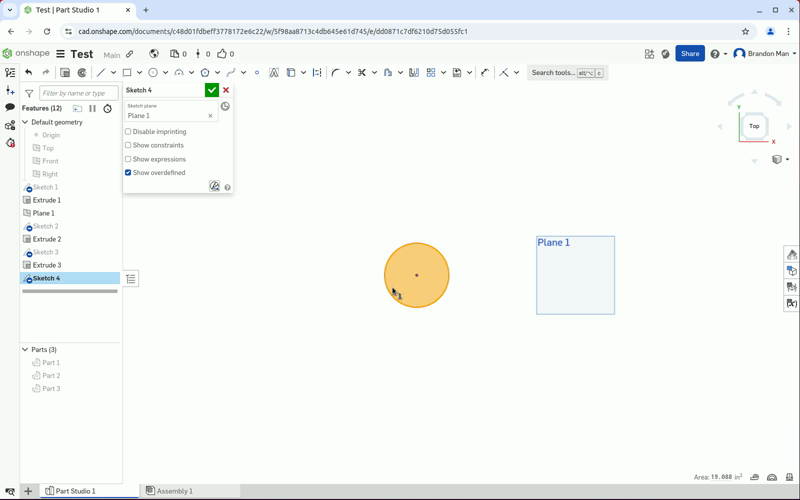
scroll(-6)
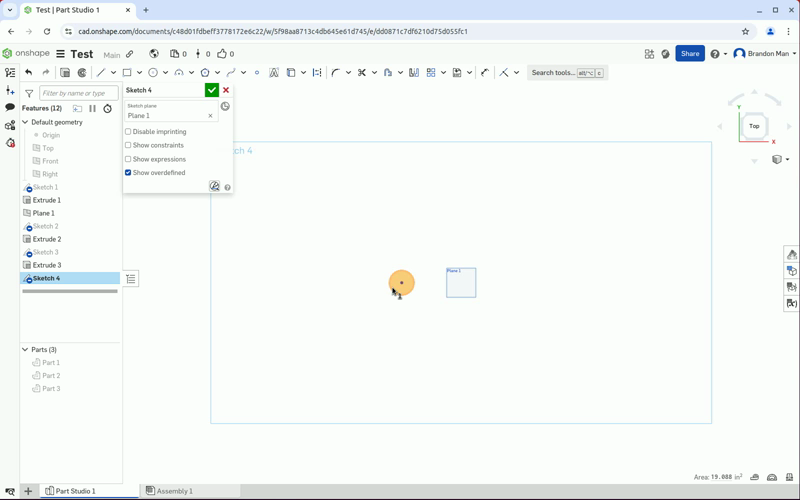
mouse_move(73, 352)
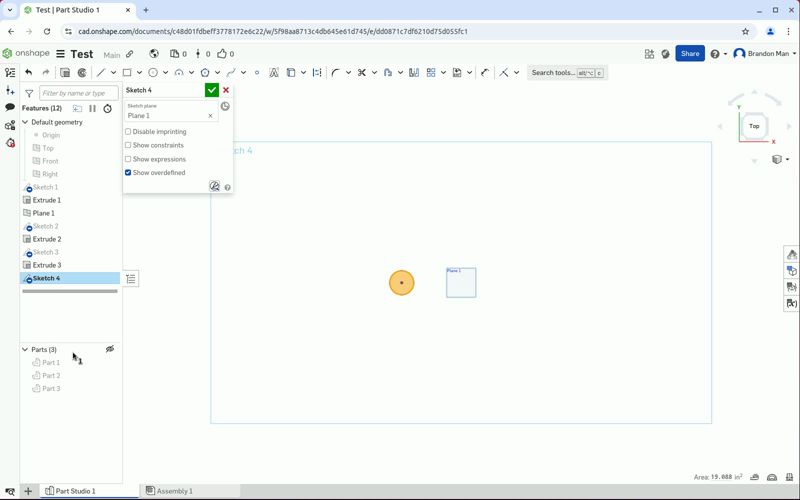
key(shift+y)
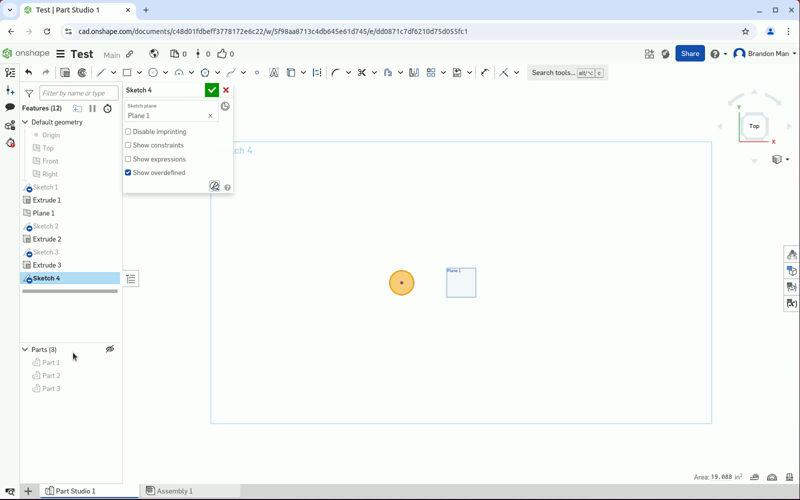
key(shift+e)
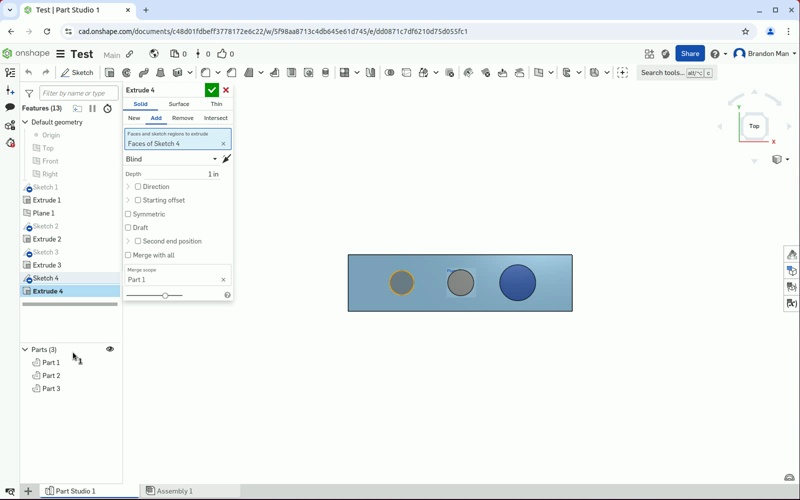
mouse_move(143, 106)
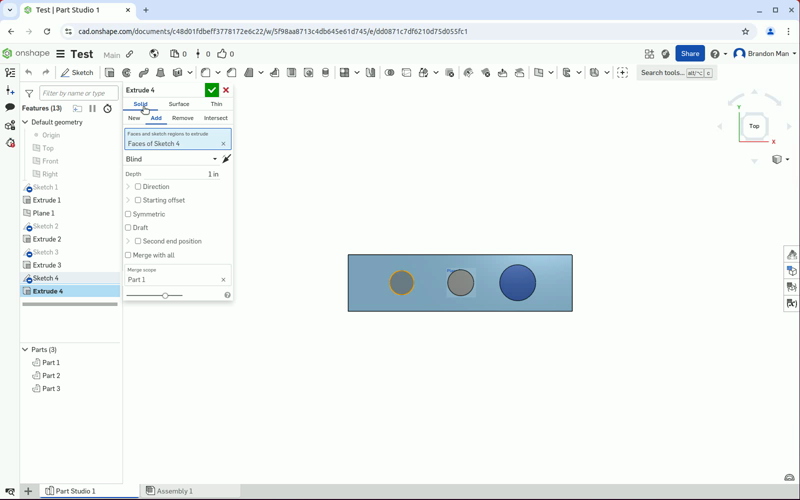
click(143, 106)
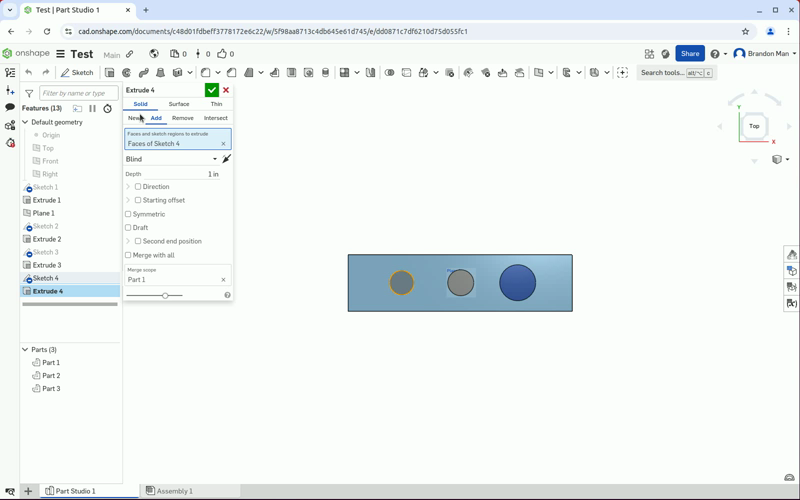
mouse_move(137, 120)
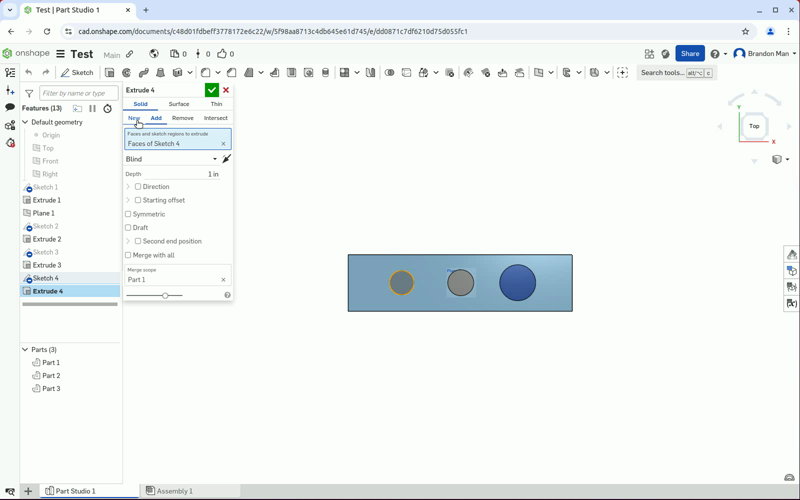
click(137, 120)
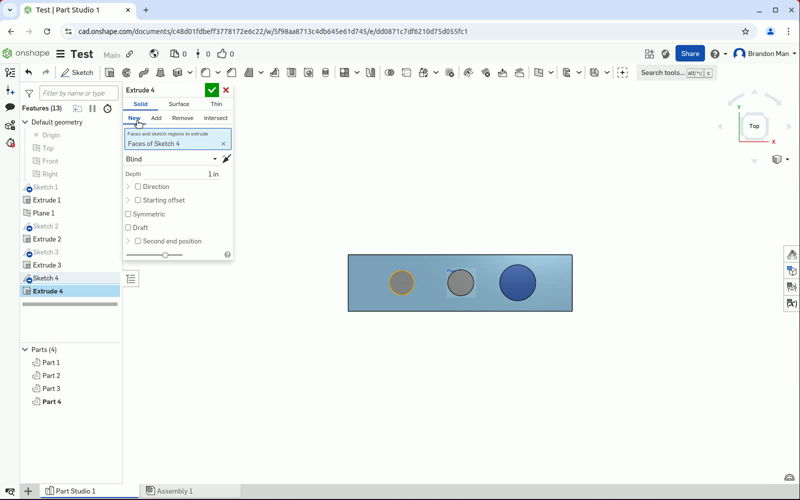
key(tab, 4)
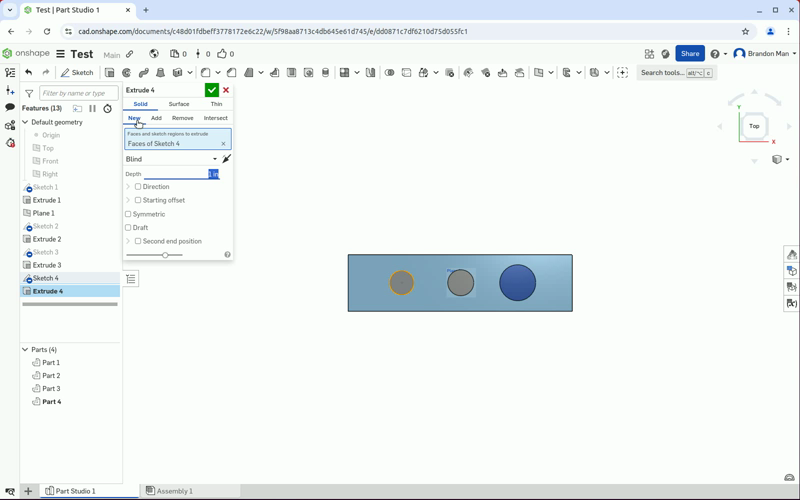
text(8.906)
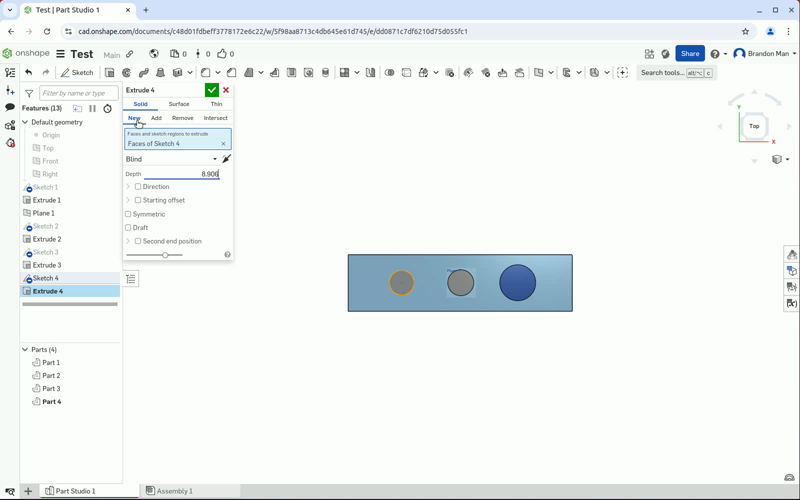
key(enter)
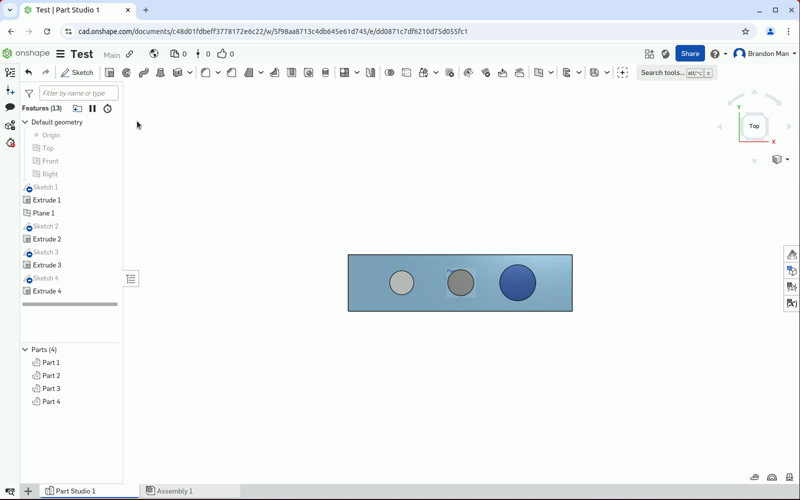
key(shift+h)
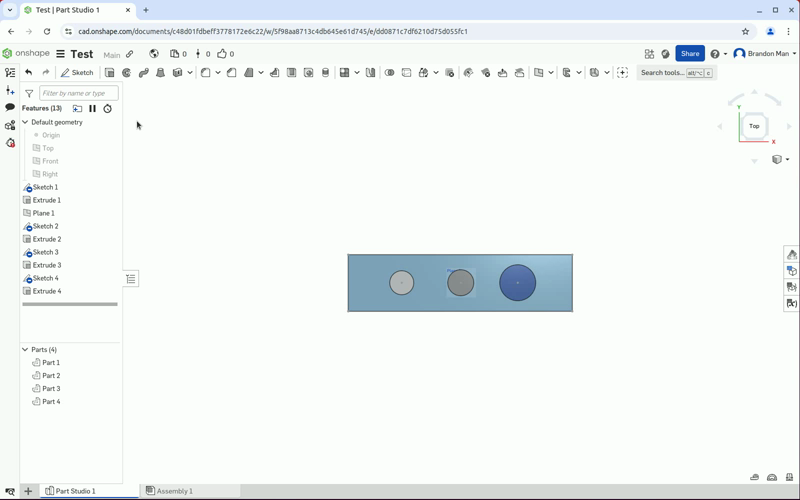
key(shift+h)
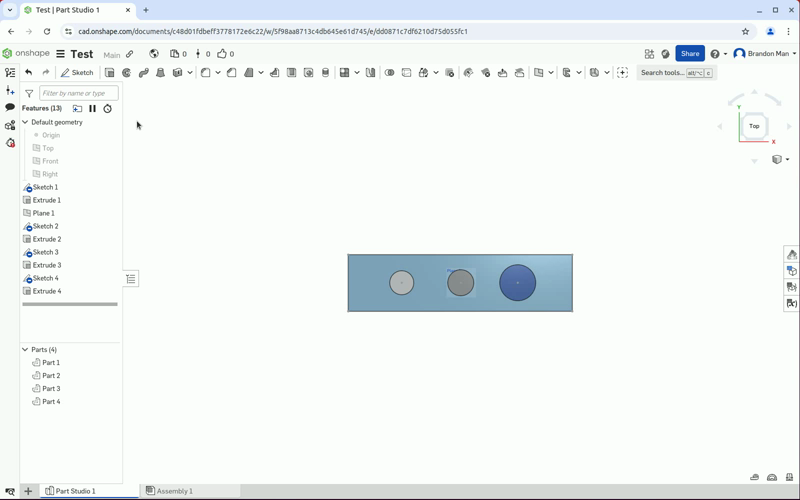
key(shift+7)
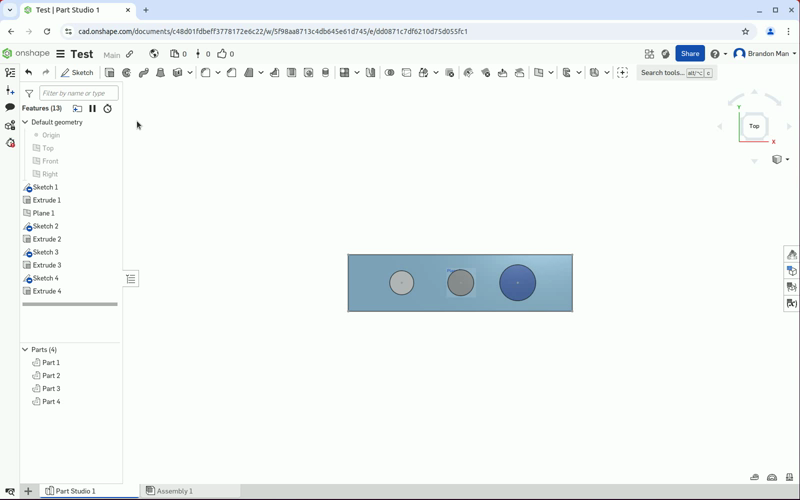
key(up, 3)
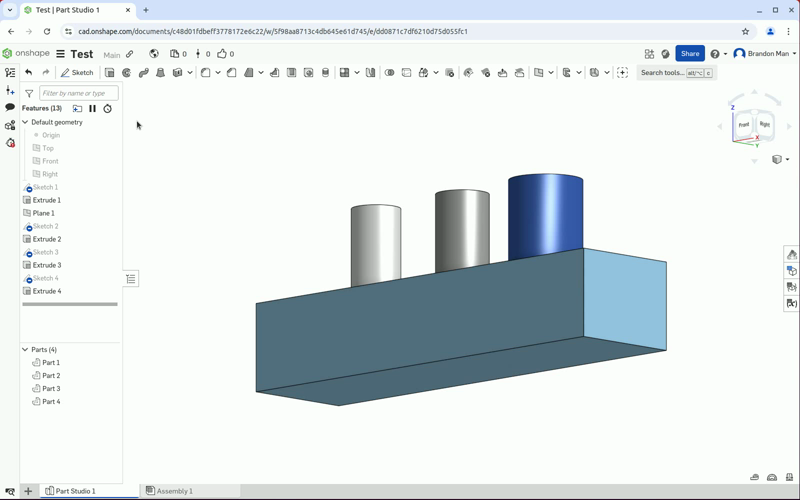
key(left, 3)
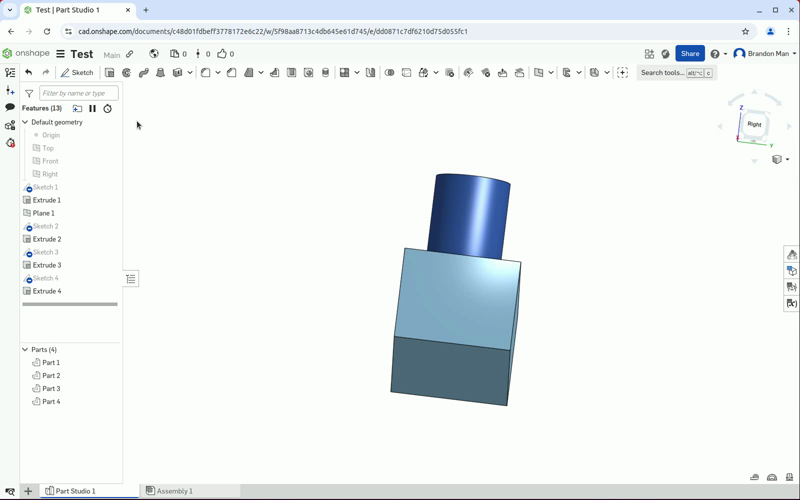
key(right, 3)
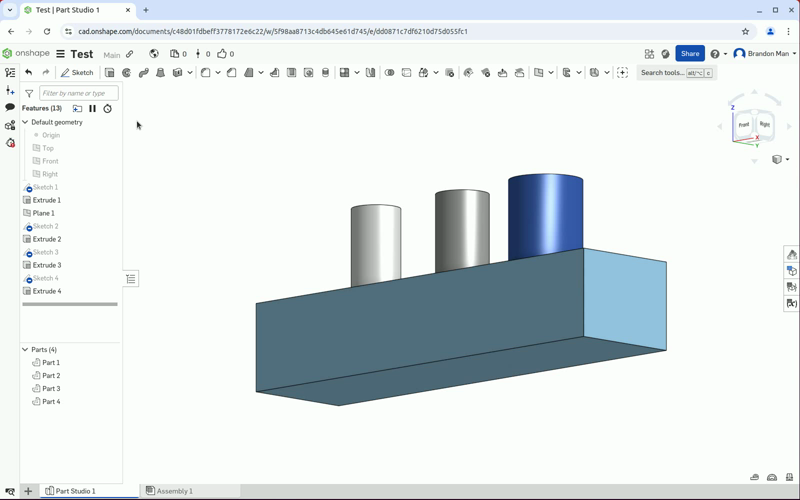
key(down, 3)
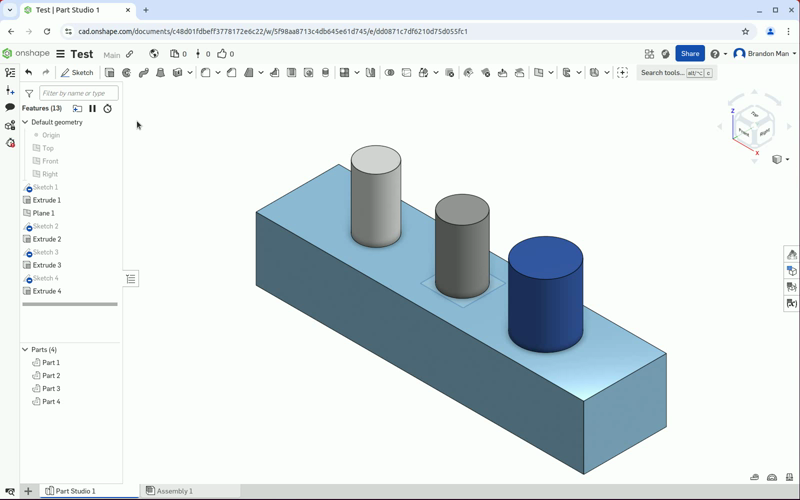
mouse_move(73, 189)
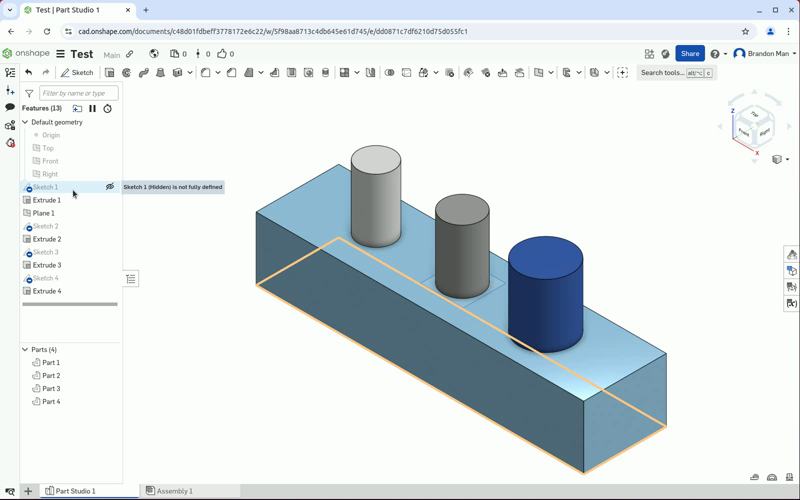
click(73, 189)